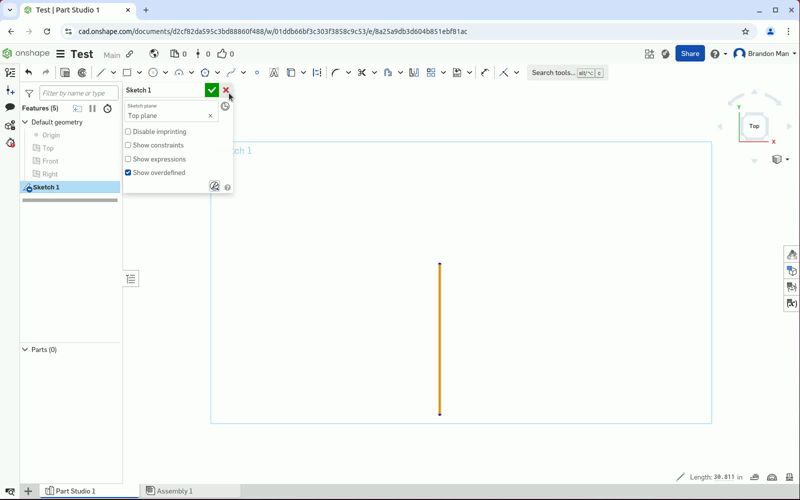
key(shift+h)
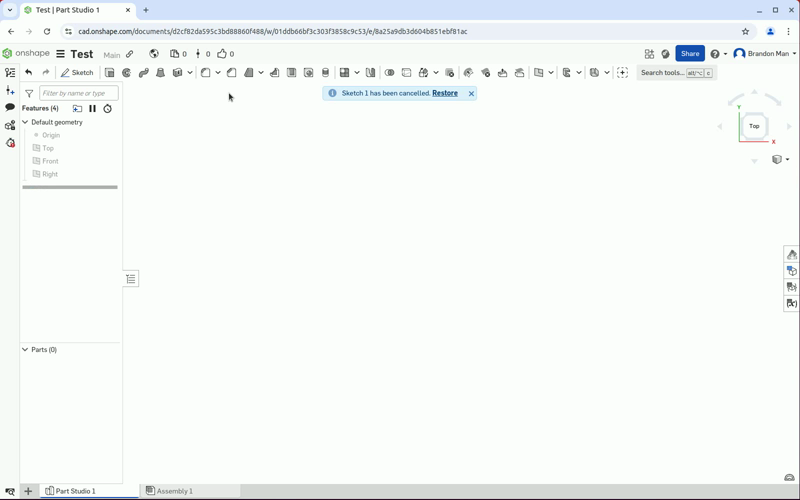
mouse_move(73, 352)
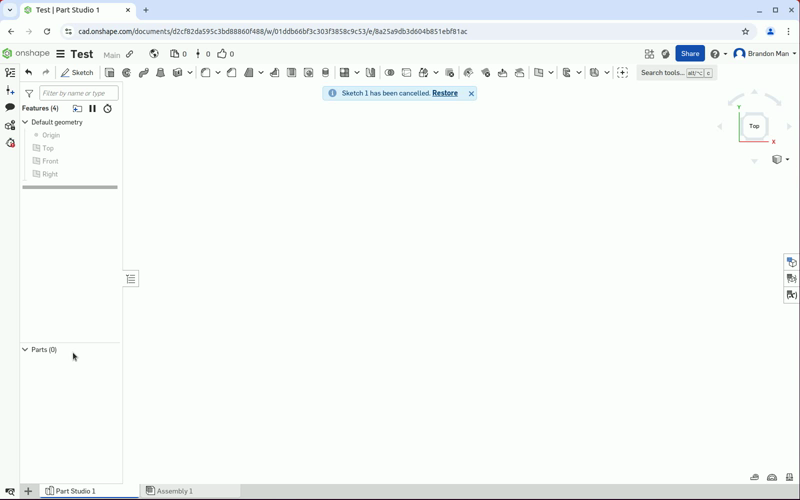
key(y)
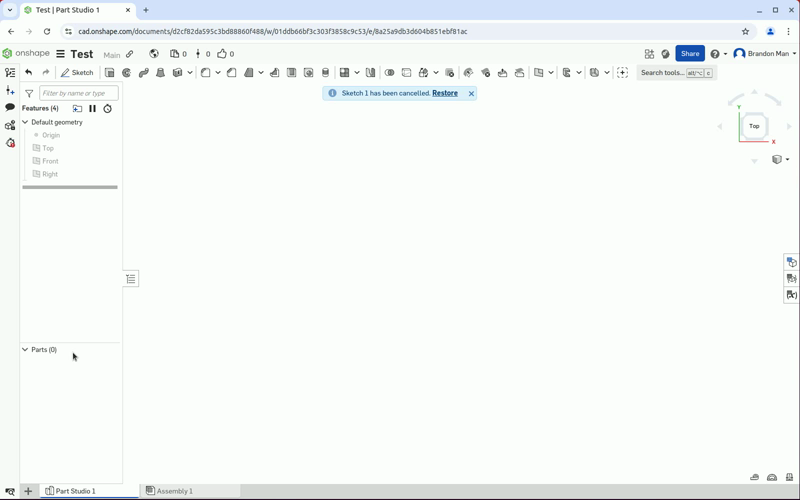
key(shift+p)
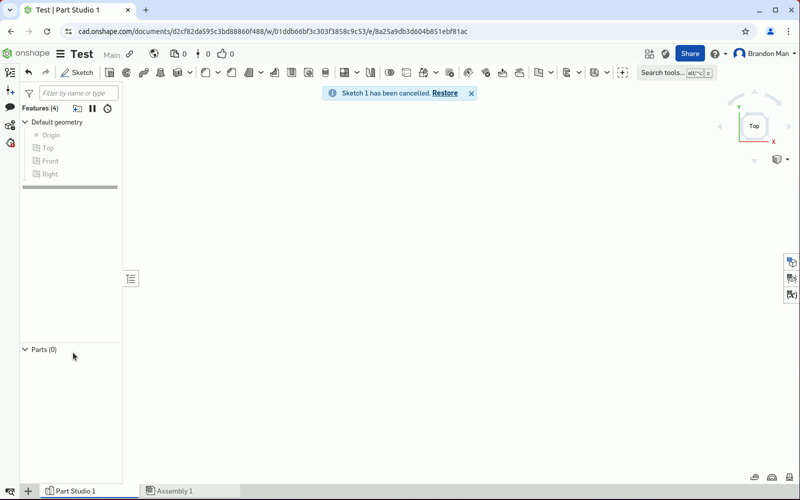
key(space)
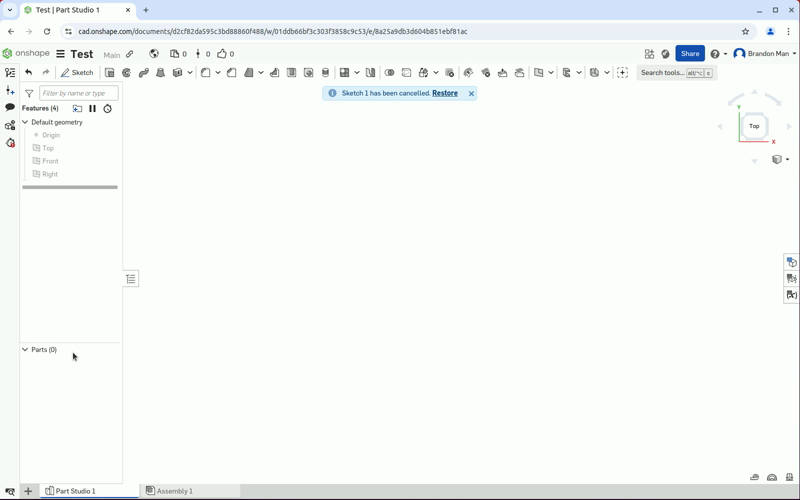
key_down(shift)
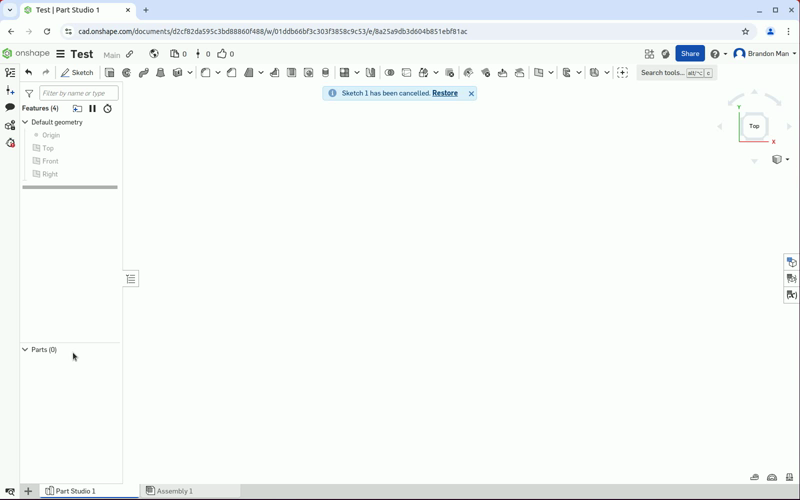
key(up)
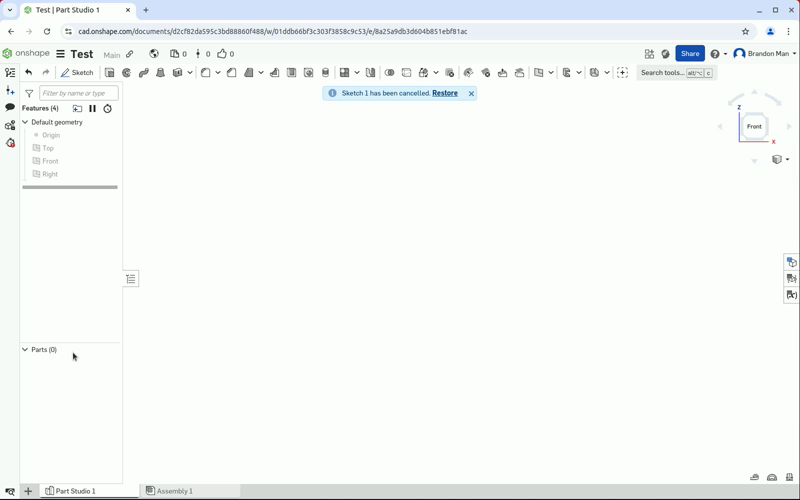
key_up(shift)
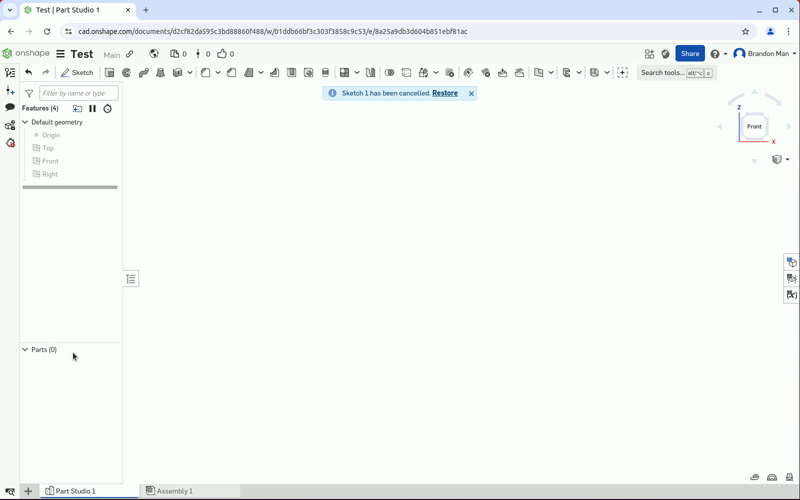
key(space)
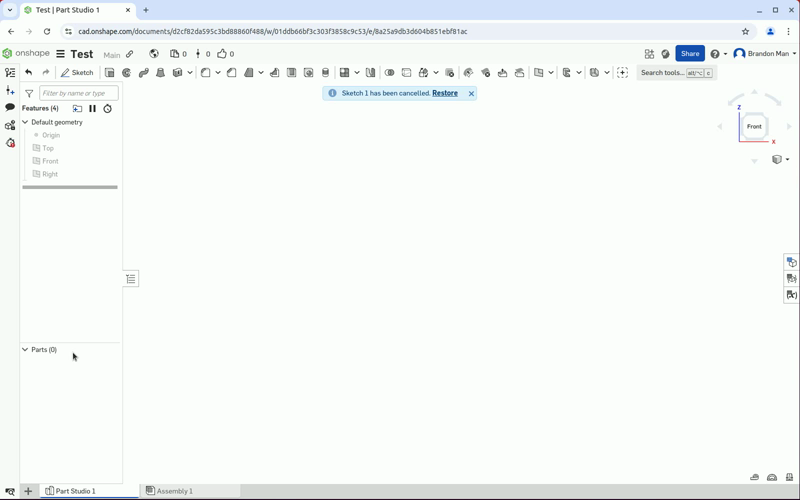
key_down(shift)
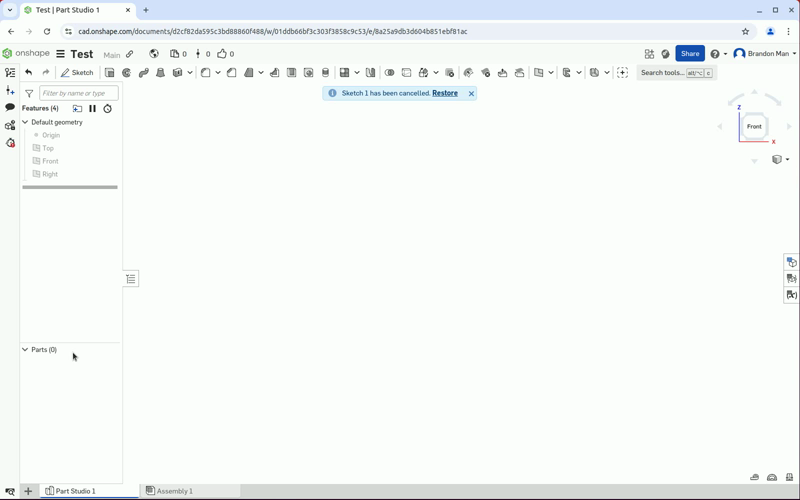
key(left)
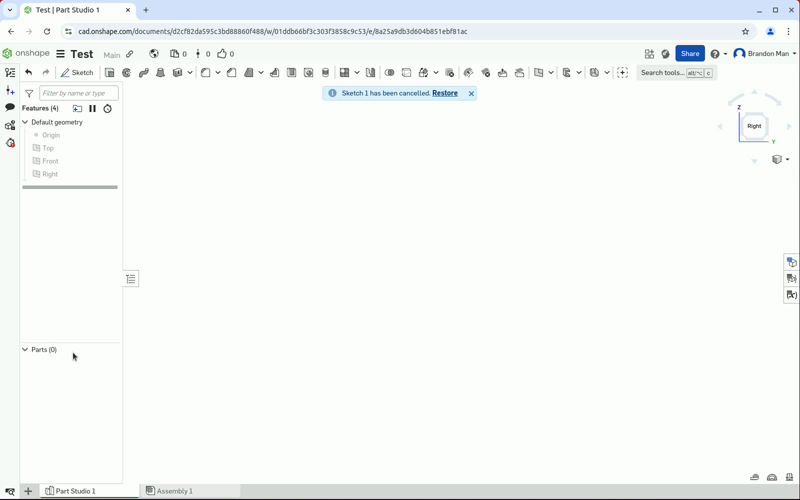
key_up(shift)
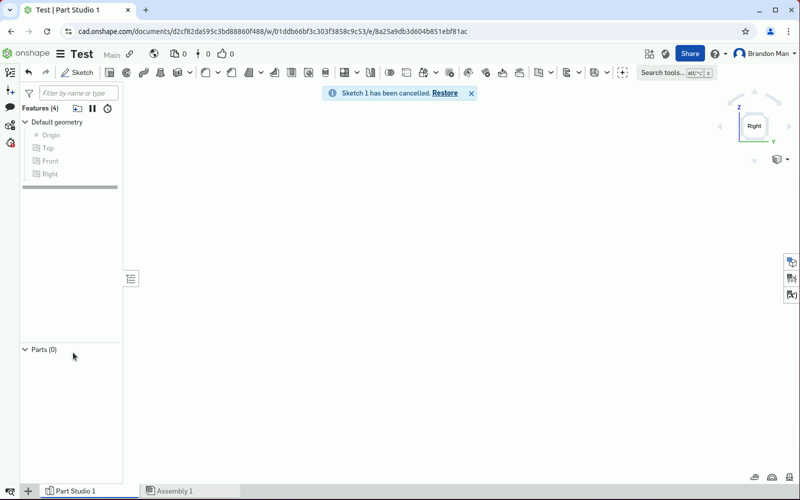
mouse_move(73, 352)
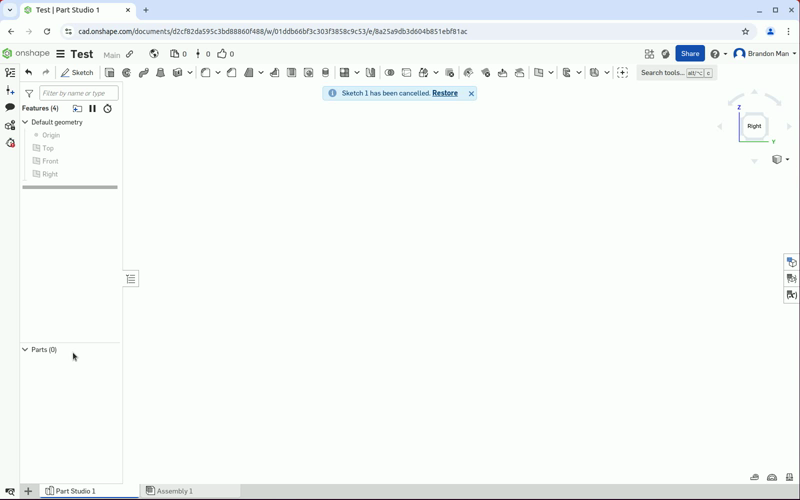
key(shift+y)
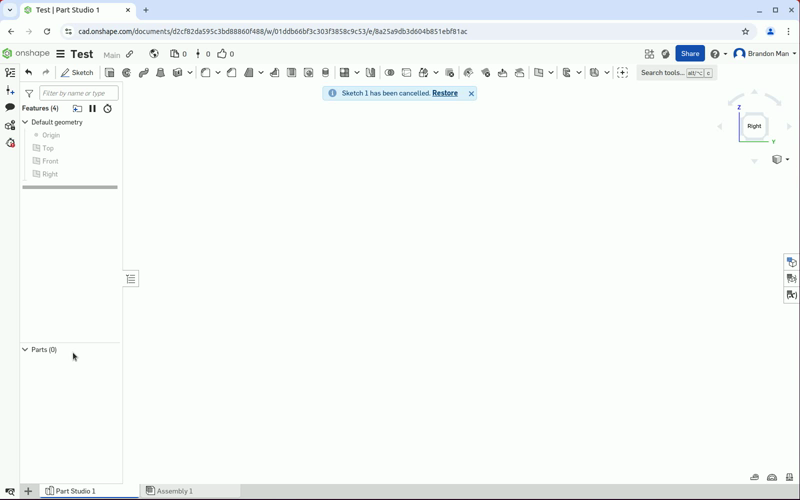
key(shift+s)
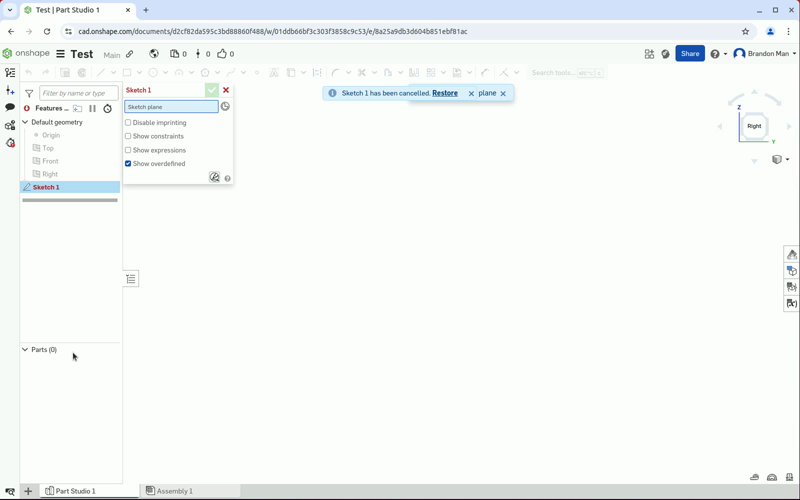
mouse_move(73, 176)
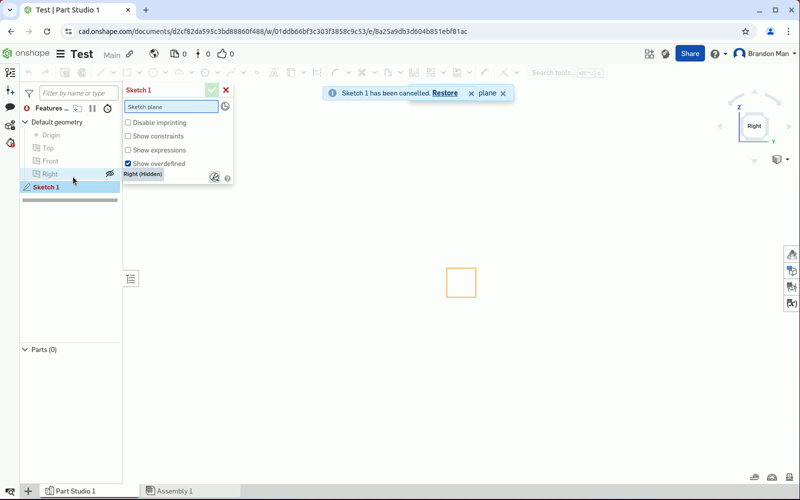
click(73, 176)
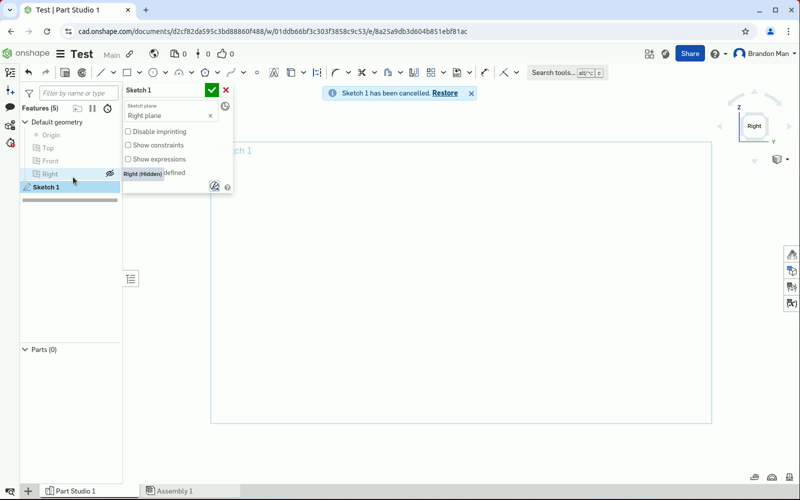
mouse_move(73, 352)
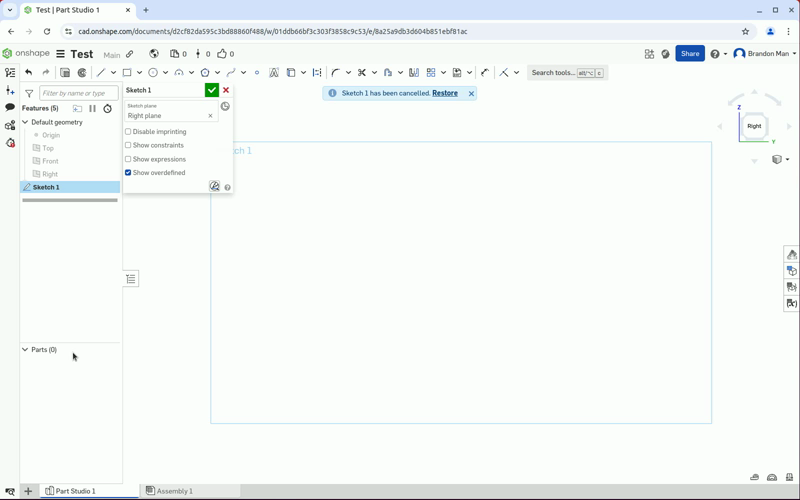
key(y)
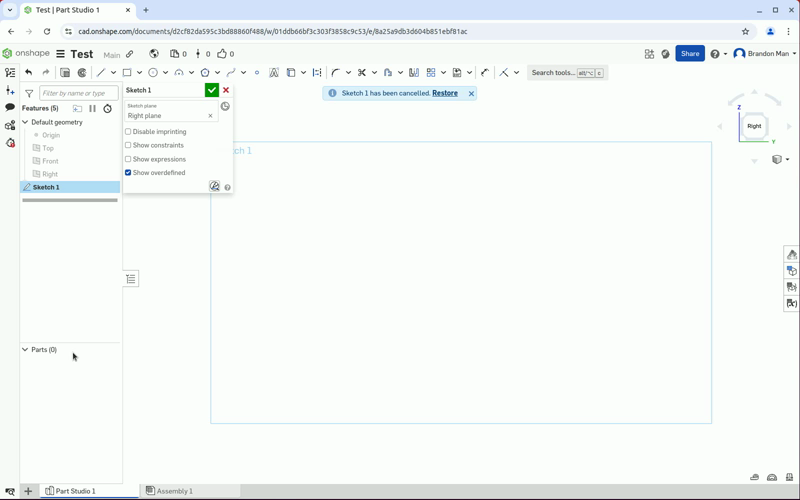
key(l)
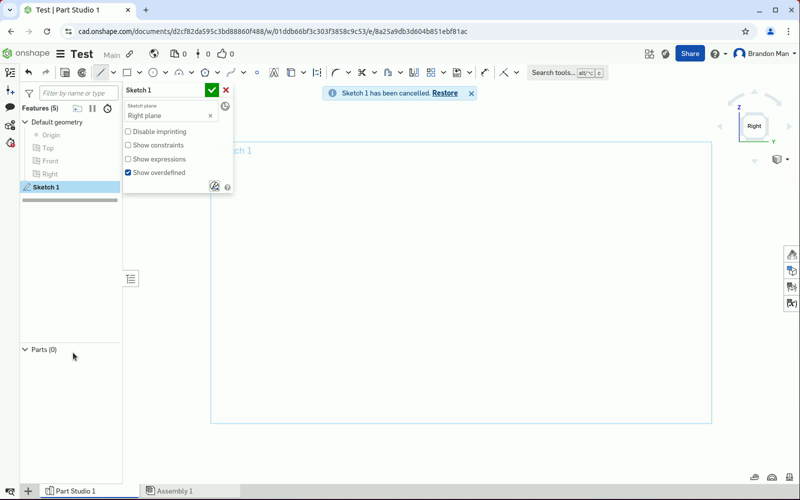
key_down(shift)
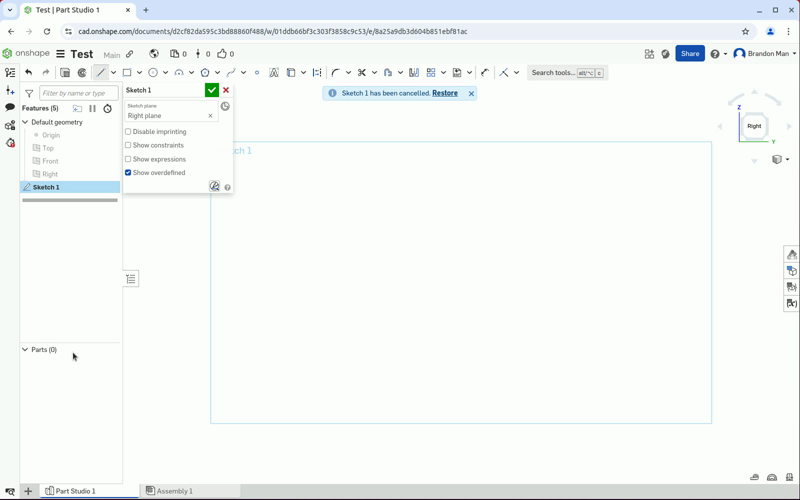
mouse_move(365, 375)
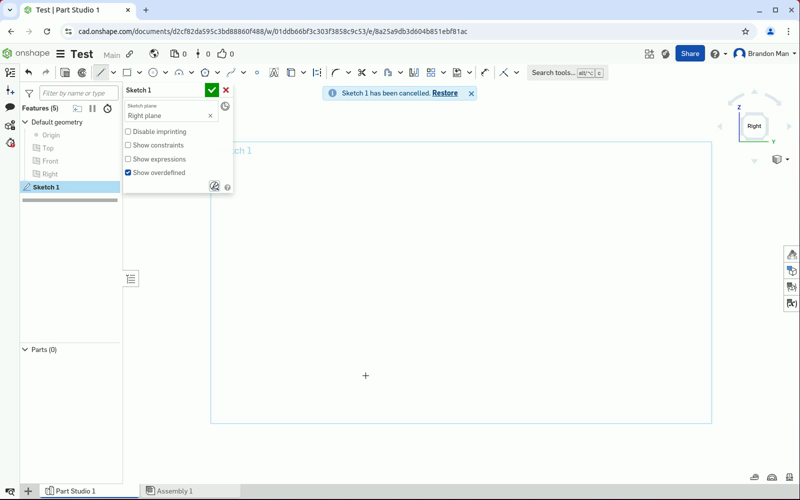
click(365, 375)
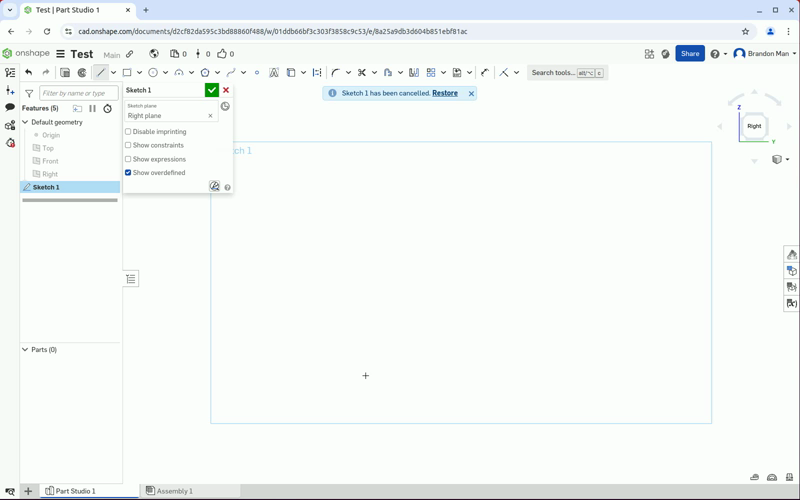
key_up(shift)
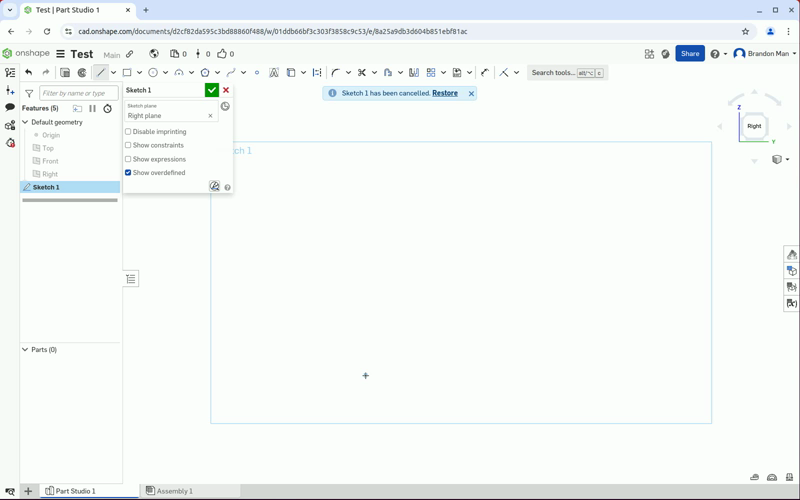
key_down(shift)
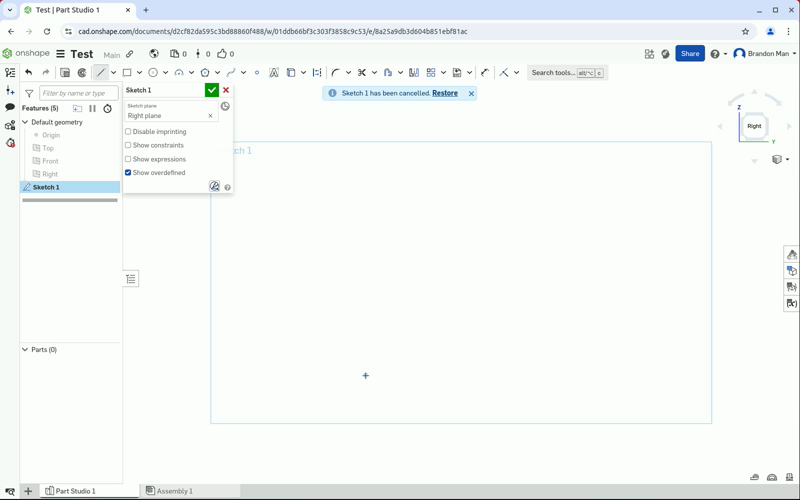
mouse_move(395, 375)
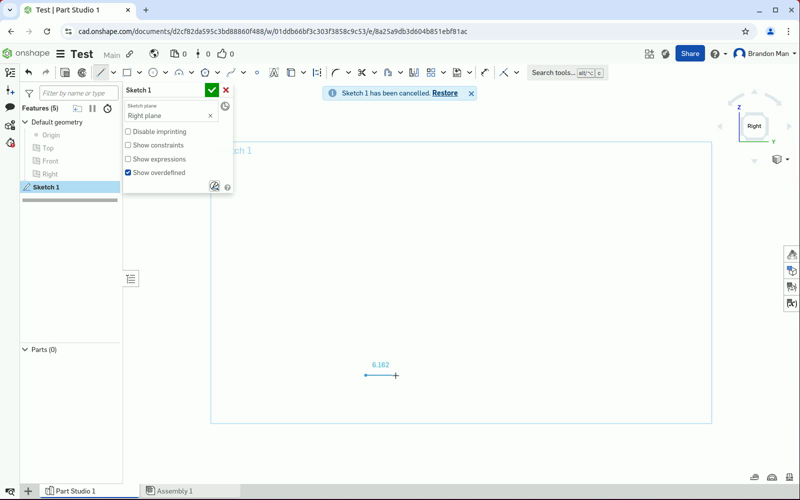
mouse_move(419, 375)
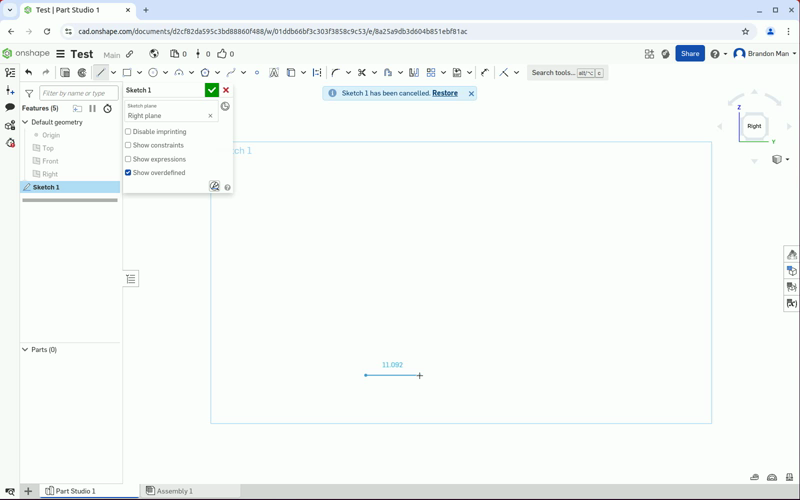
click(419, 375)
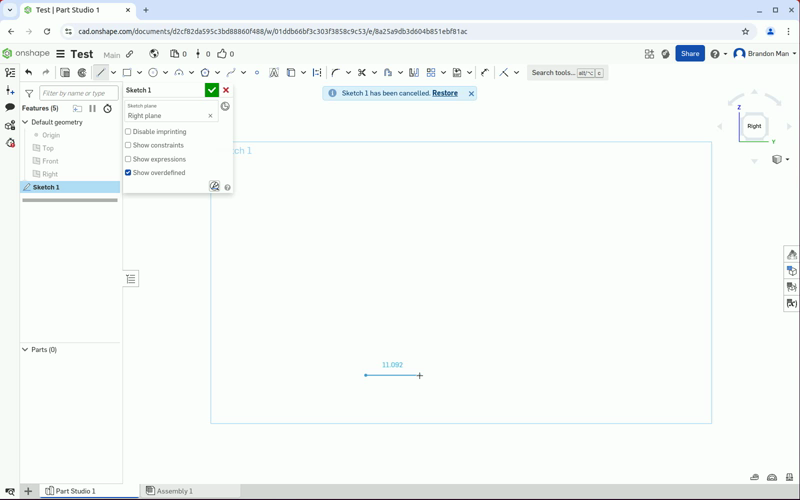
key_up(shift)
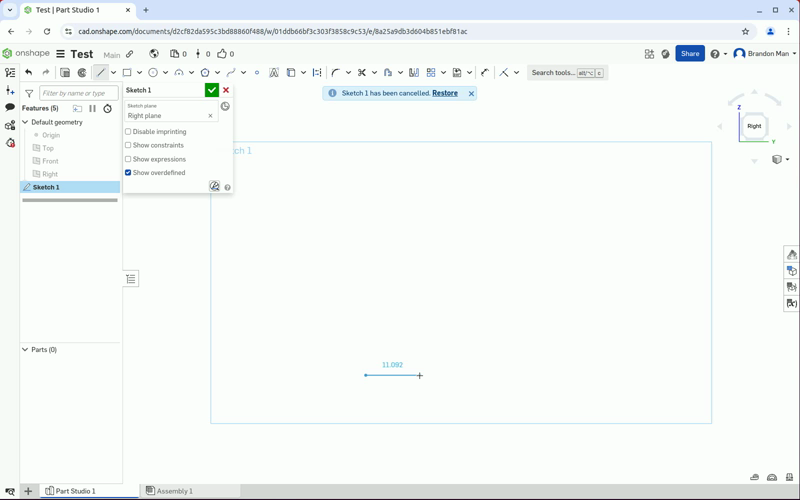
key_down(shift)
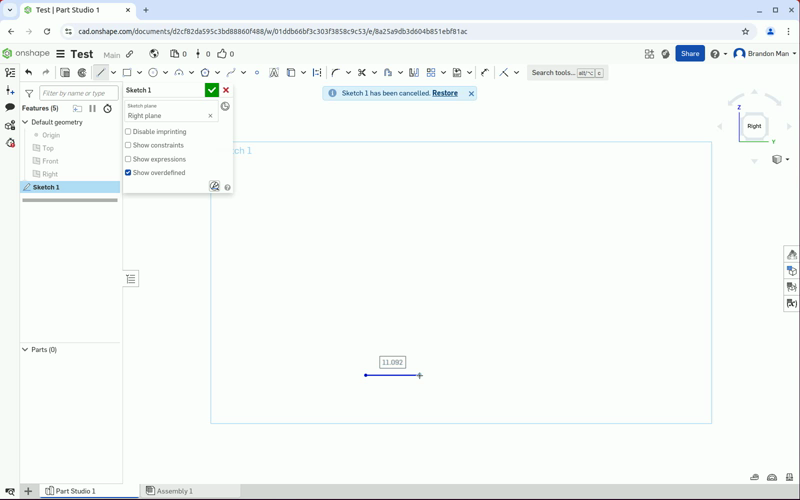
mouse_move(450, 375)
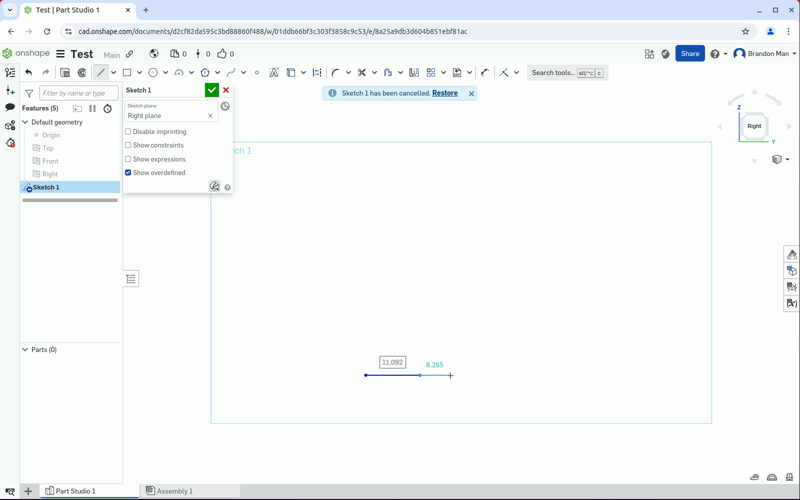
mouse_move(419, 357)
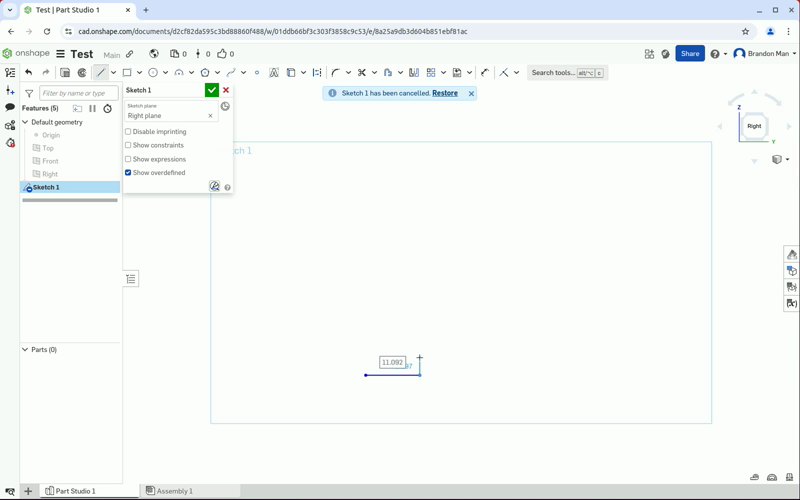
click(419, 357)
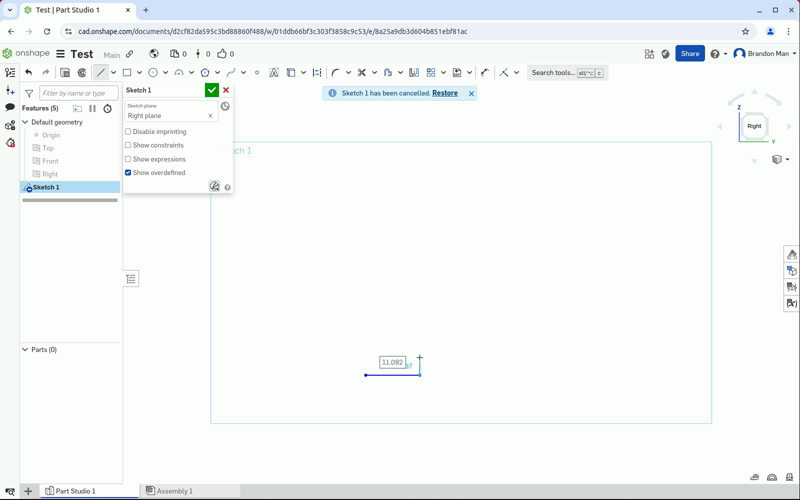
key_up(shift)
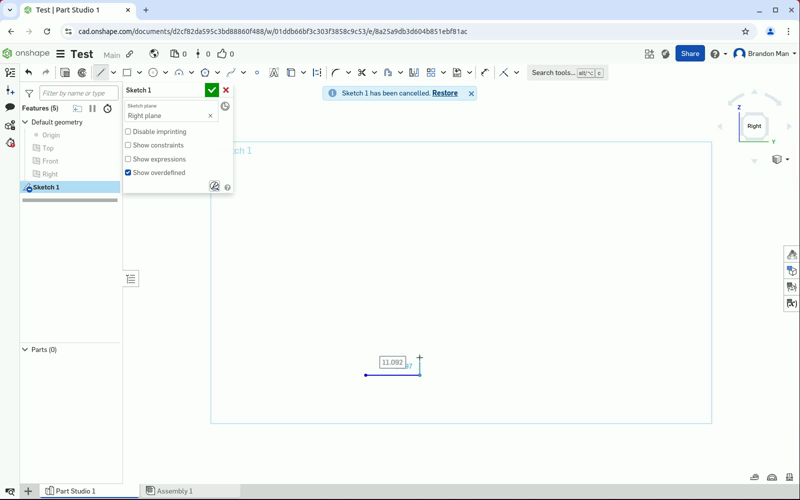
key_down(shift)
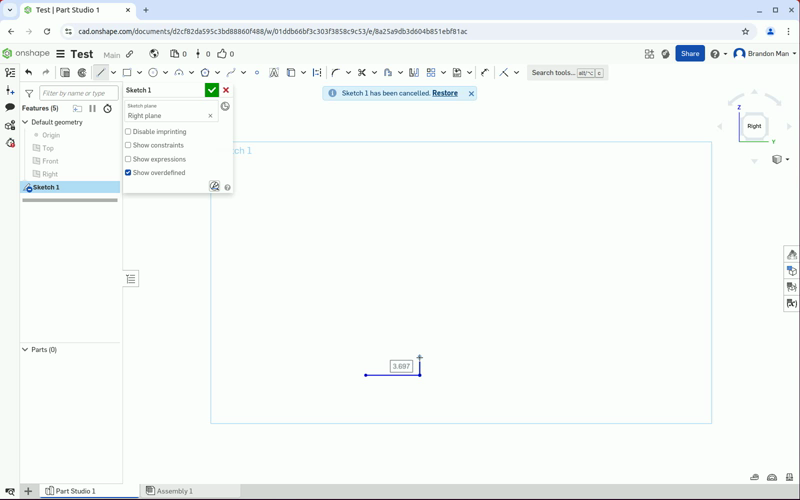
mouse_move(501, 357)
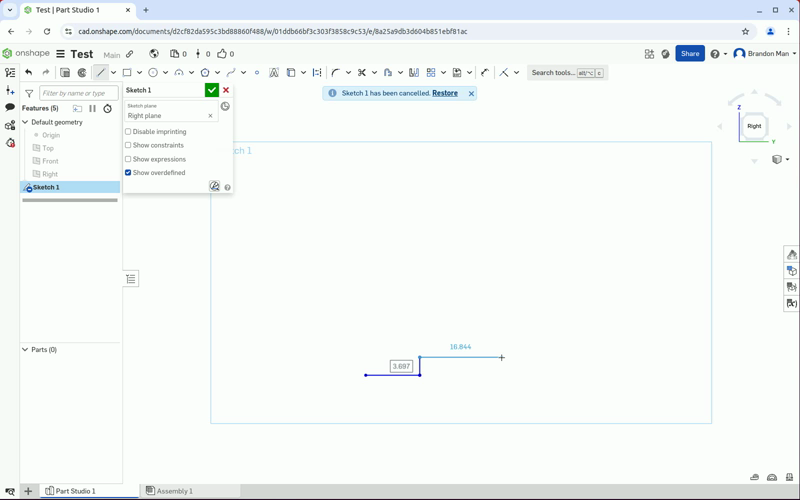
click(501, 357)
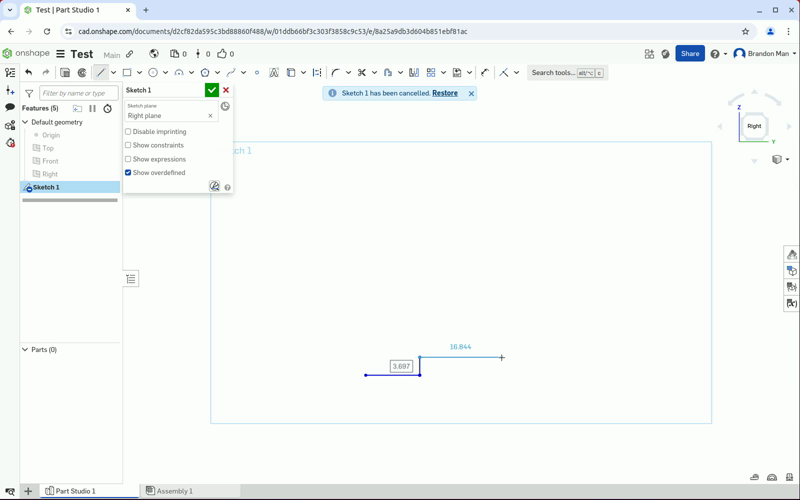
key_up(shift)
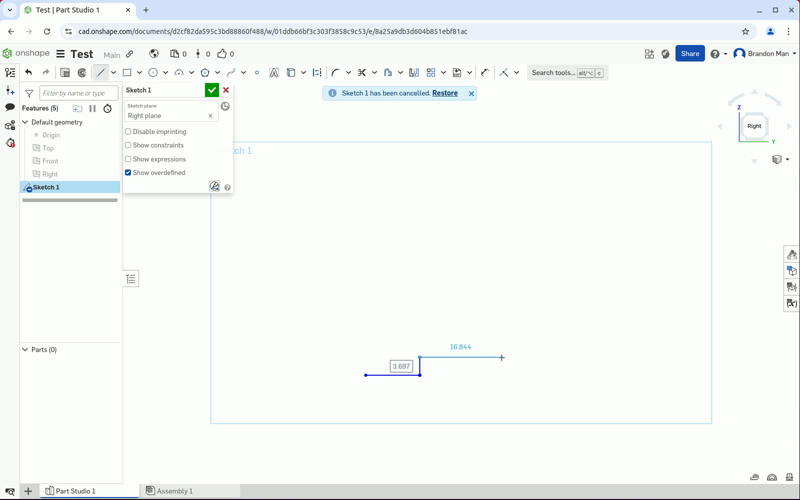
key_down(shift)
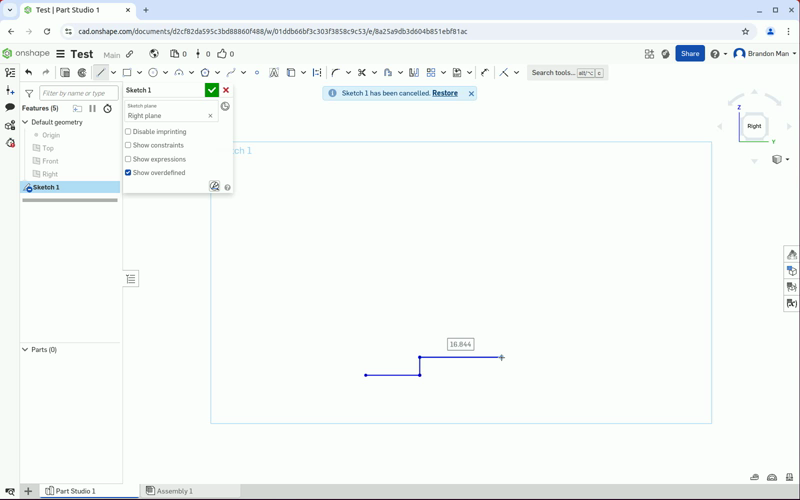
mouse_move(531, 357)
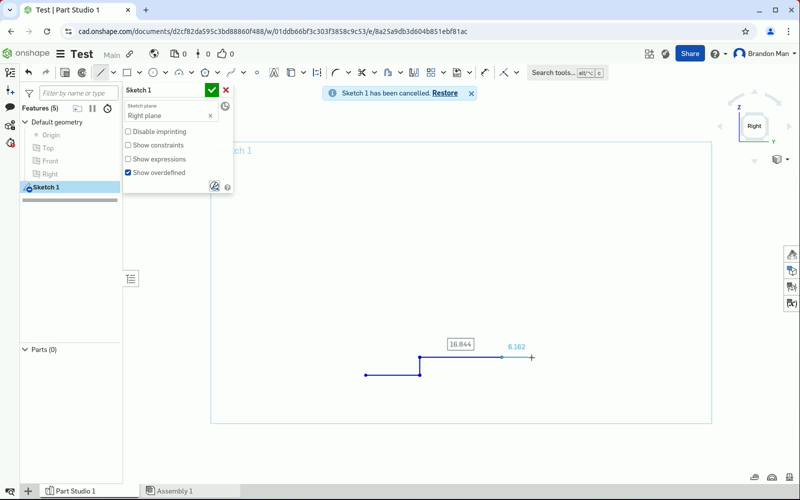
mouse_move(501, 375)
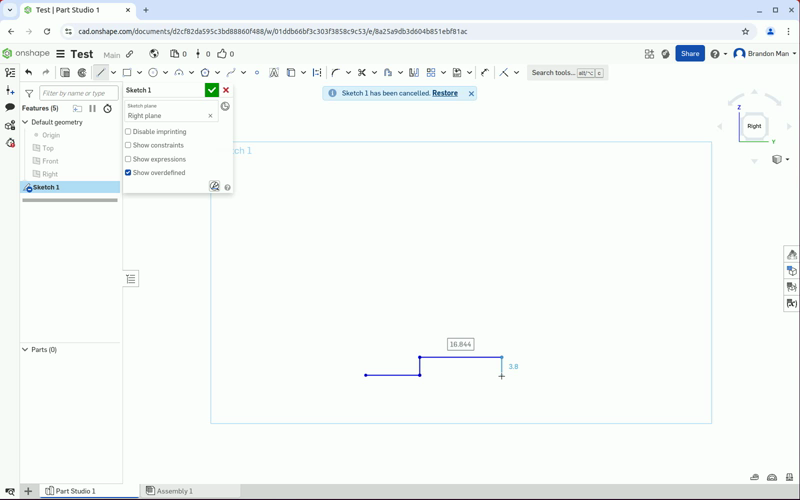
click(501, 375)
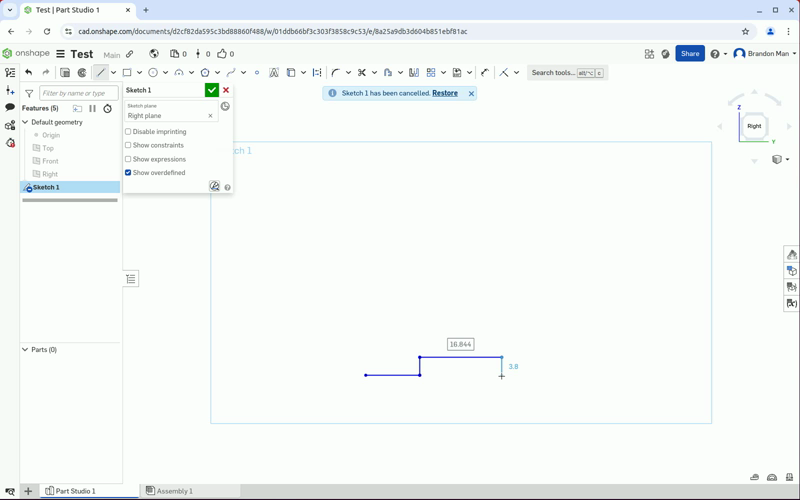
key_up(shift)
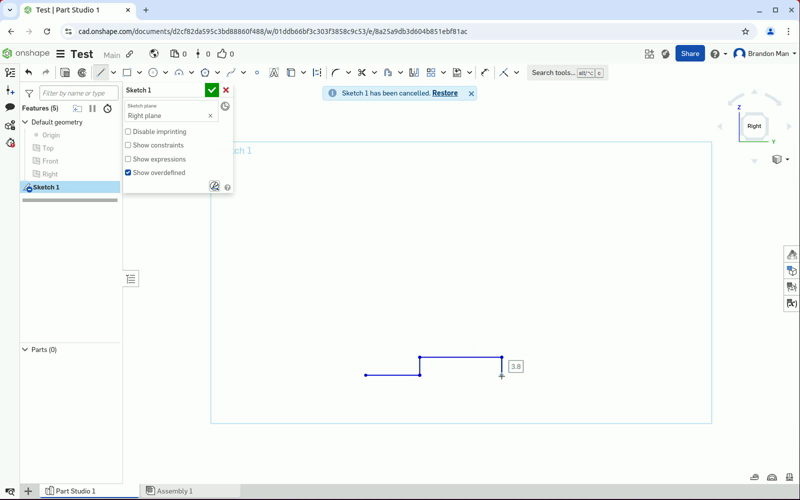
key_down(shift)
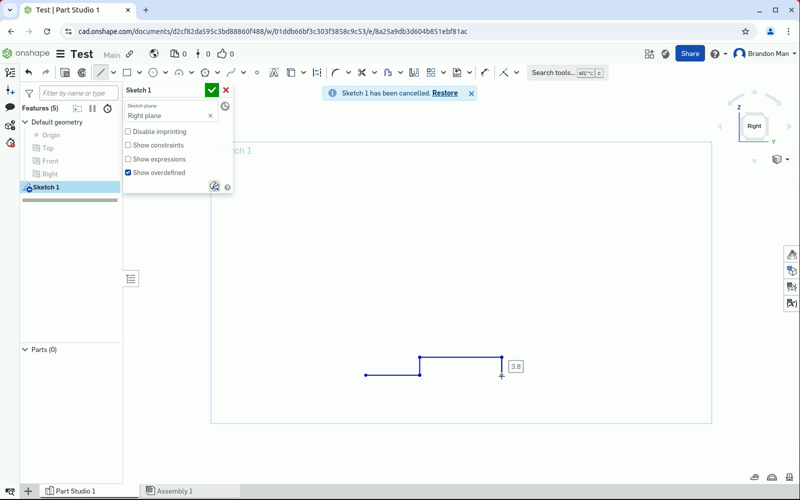
mouse_move(531, 375)
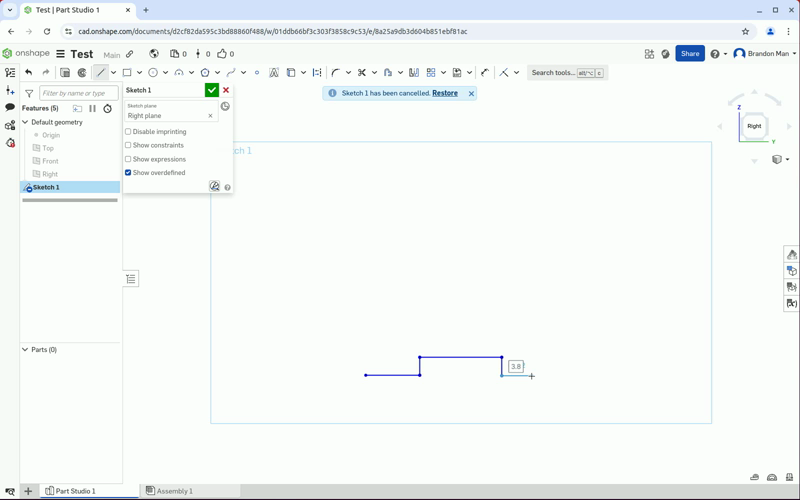
mouse_move(555, 375)
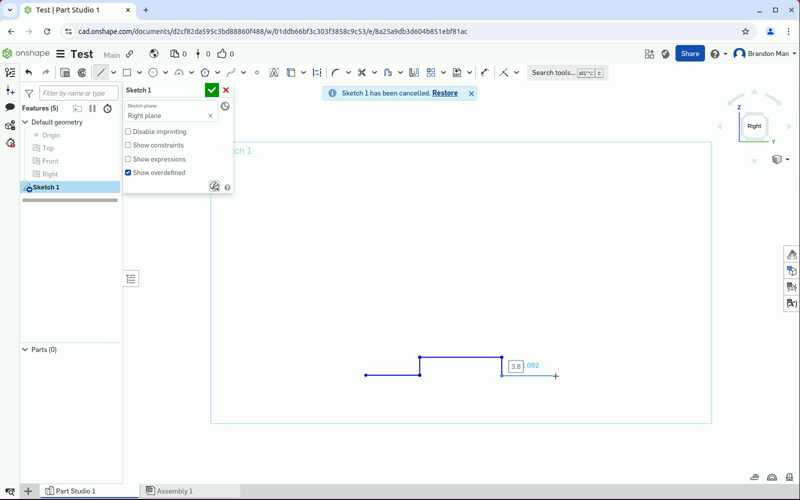
click(555, 375)
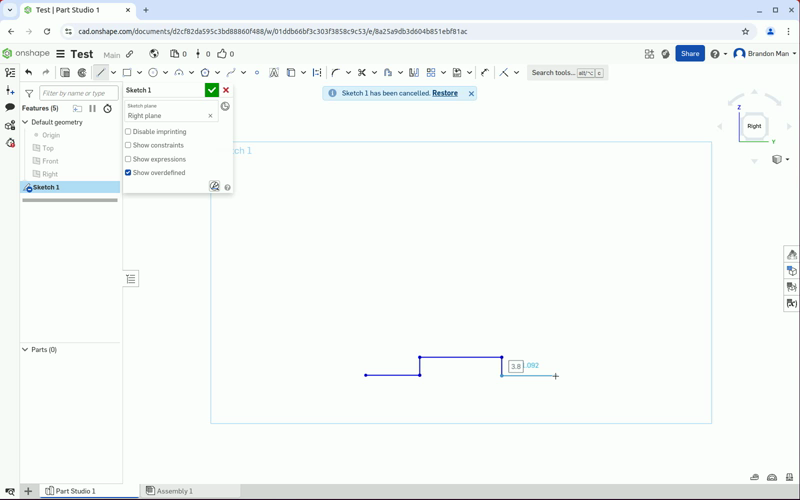
key_up(shift)
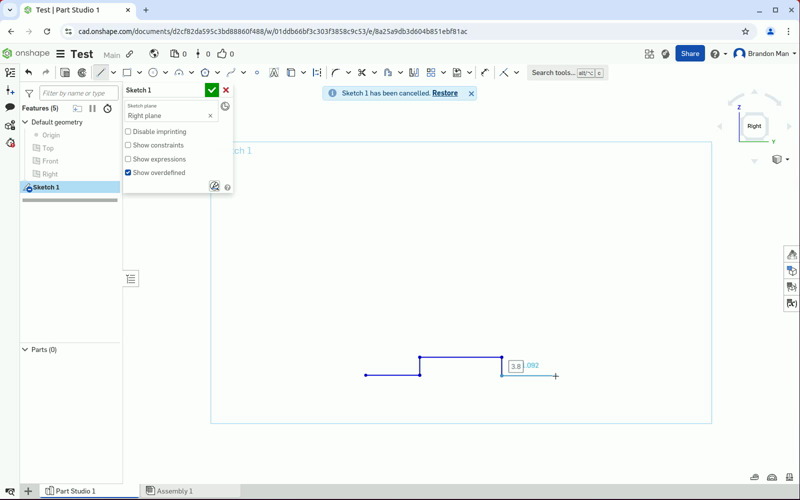
key_down(shift)
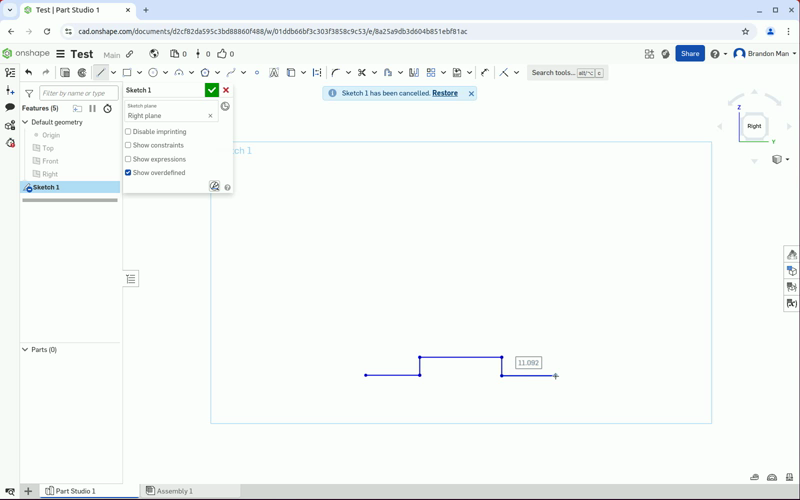
mouse_move(585, 375)
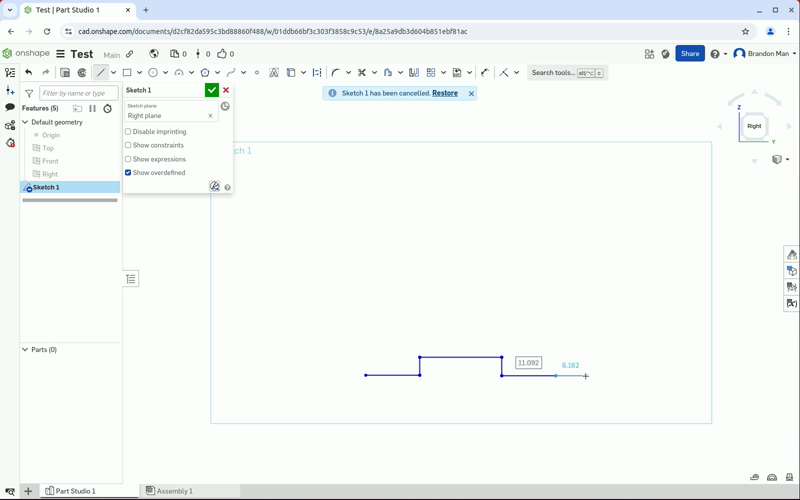
mouse_move(555, 325)
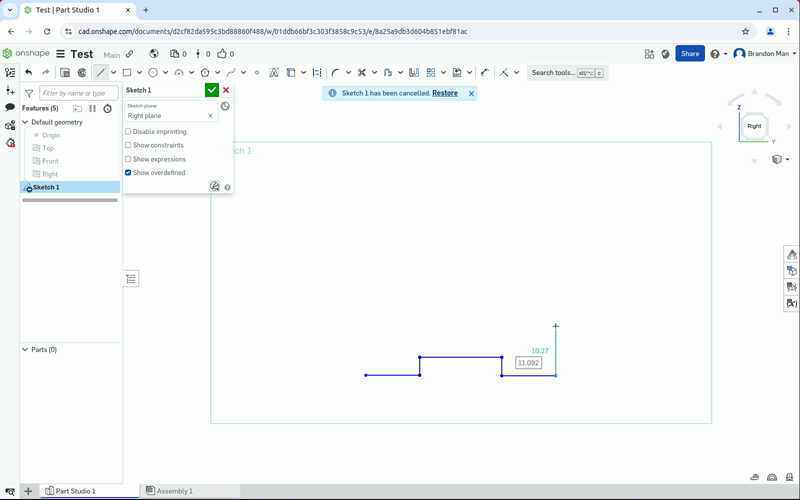
click(555, 325)
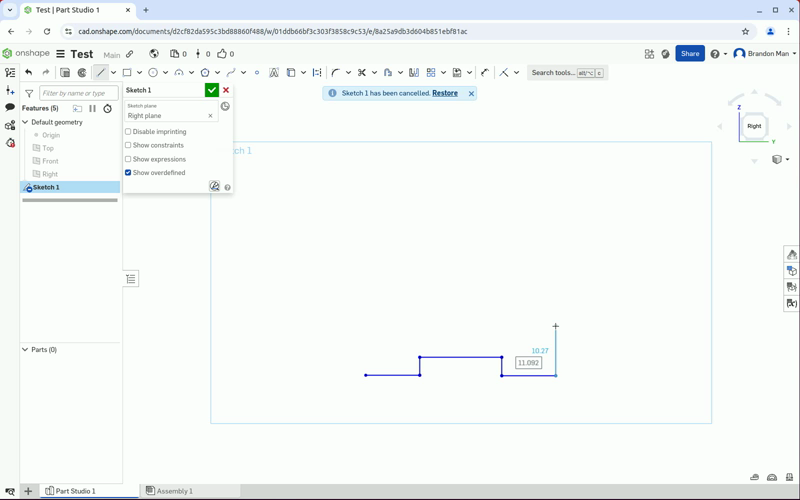
key_up(shift)
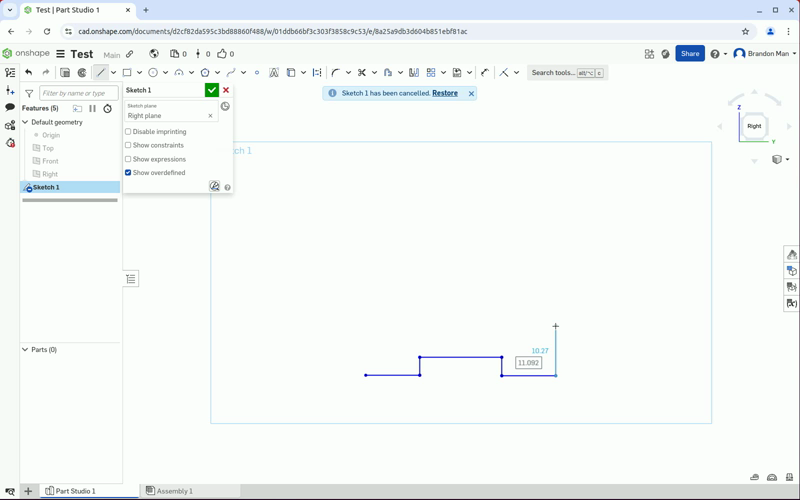
key_down(shift)
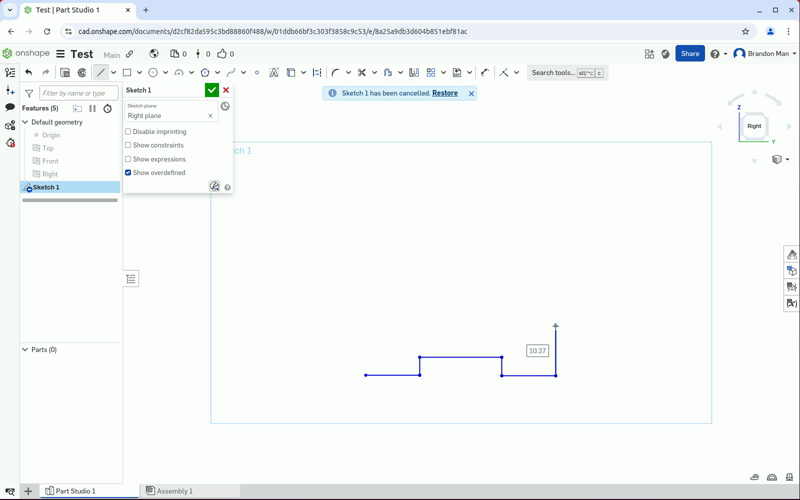
mouse_move(555, 241)
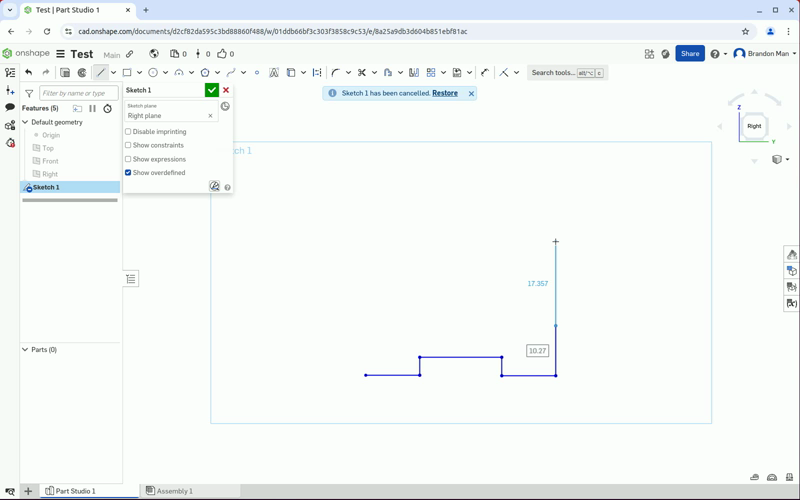
click(555, 241)
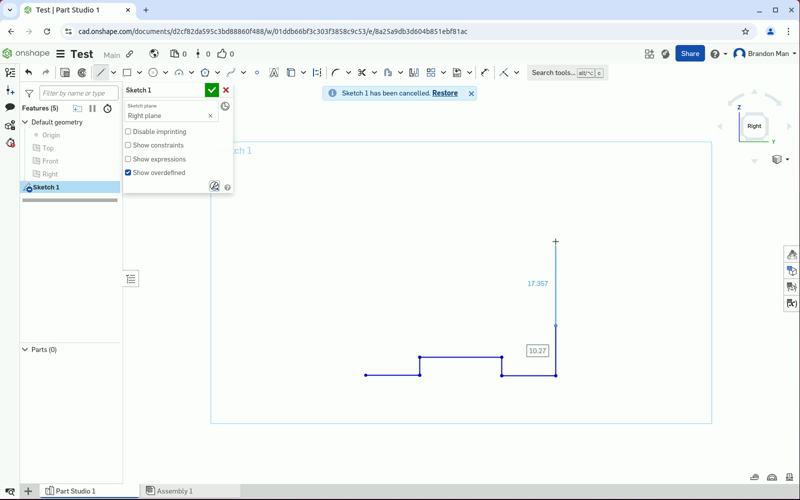
key_up(shift)
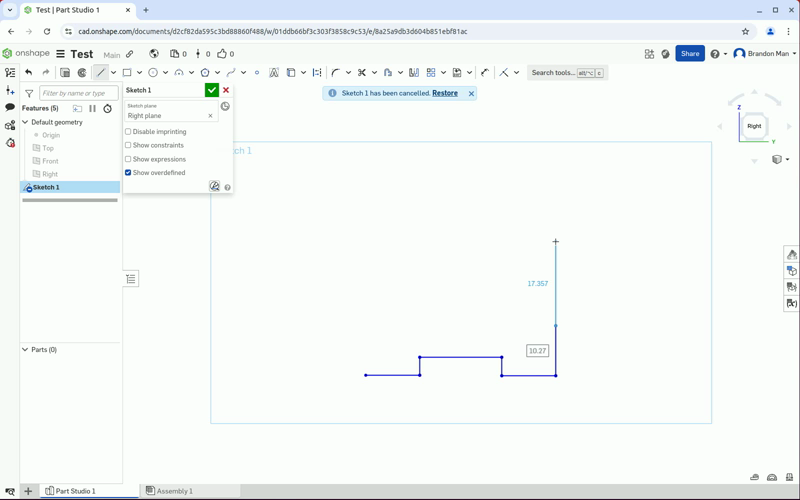
key_down(shift)
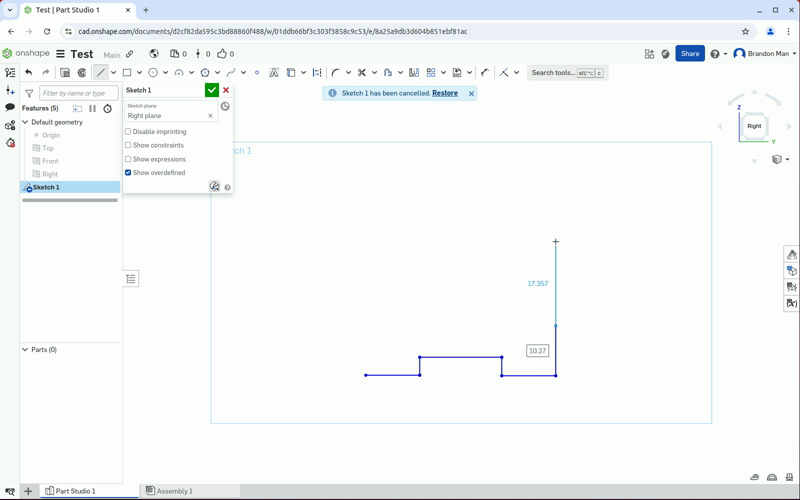
mouse_move(585, 241)
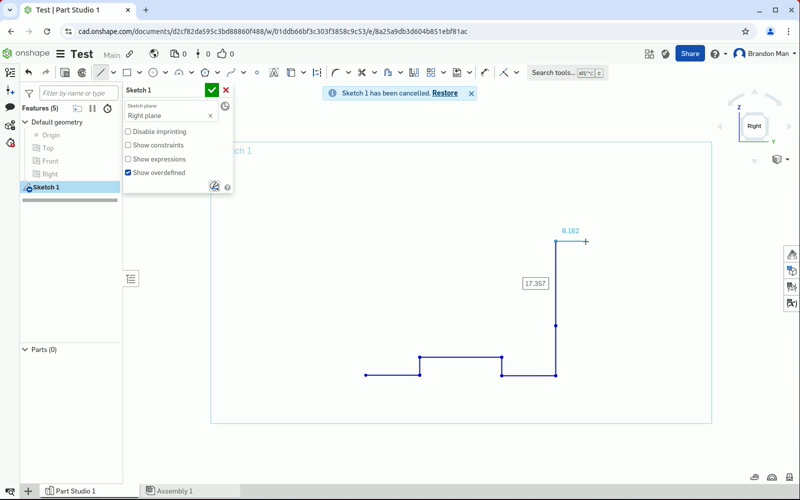
mouse_move(555, 191)
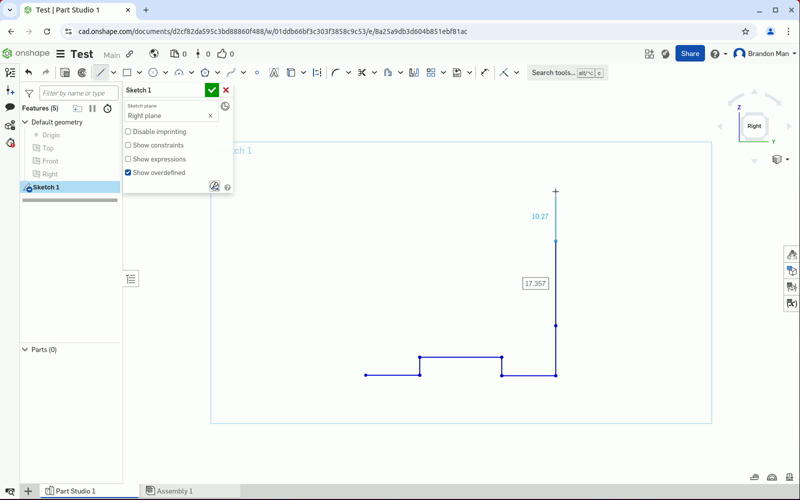
click(555, 191)
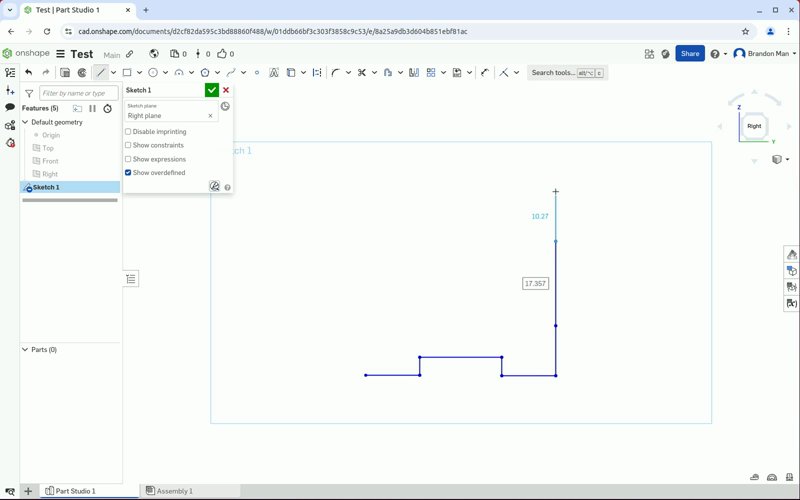
key_up(shift)
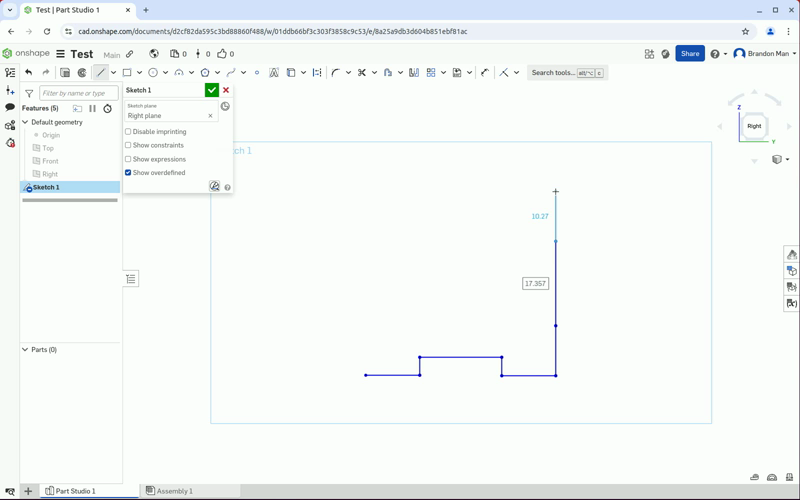
key_down(shift)
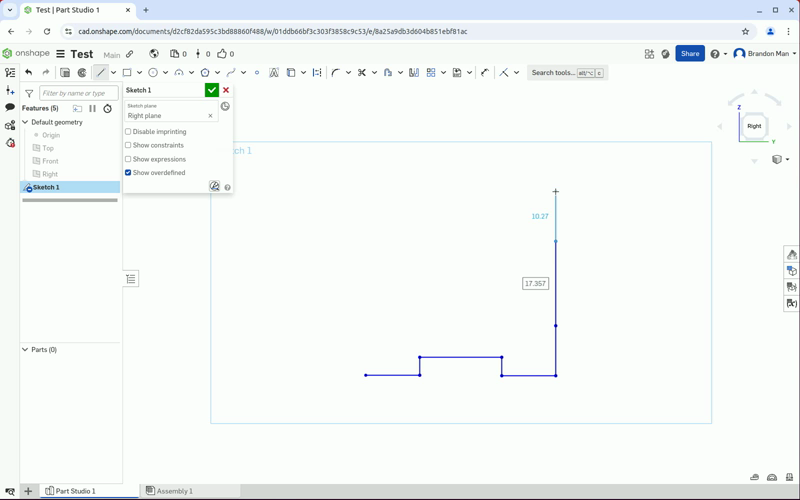
mouse_move(585, 191)
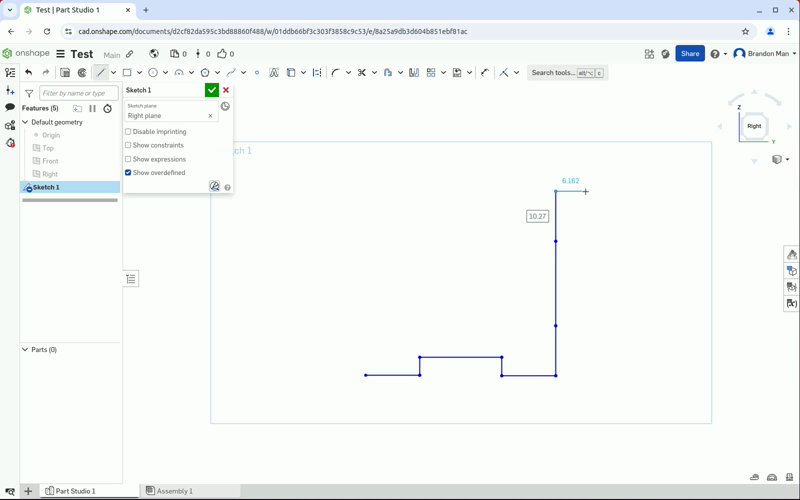
mouse_move(501, 191)
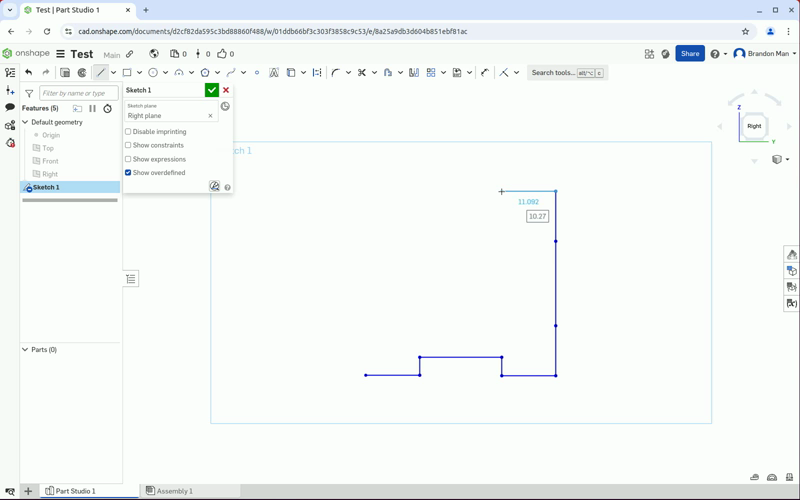
click(501, 191)
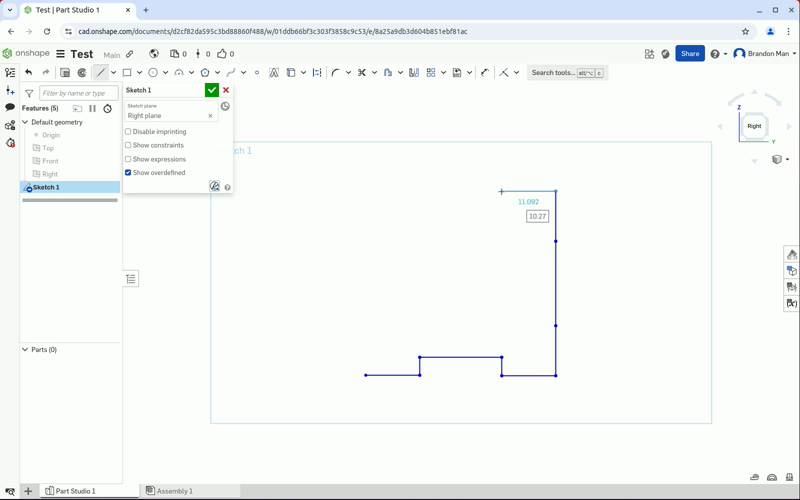
key_up(shift)
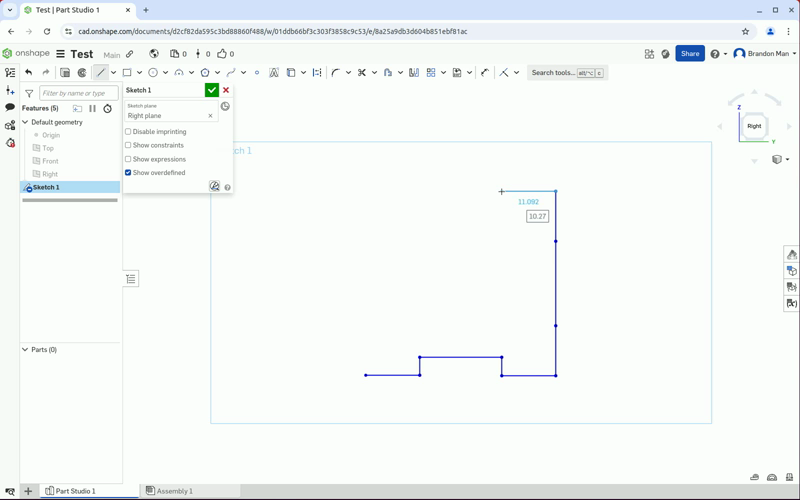
key_down(shift)
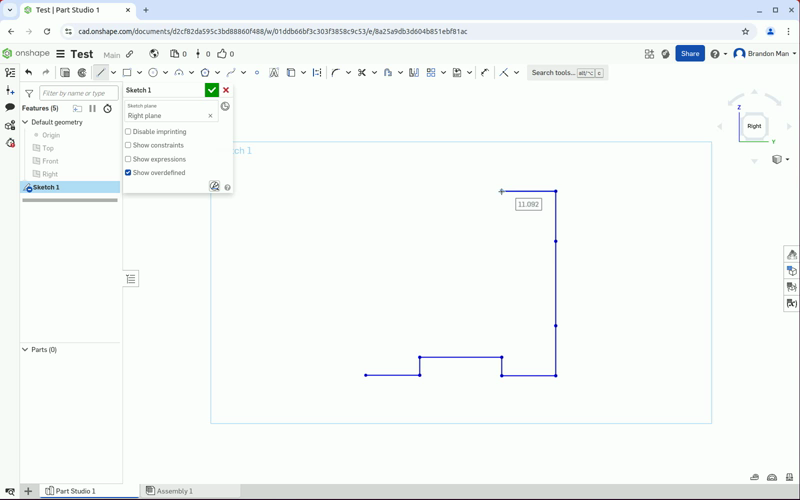
mouse_move(419, 191)
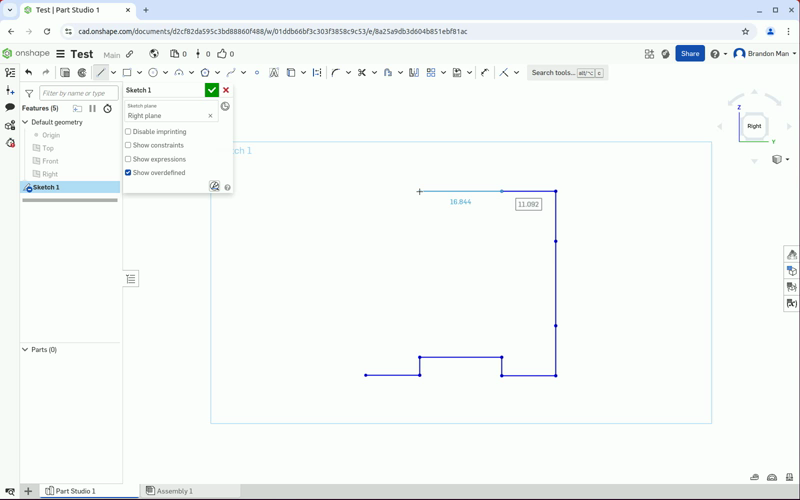
click(419, 191)
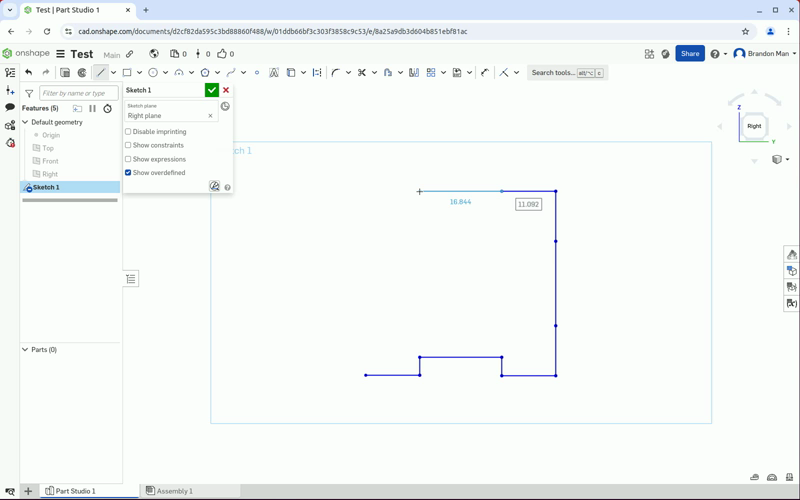
key_up(shift)
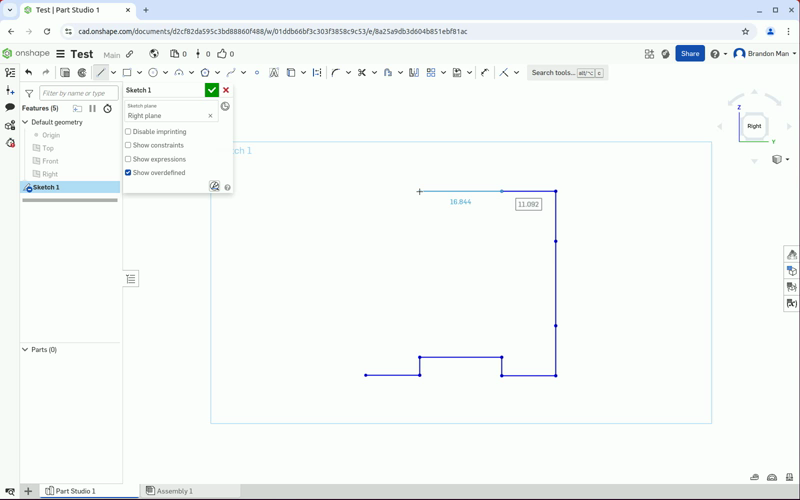
key_down(shift)
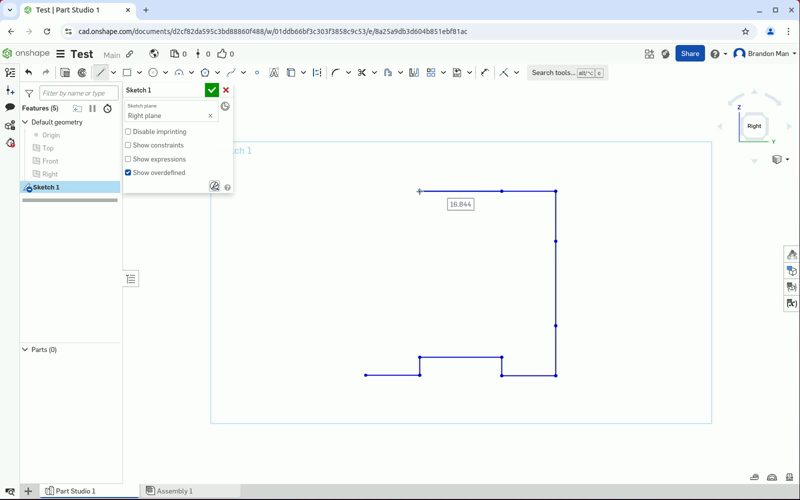
mouse_move(450, 191)
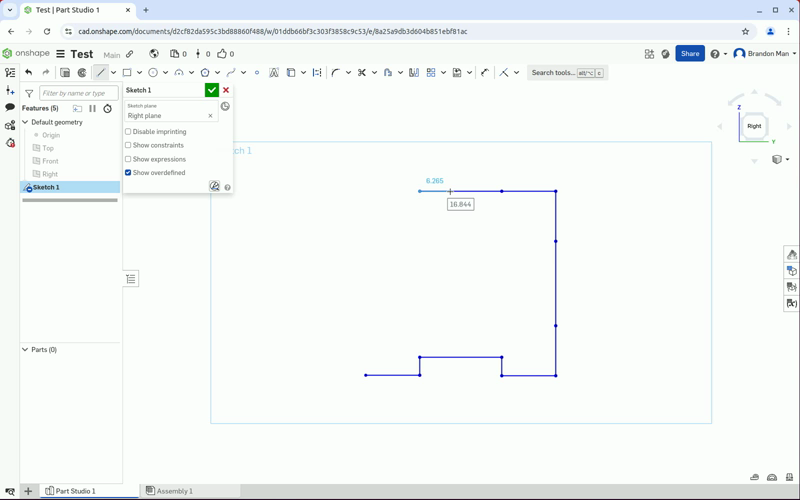
mouse_move(365, 191)
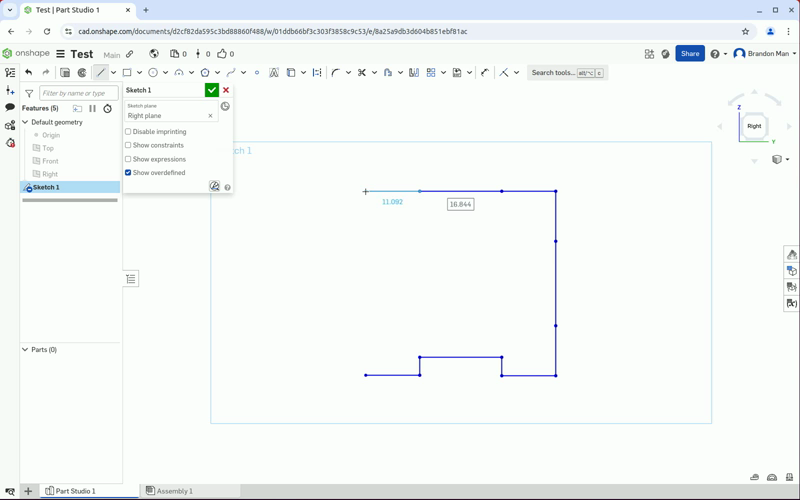
click(365, 191)
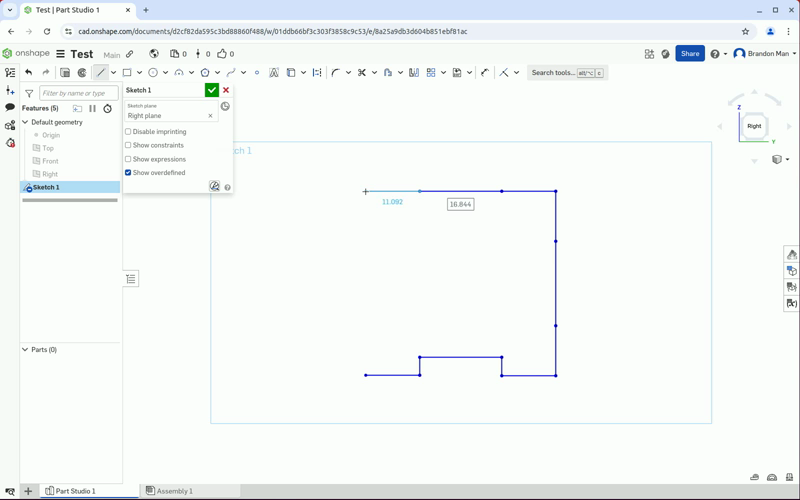
key_up(shift)
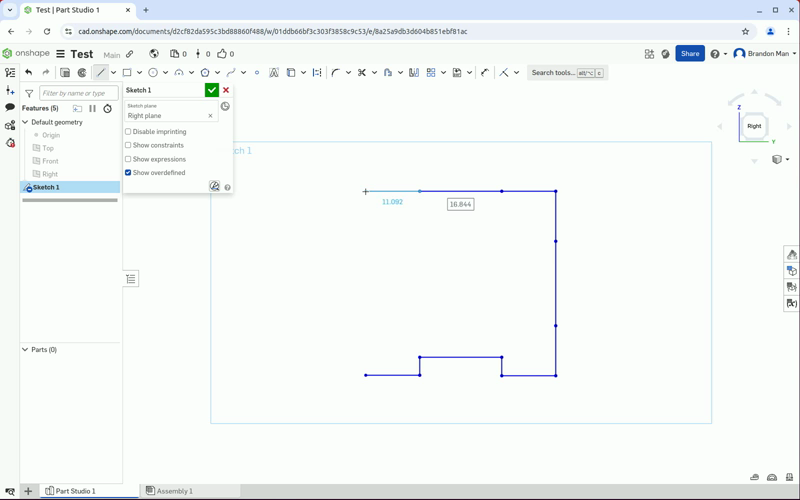
key_down(shift)
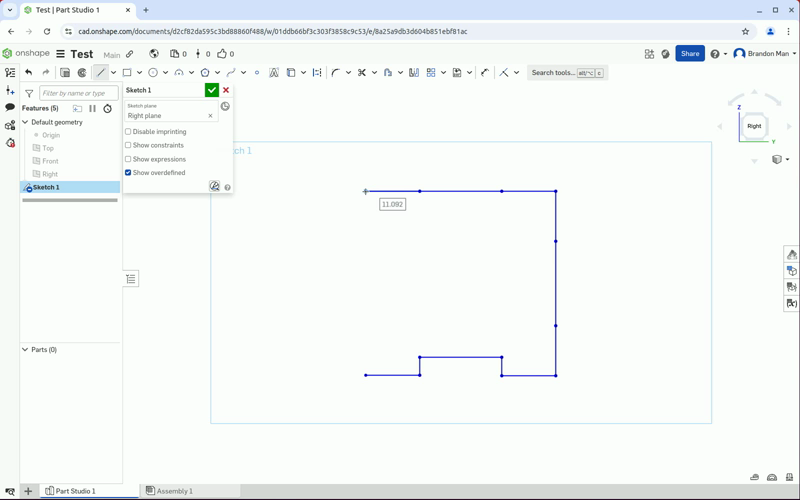
mouse_move(395, 191)
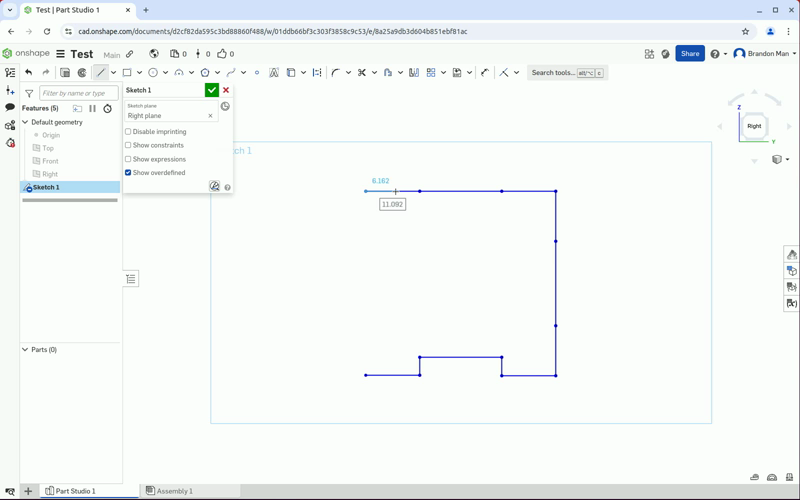
mouse_move(365, 241)
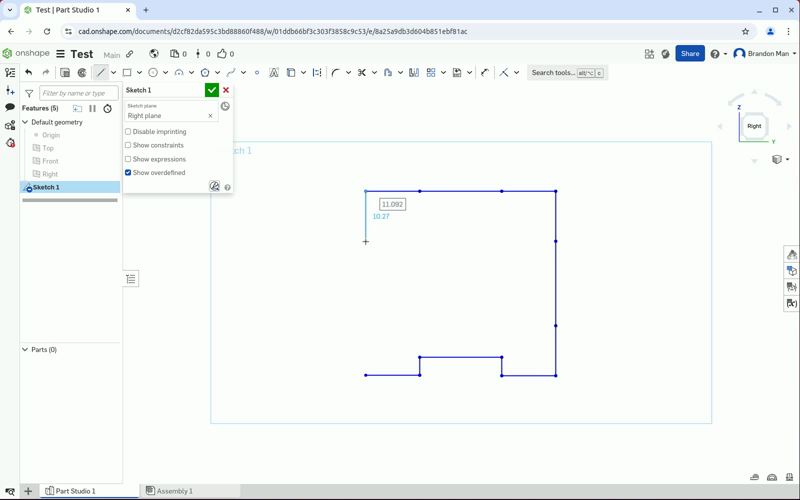
click(365, 241)
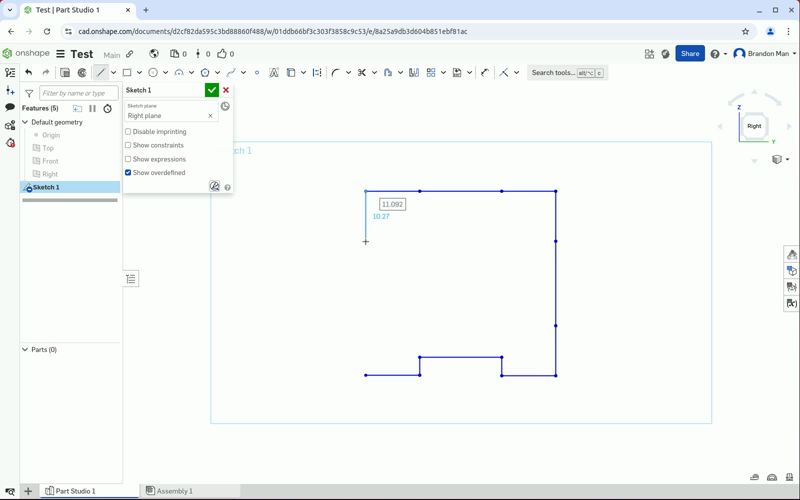
key_up(shift)
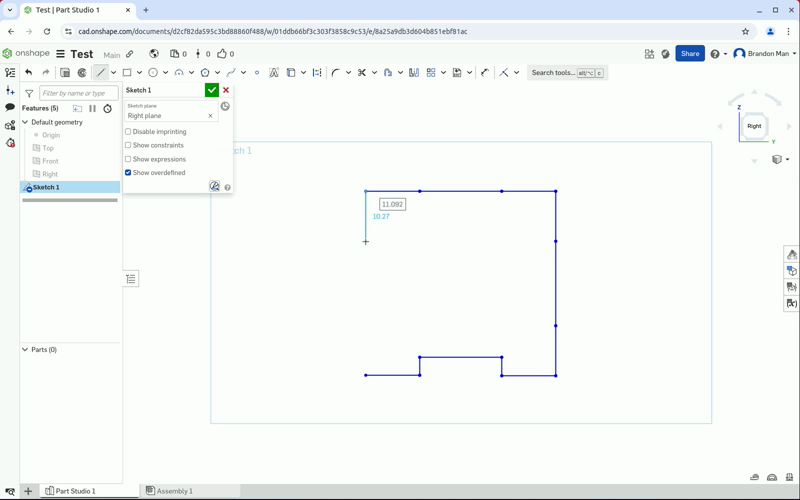
key_down(shift)
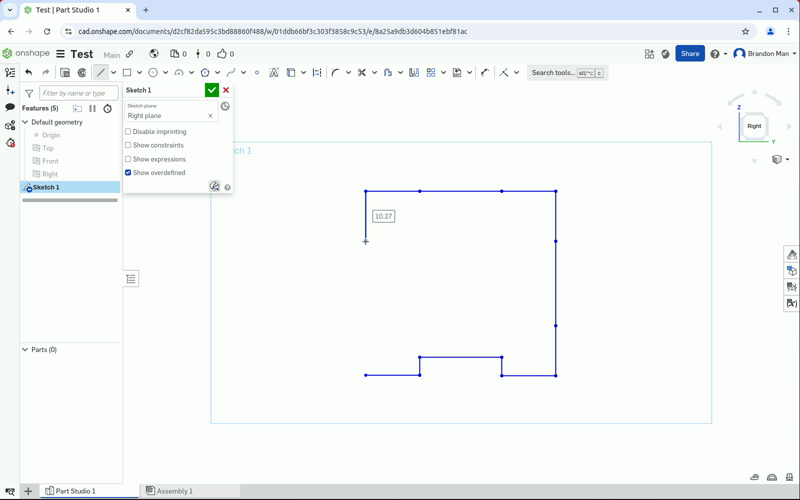
mouse_move(365, 325)
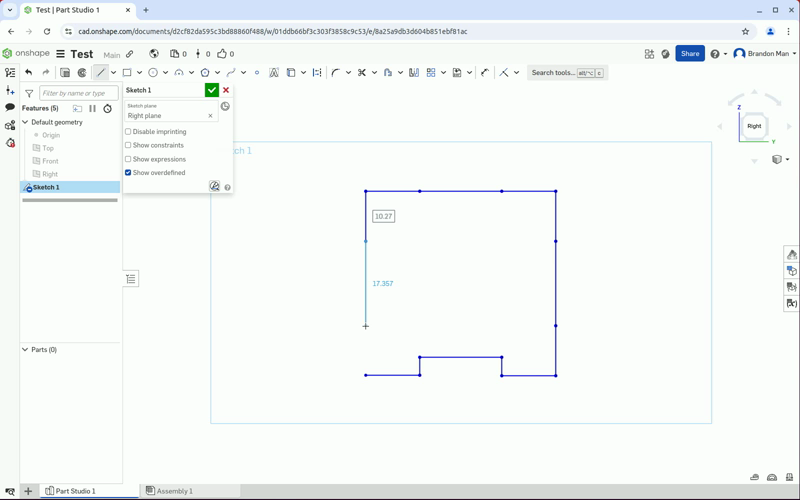
click(365, 325)
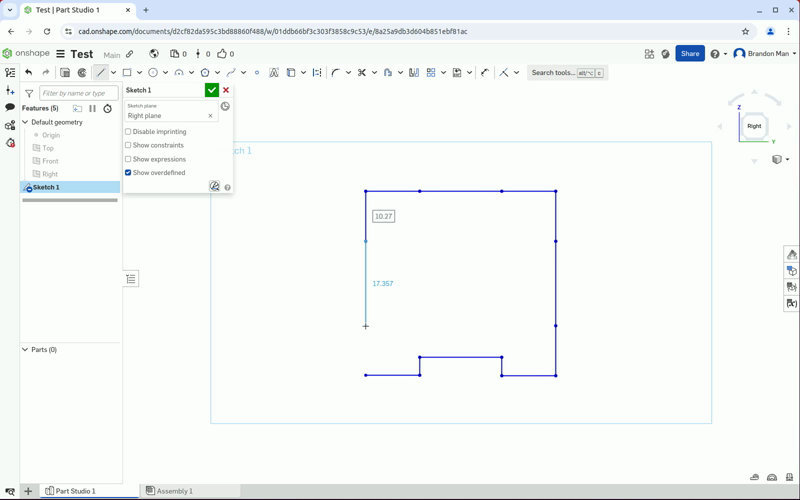
key_up(shift)
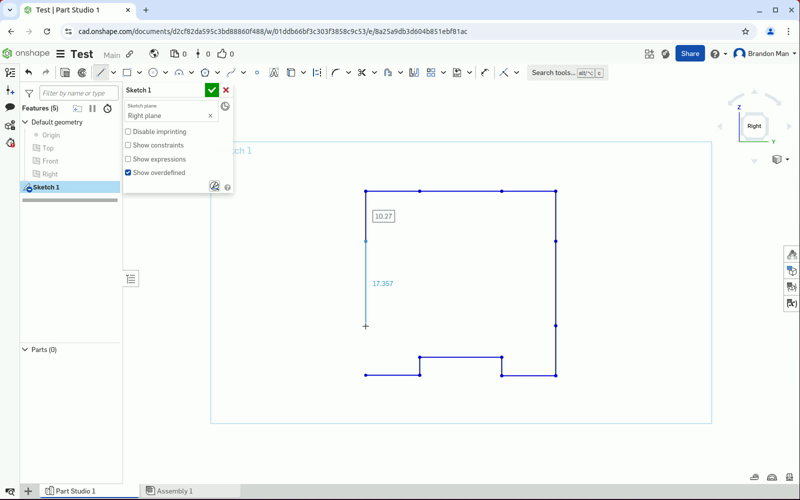
mouse_move(395, 325)
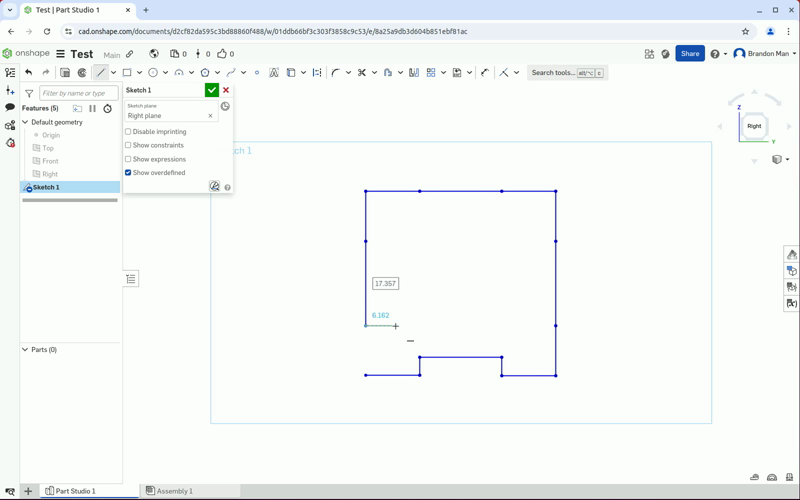
key_down(shift)
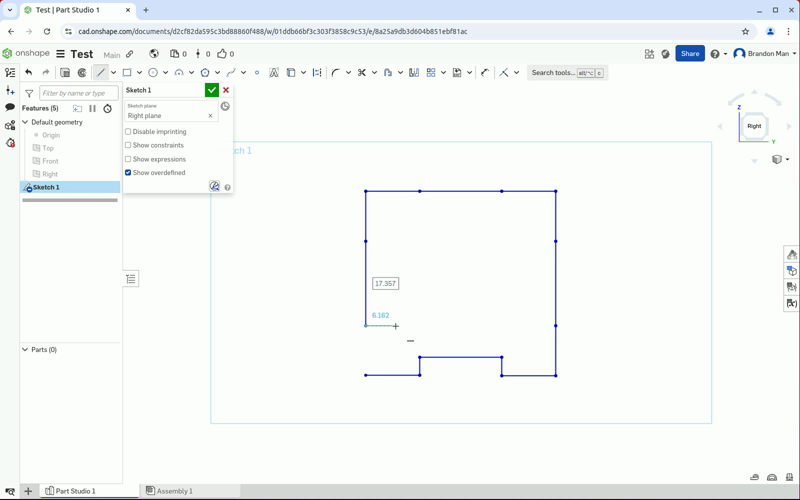
mouse_move(365, 375)
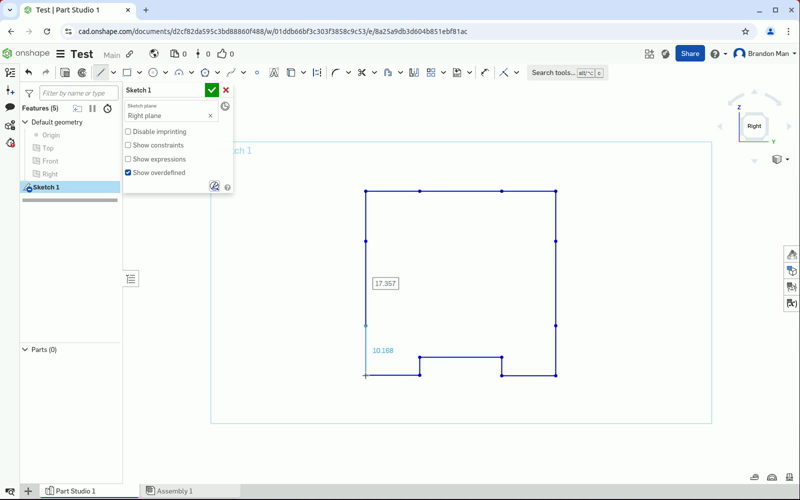
key_up(shift)
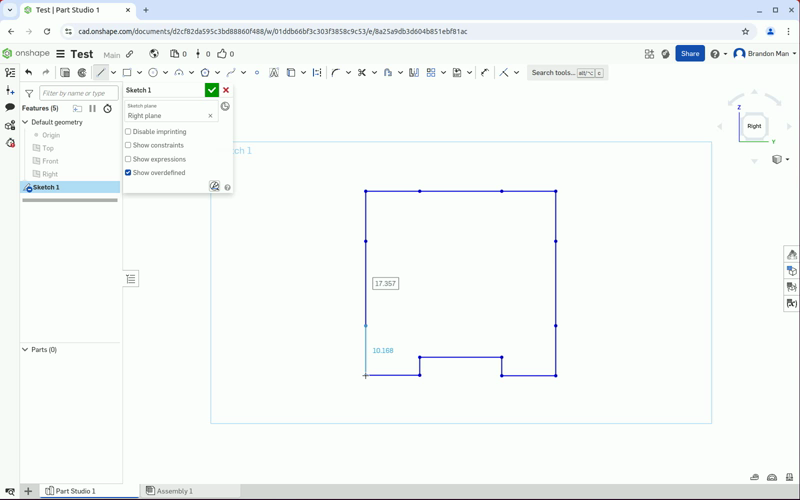
click(365, 375)
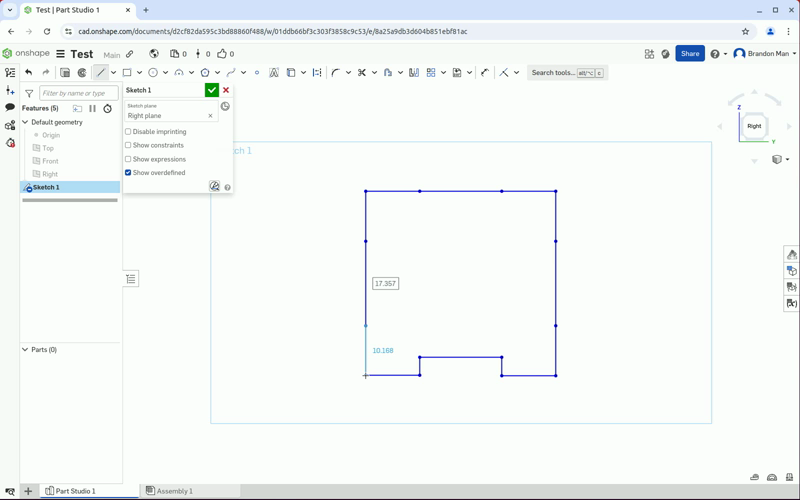
key(esc)
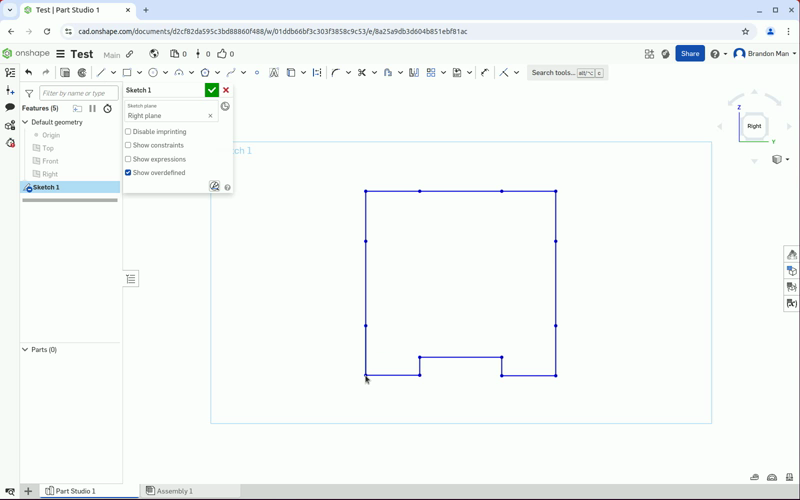
key(c)
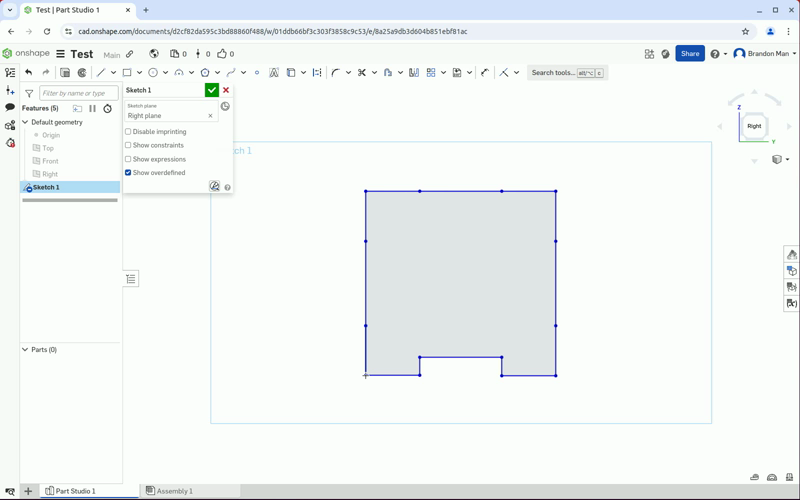
key_down(shift)
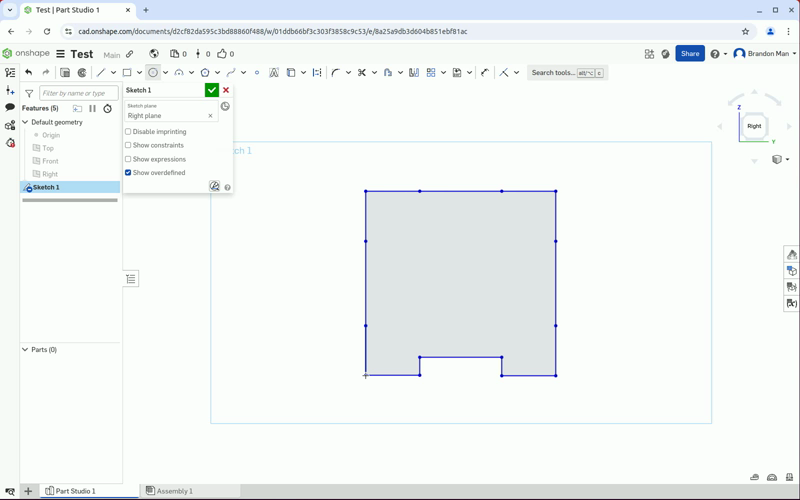
mouse_move(461, 317)
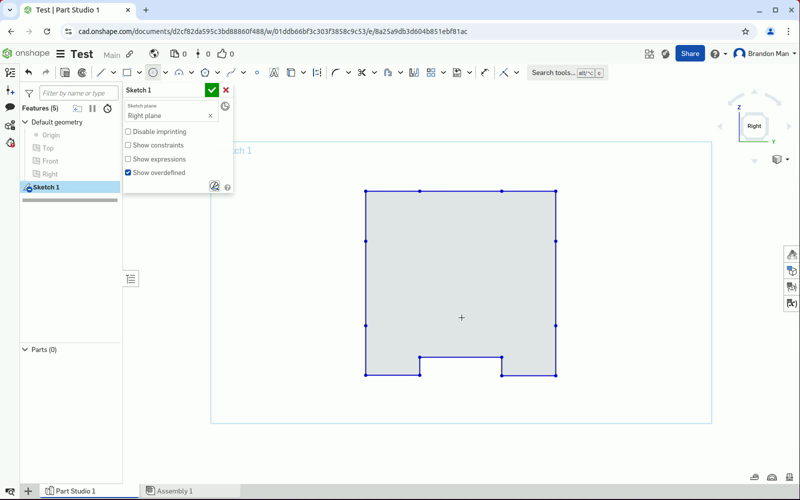
click(461, 317)
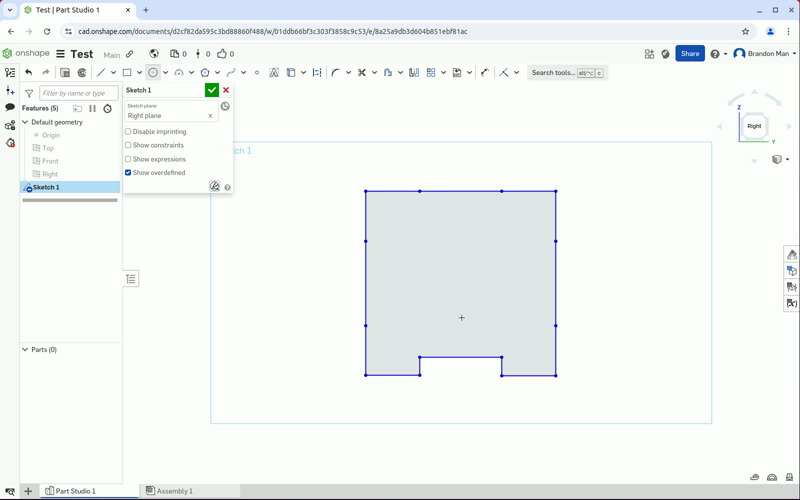
key_up(shift)
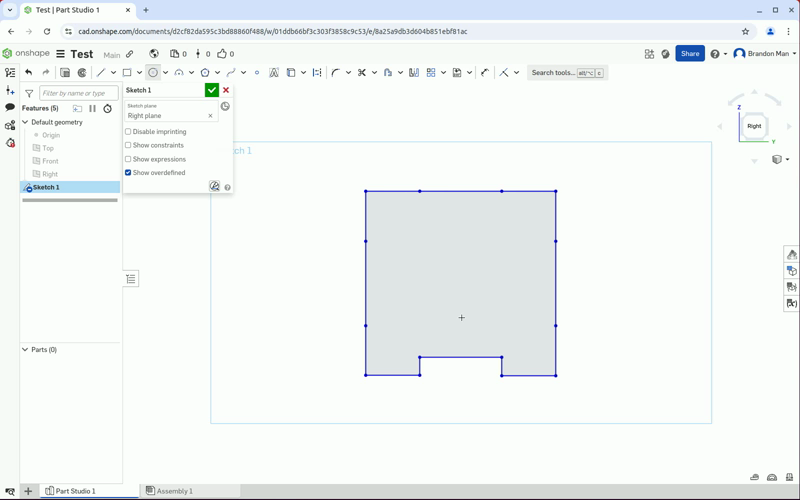
mouse_move(492, 317)
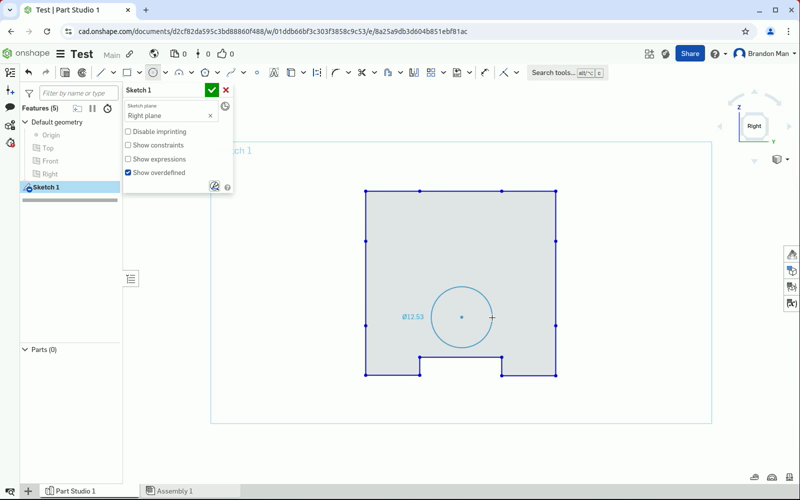
click(492, 317)
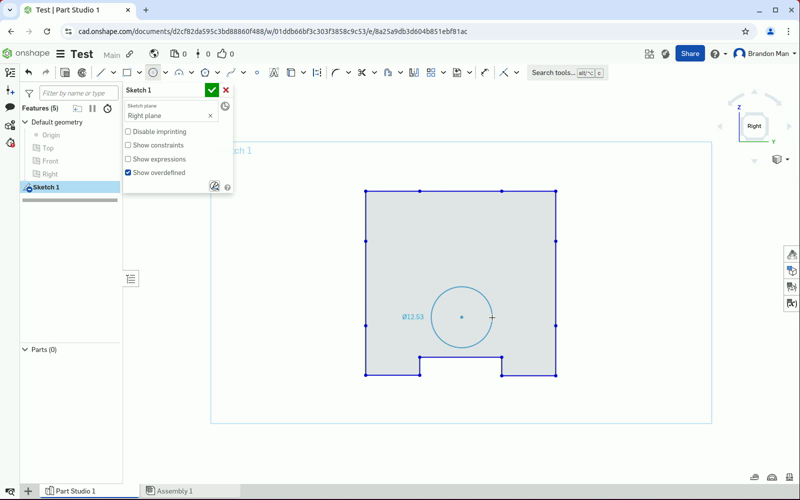
key(esc)
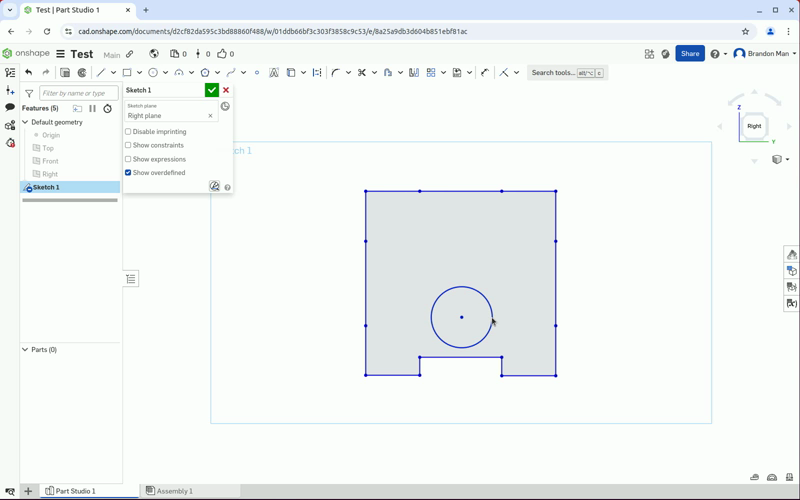
key(l)
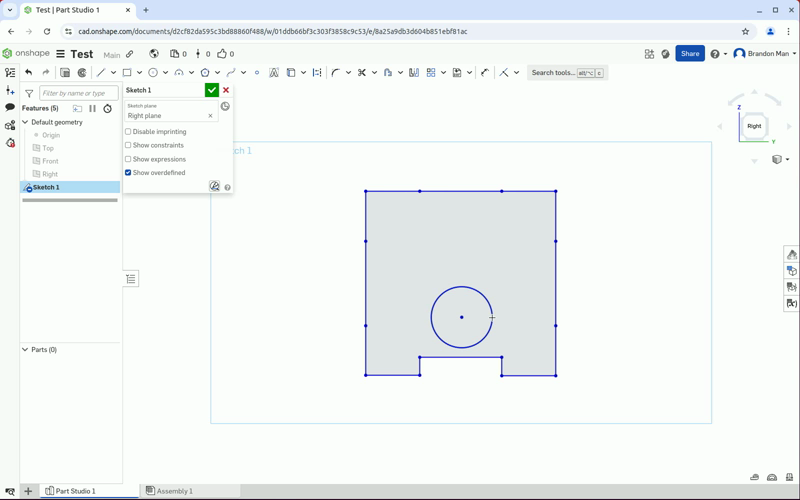
key_down(shift)
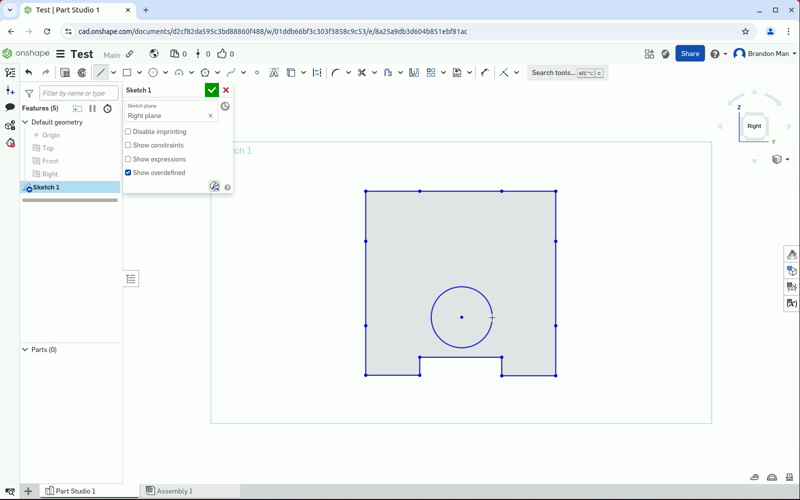
mouse_move(433, 263)
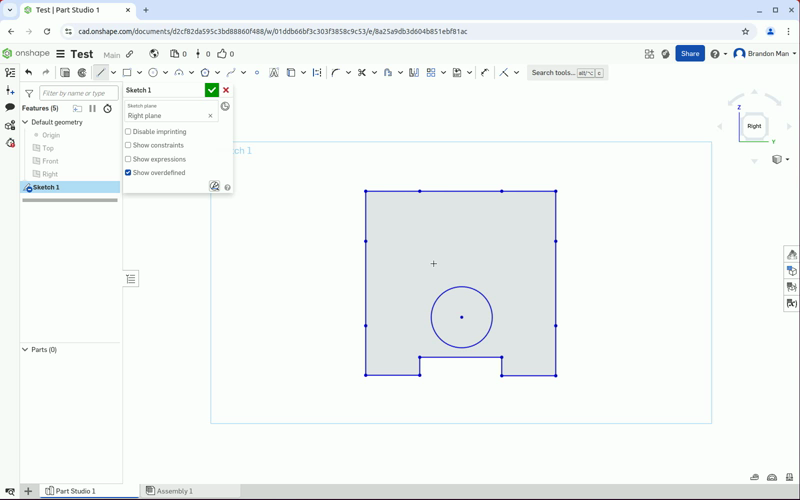
click(433, 263)
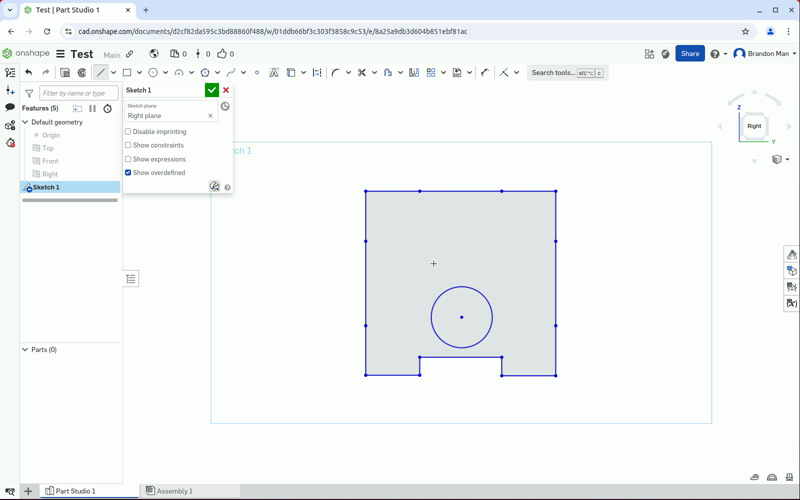
key_up(shift)
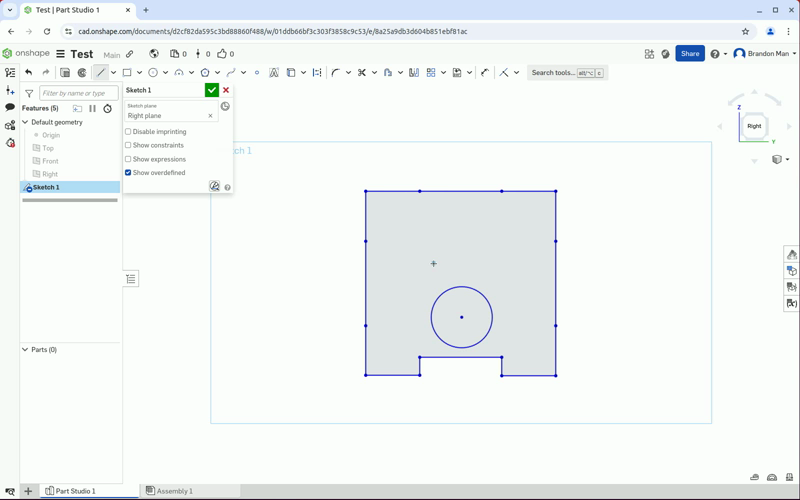
key_down(shift)
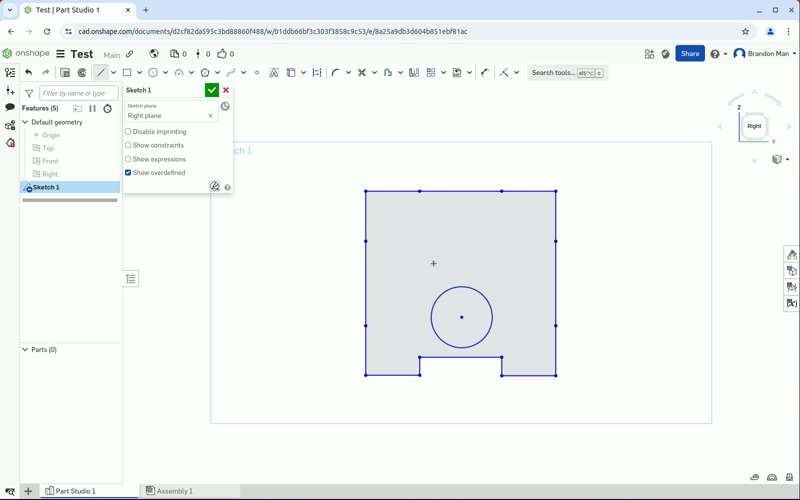
mouse_move(463, 263)
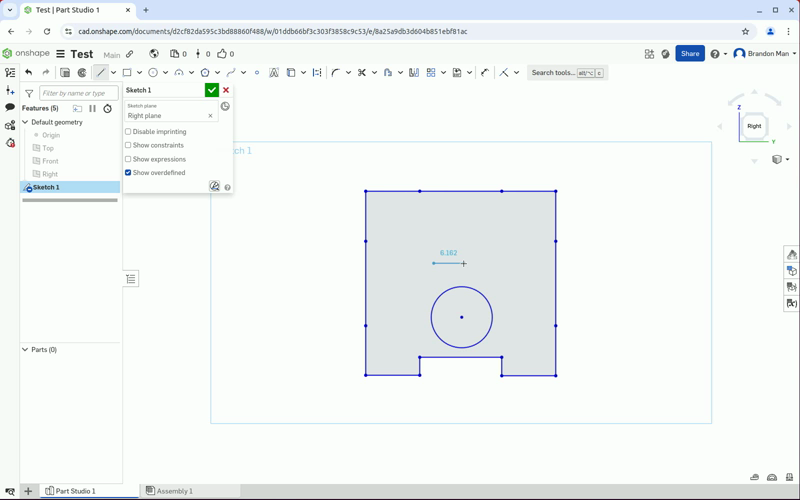
mouse_move(488, 263)
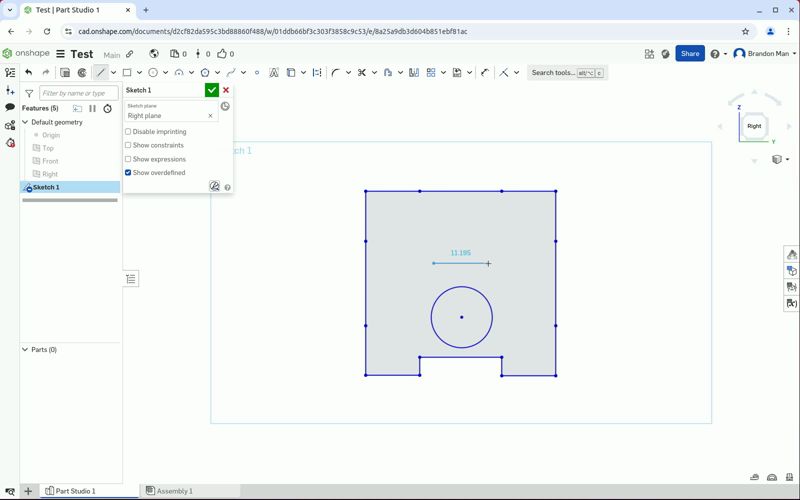
click(488, 263)
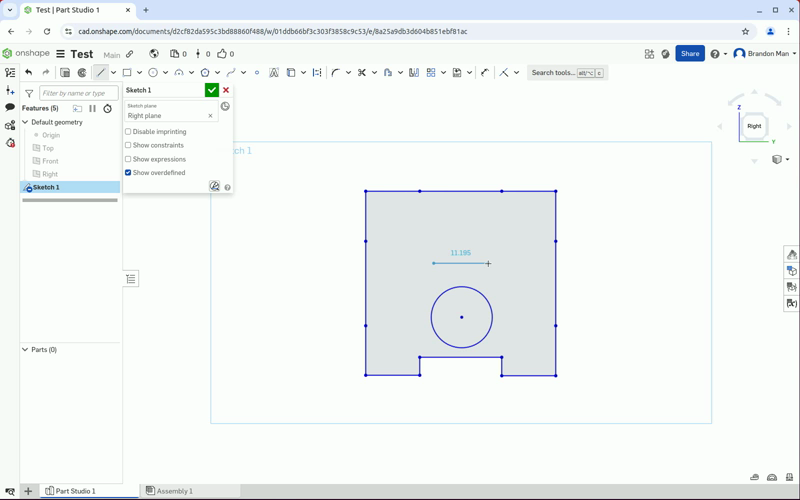
key_up(shift)
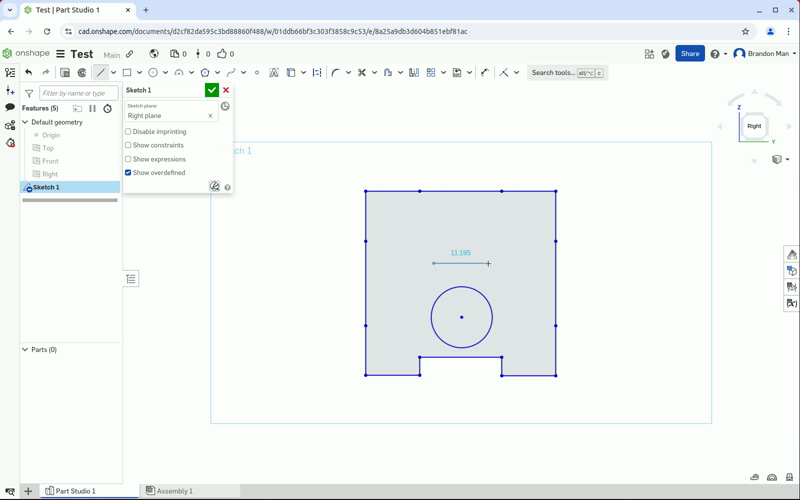
key_down(shift)
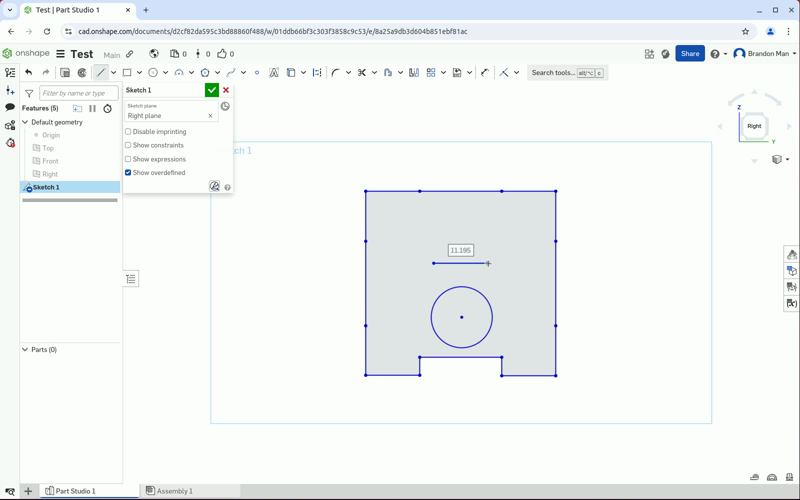
mouse_move(518, 263)
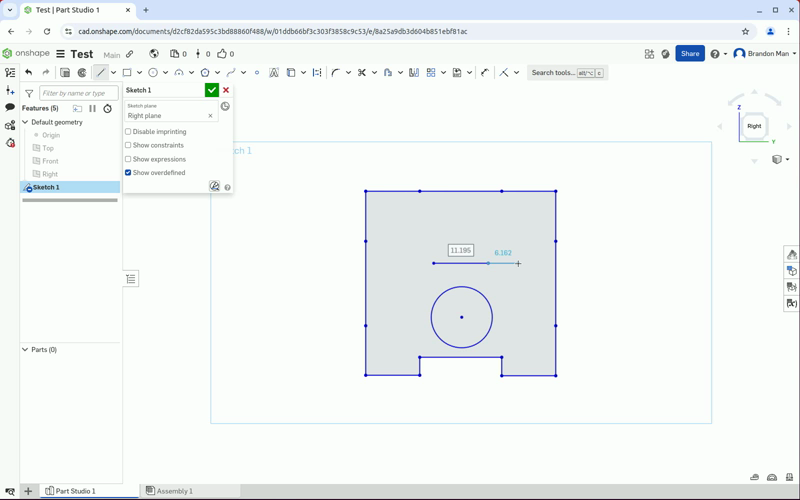
mouse_move(488, 247)
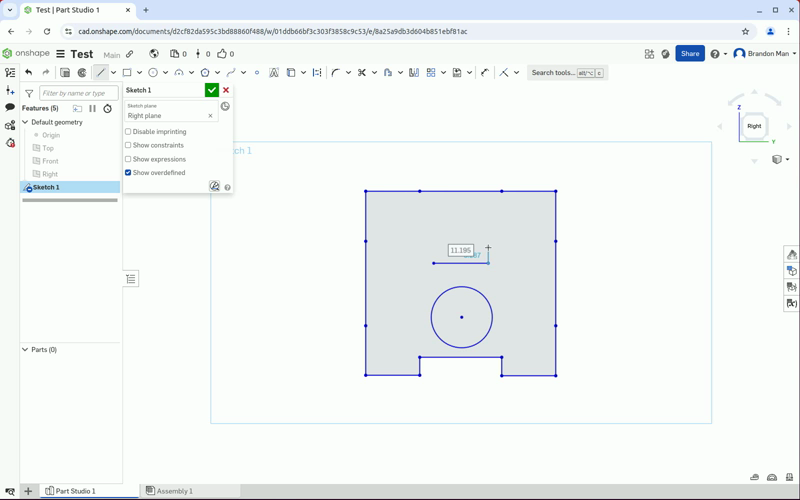
click(488, 247)
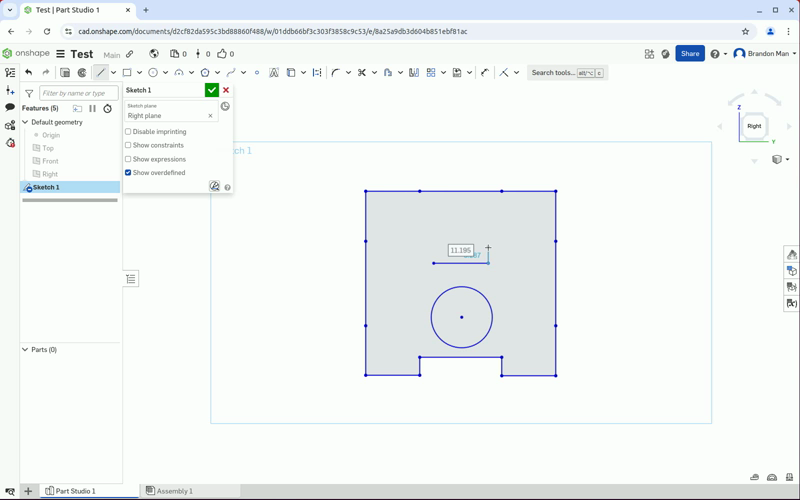
key_up(shift)
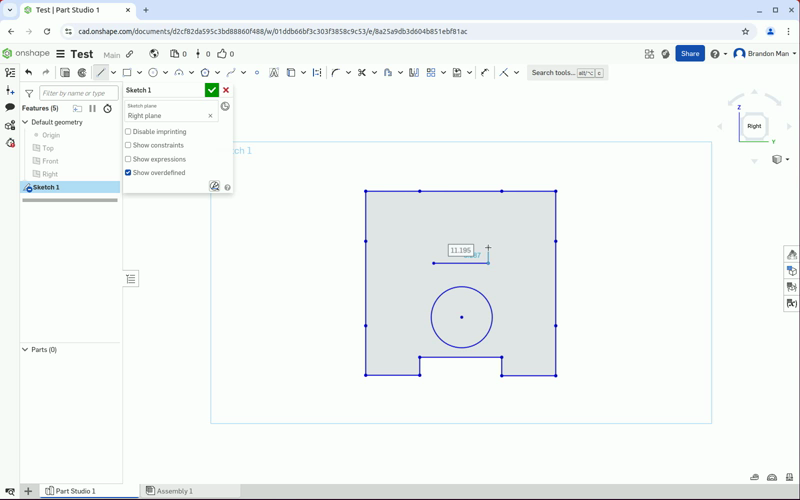
key_down(shift)
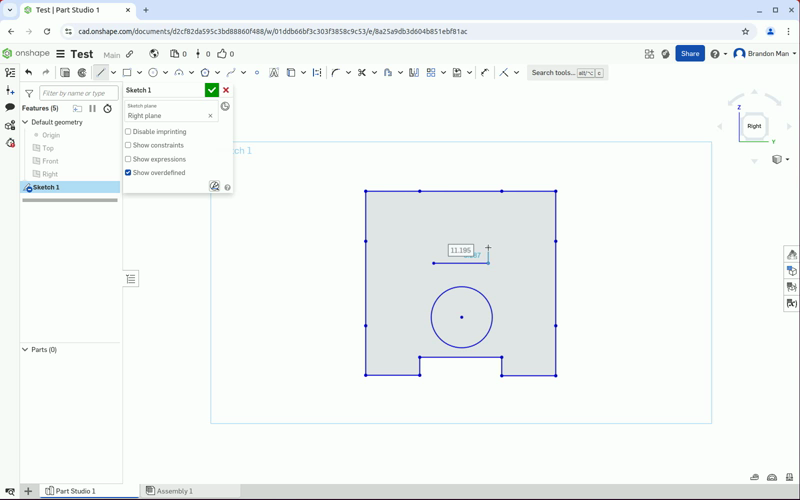
mouse_move(518, 247)
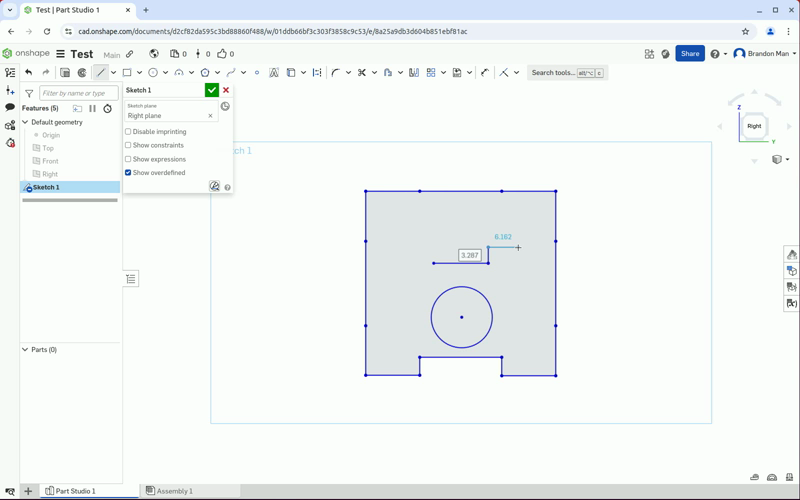
mouse_move(433, 247)
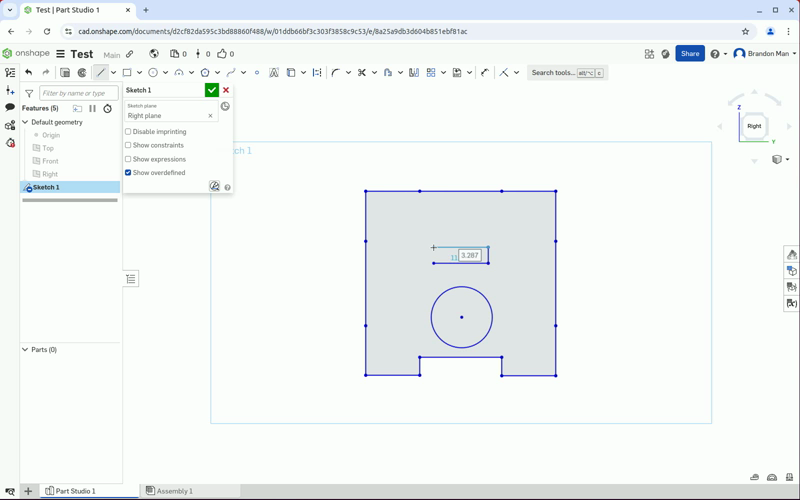
click(433, 247)
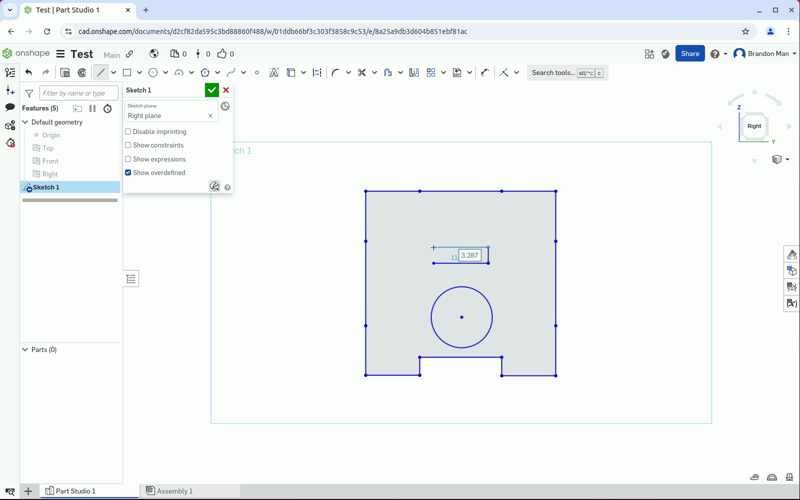
key_up(shift)
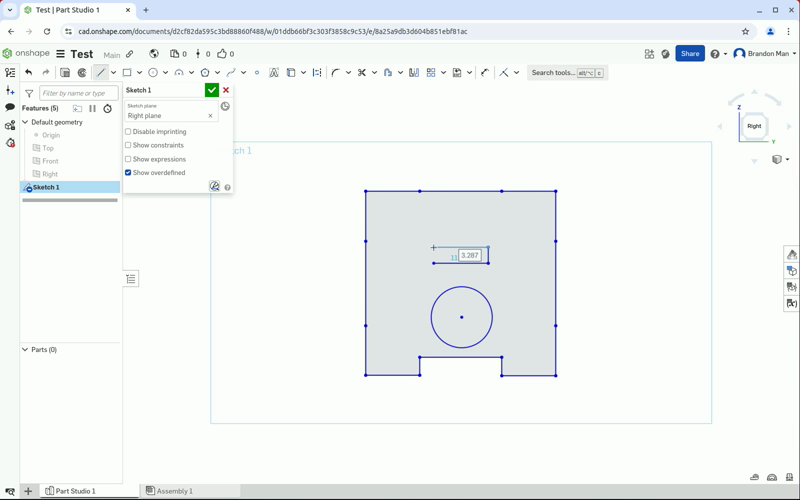
mouse_move(463, 247)
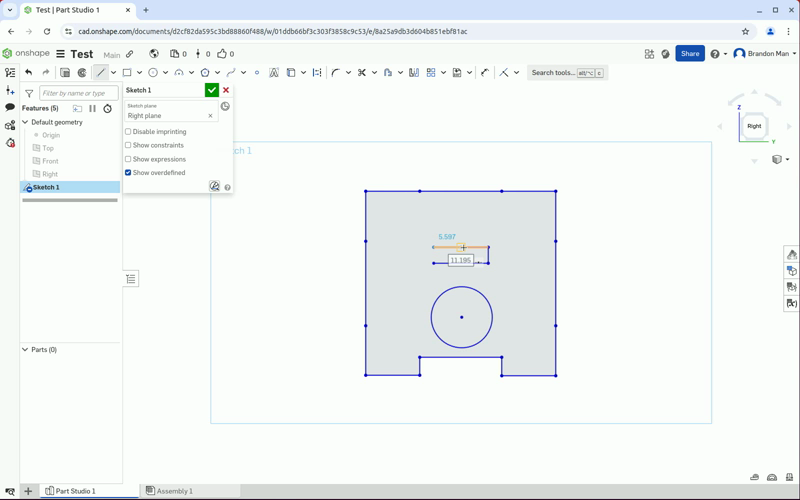
key_down(shift)
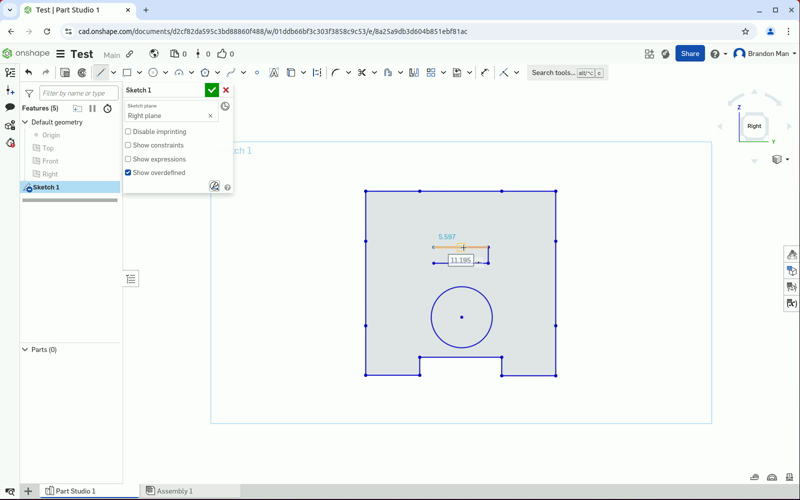
mouse_move(433, 263)
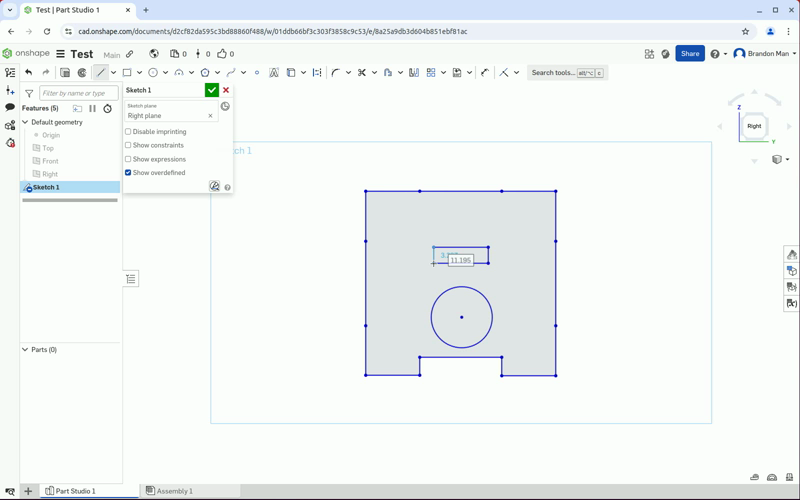
key_up(shift)
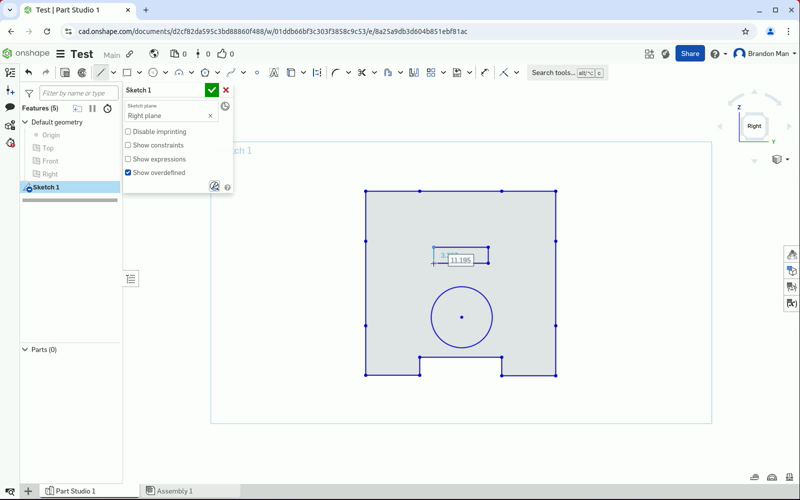
click(433, 263)
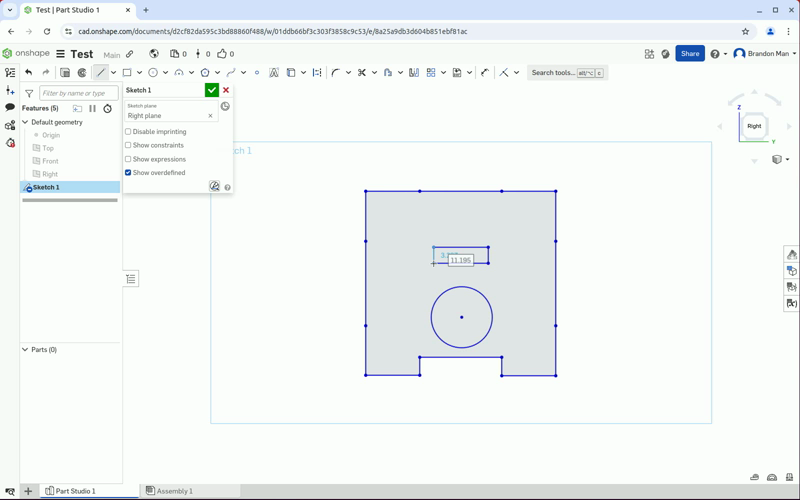
key(esc)
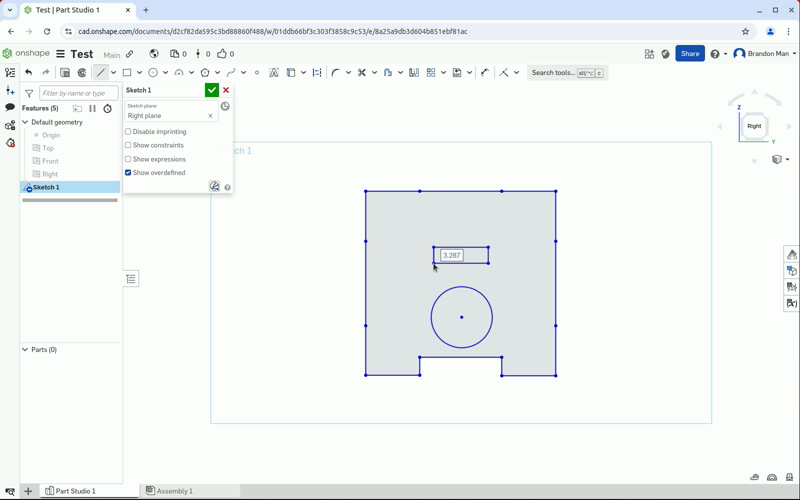
mouse_move(387, 214)
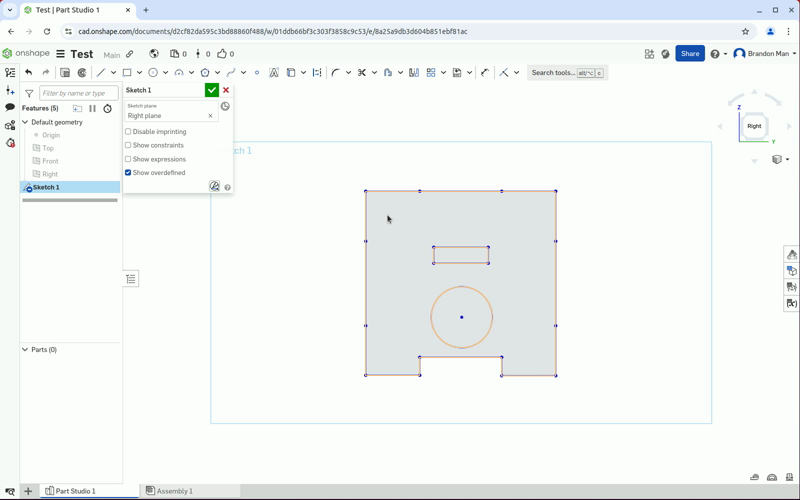
click(387, 214)
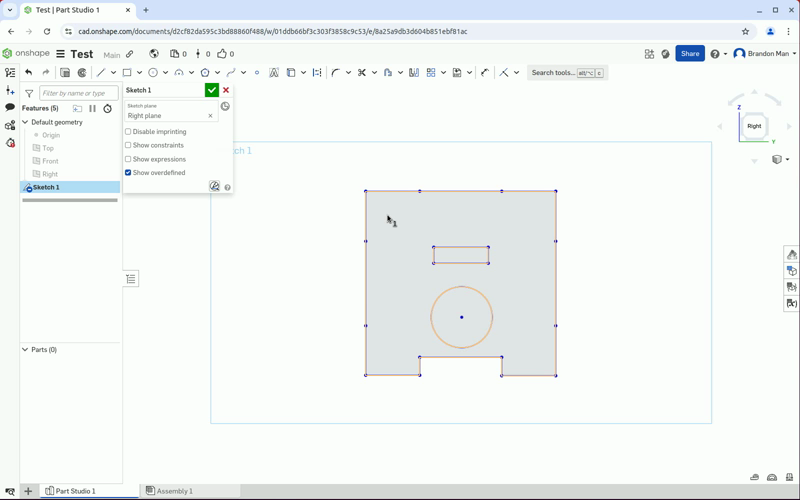
mouse_move(73, 352)
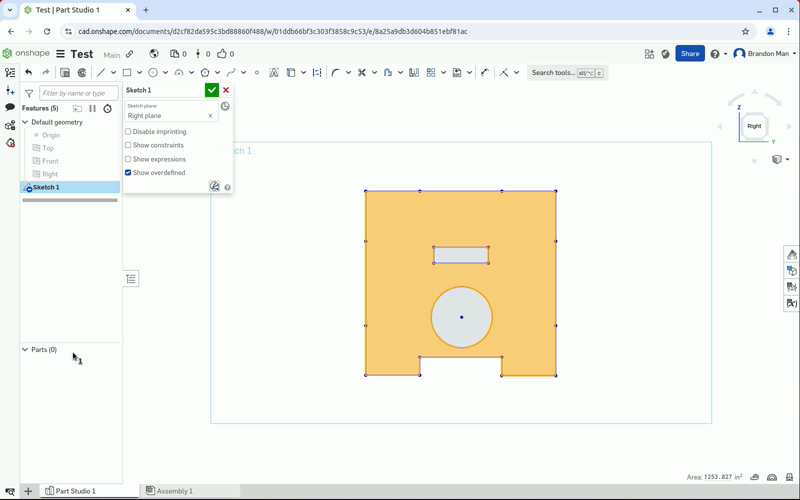
key(shift+y)
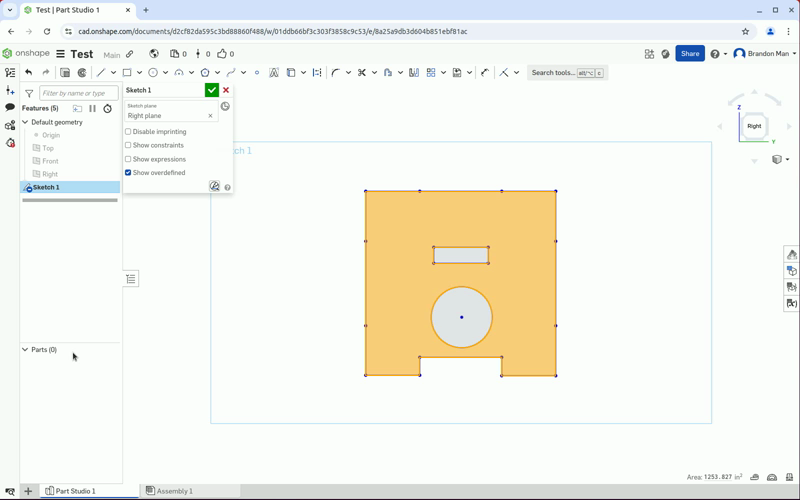
key(shift+e)
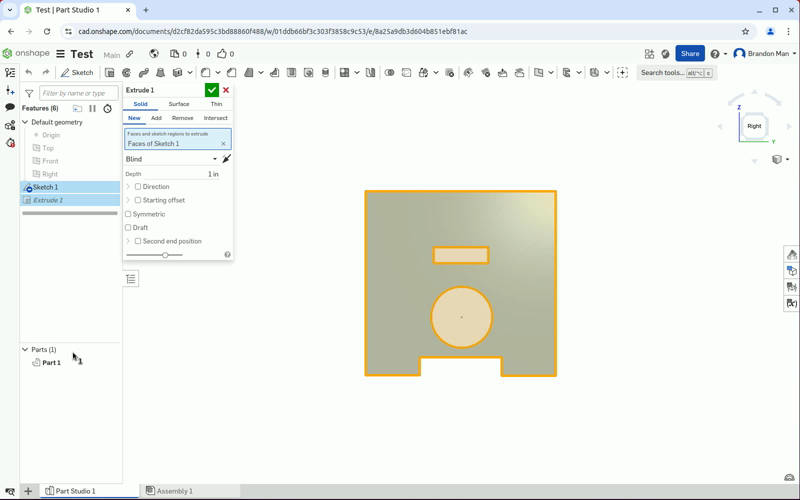
mouse_move(143, 106)
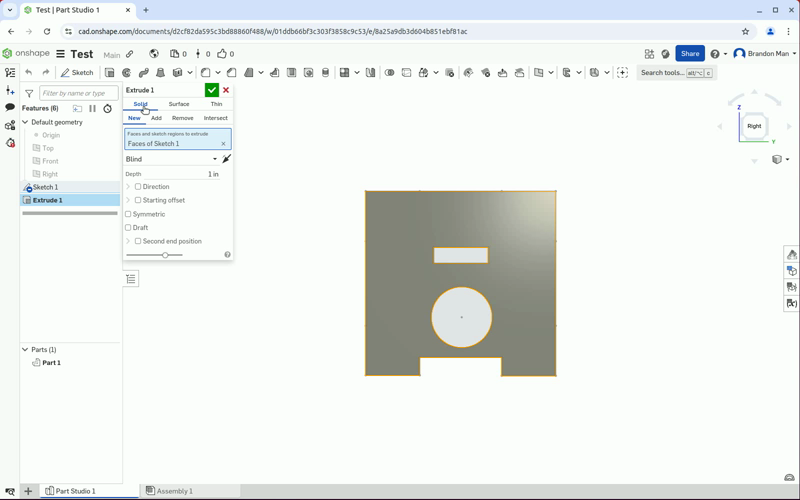
click(143, 106)
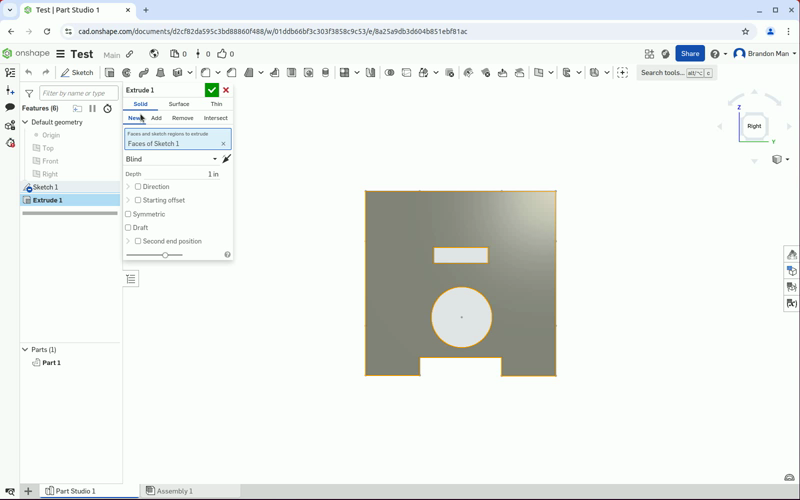
mouse_move(137, 120)
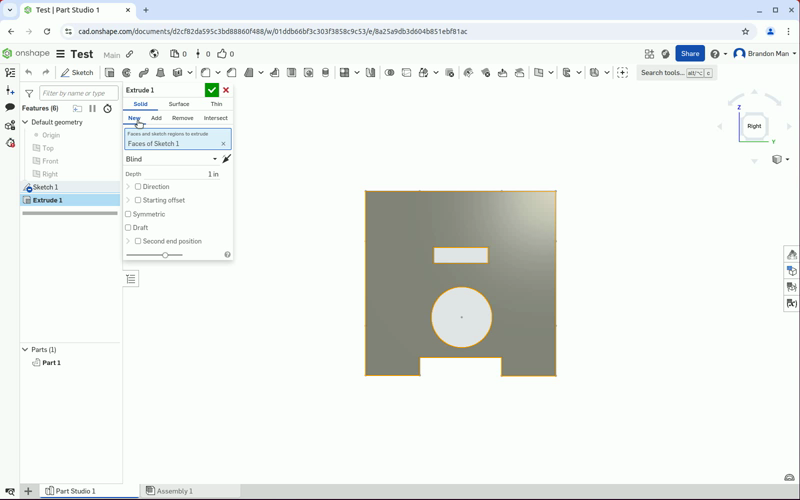
click(137, 120)
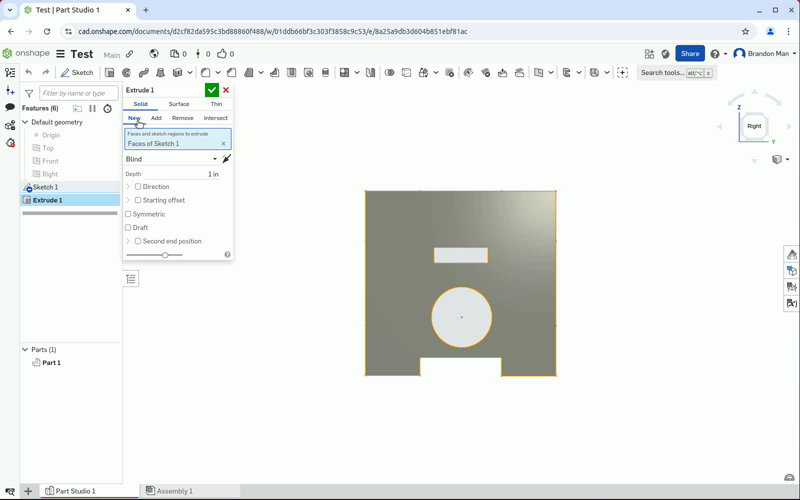
key(tab, 4)
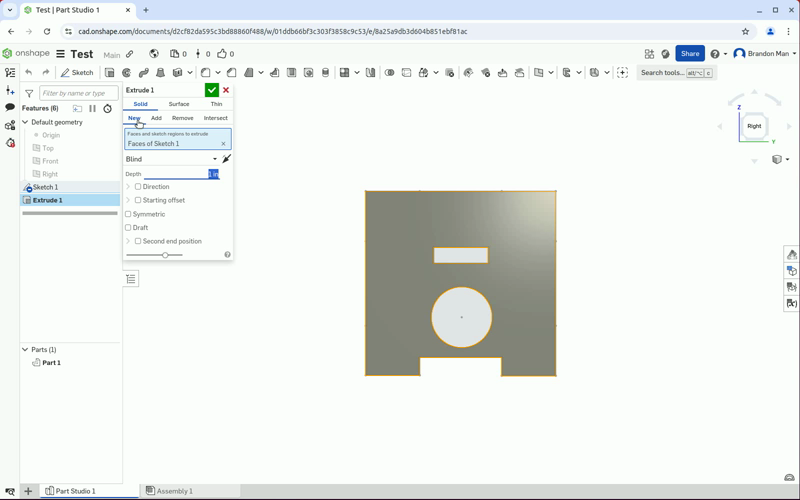
text(3.37)
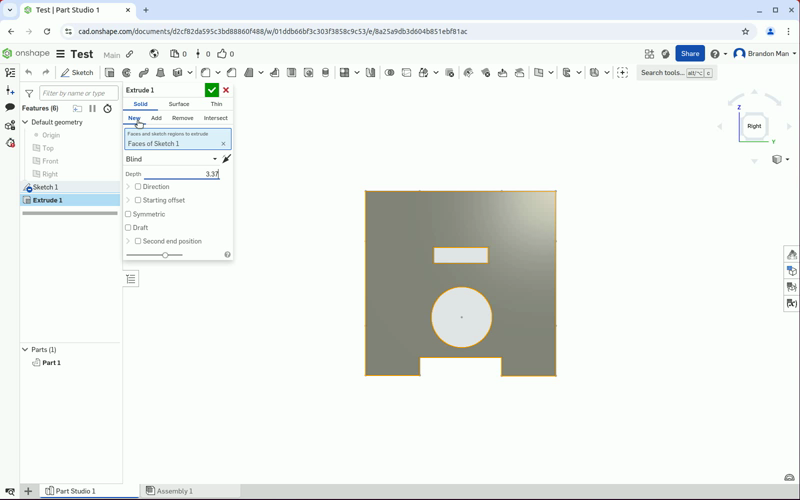
key(enter)
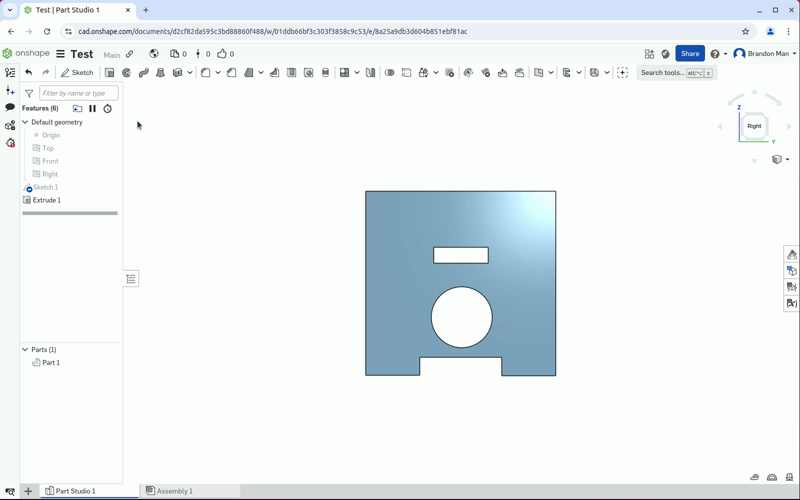
key(shift+h)
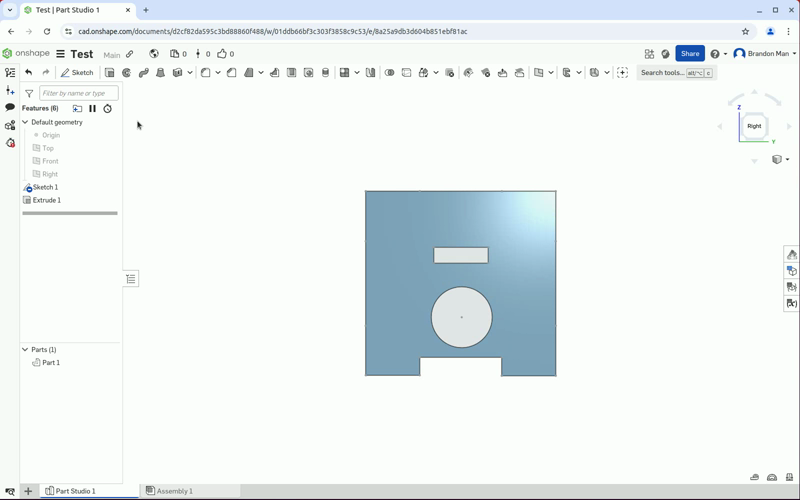
key(shift+h)
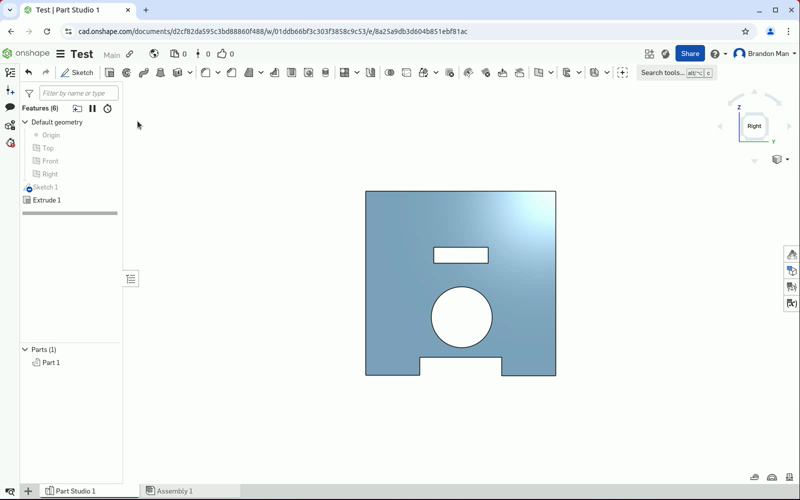
mouse_move(73, 189)
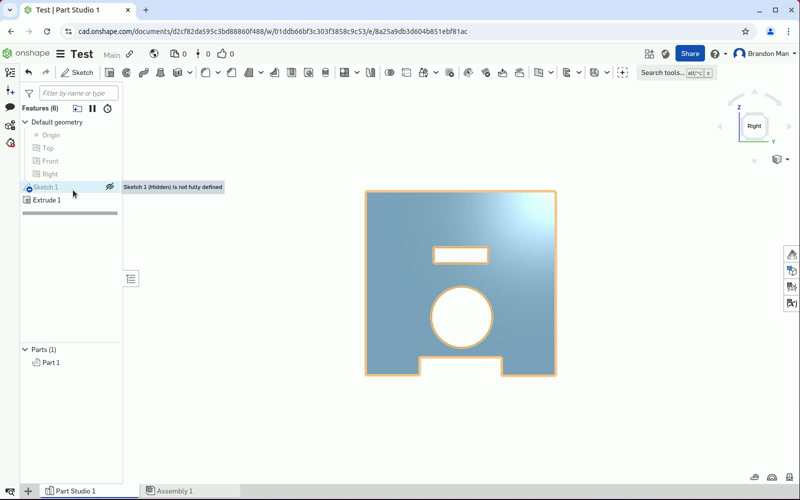
click(73, 189)
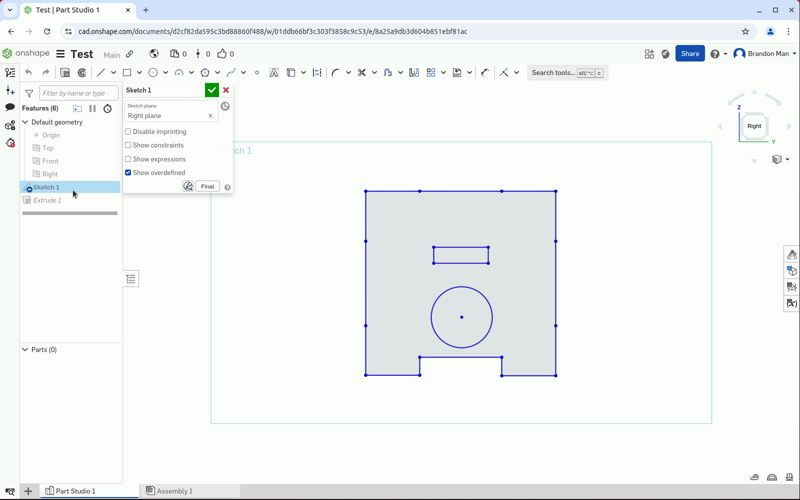
mouse_move(229, 92)
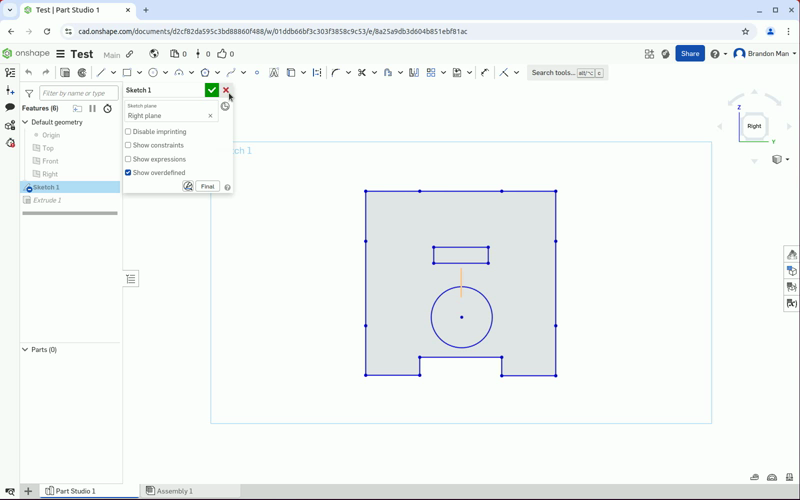
click(229, 92)
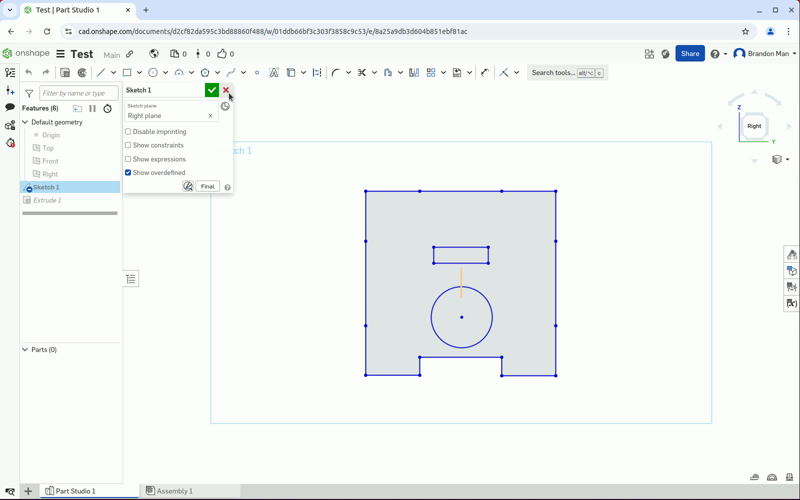
key(shift+s)
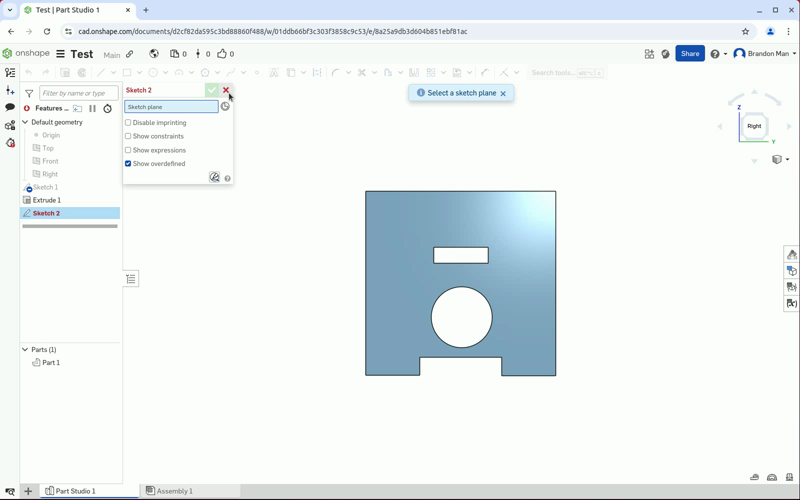
mouse_move(73, 176)
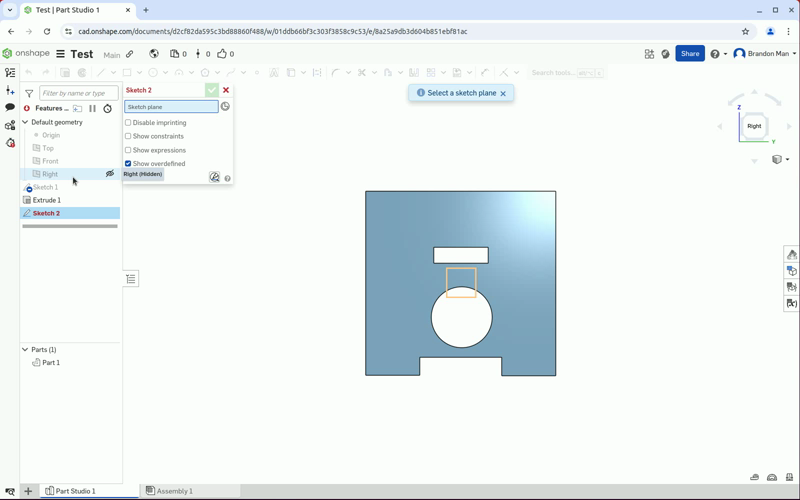
click(73, 176)
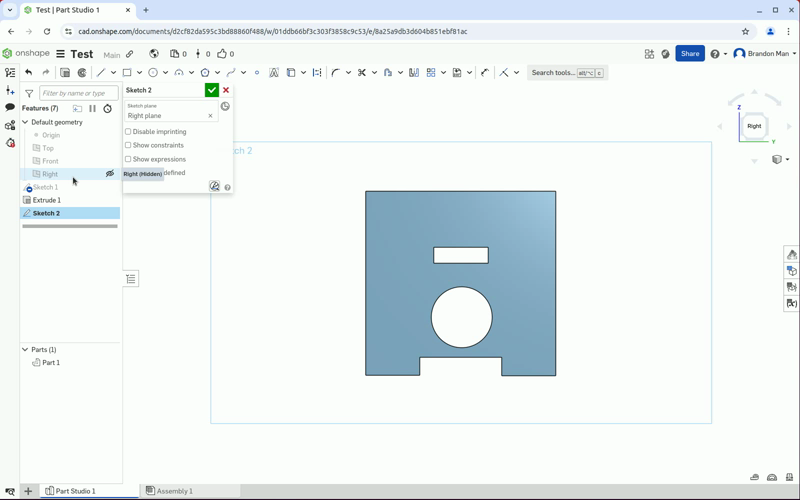
mouse_move(73, 352)
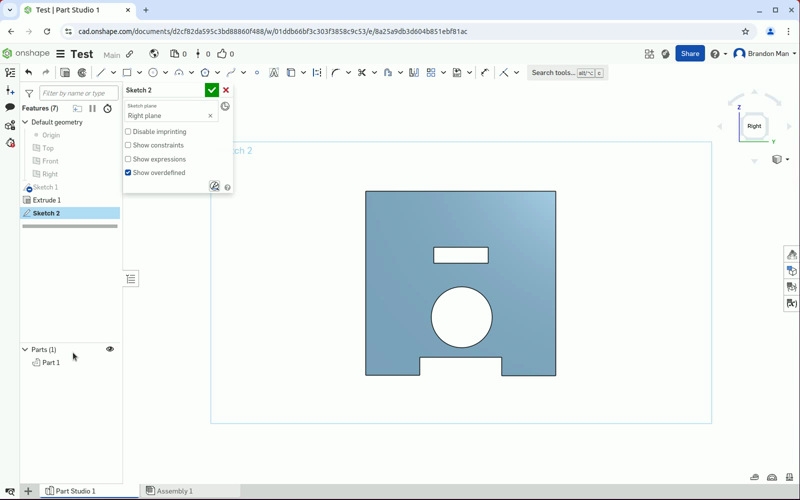
key(y)
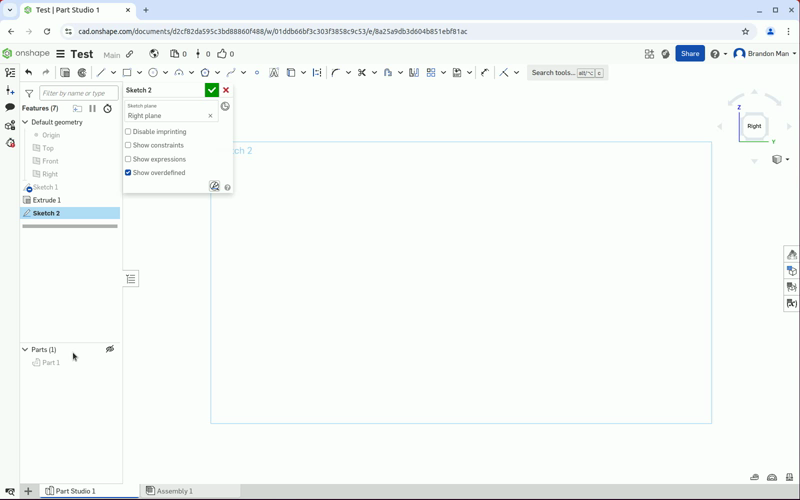
key(l)
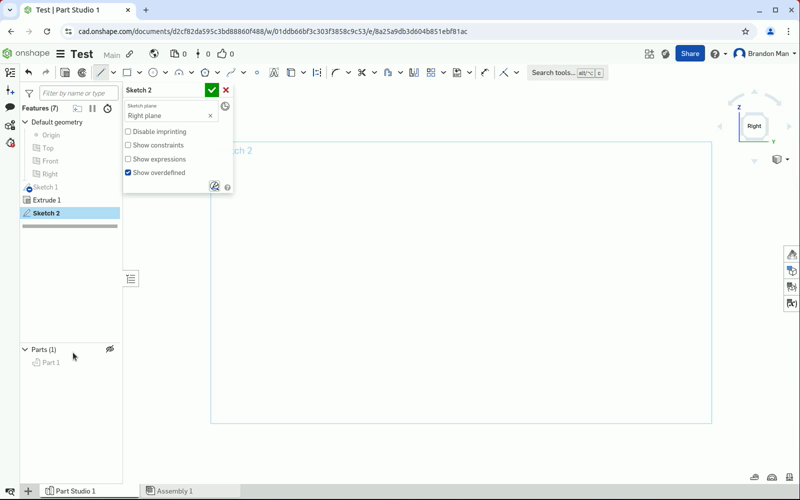
key_down(shift)
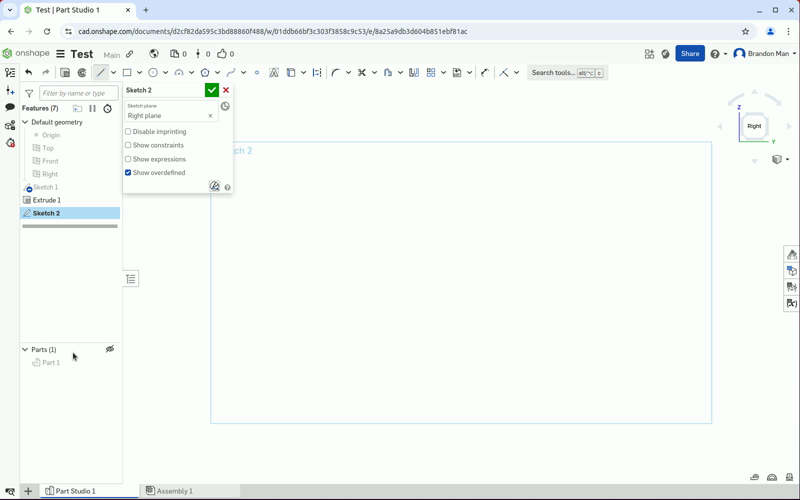
mouse_move(418, 190)
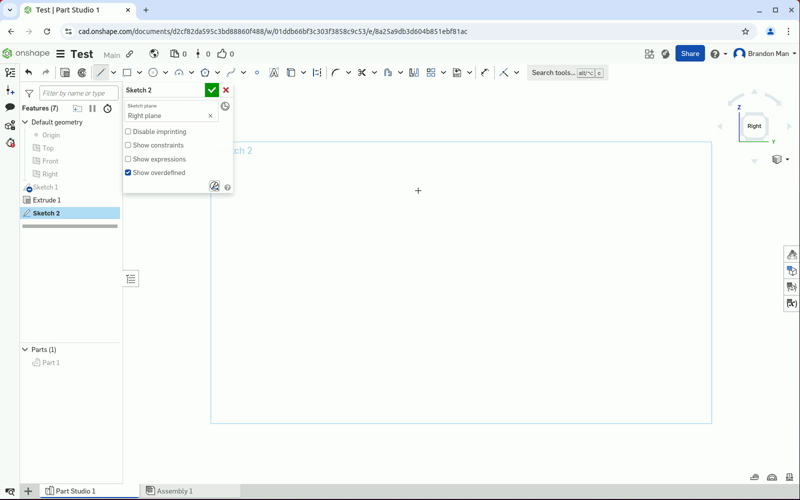
click(418, 190)
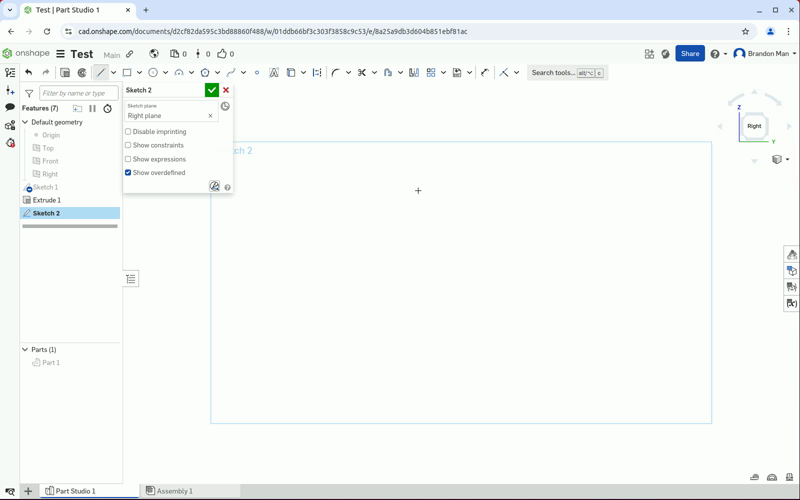
key_up(shift)
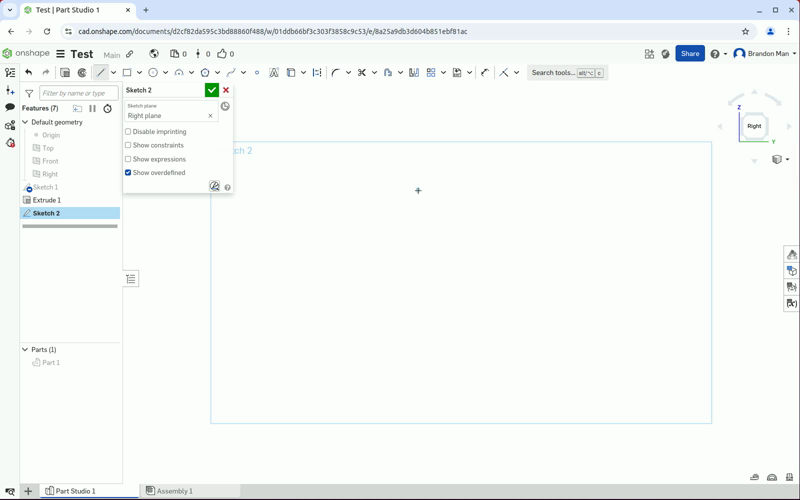
key_down(shift)
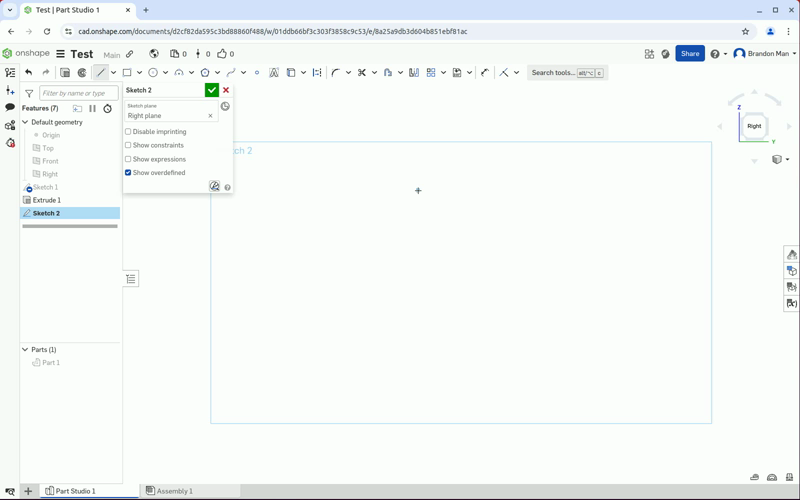
mouse_move(503, 190)
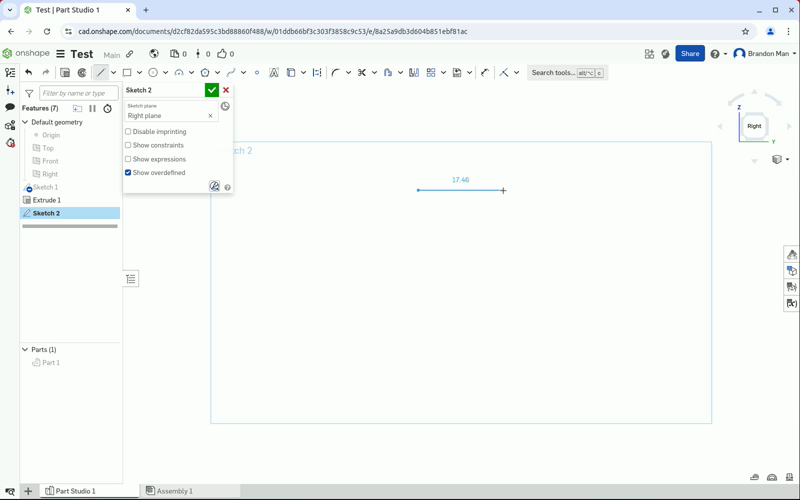
click(503, 190)
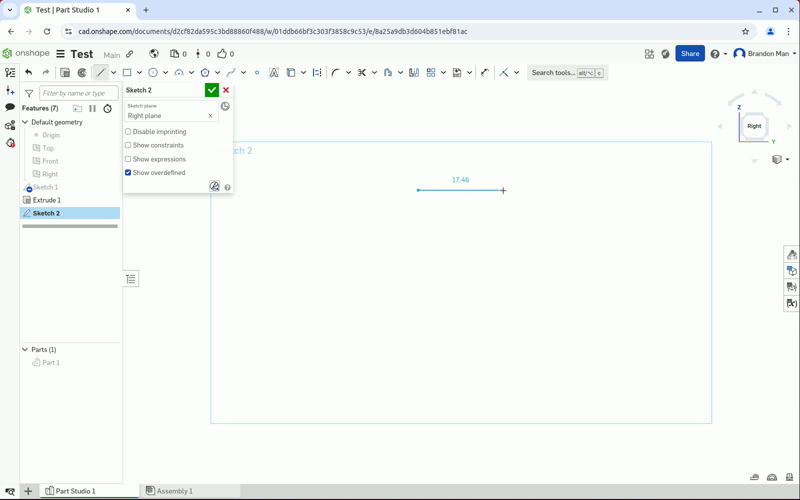
key_up(shift)
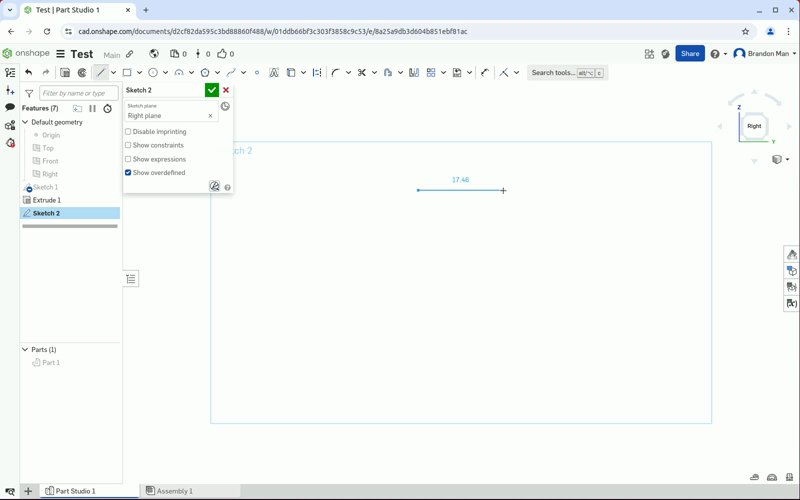
key_down(shift)
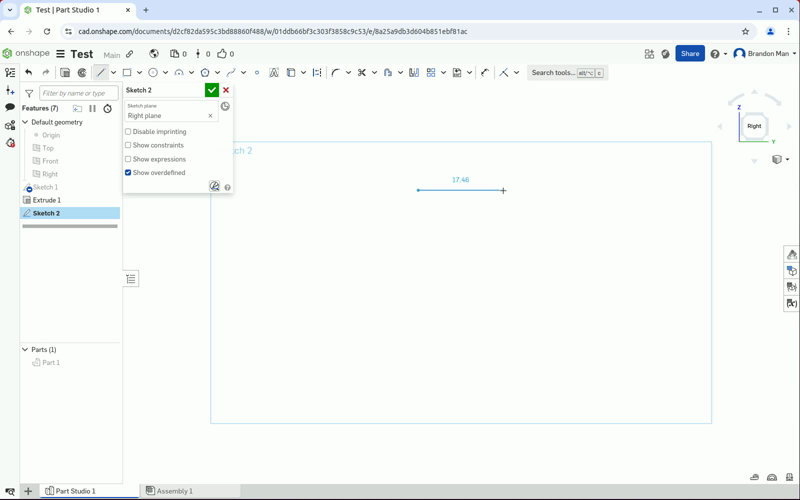
mouse_move(533, 190)
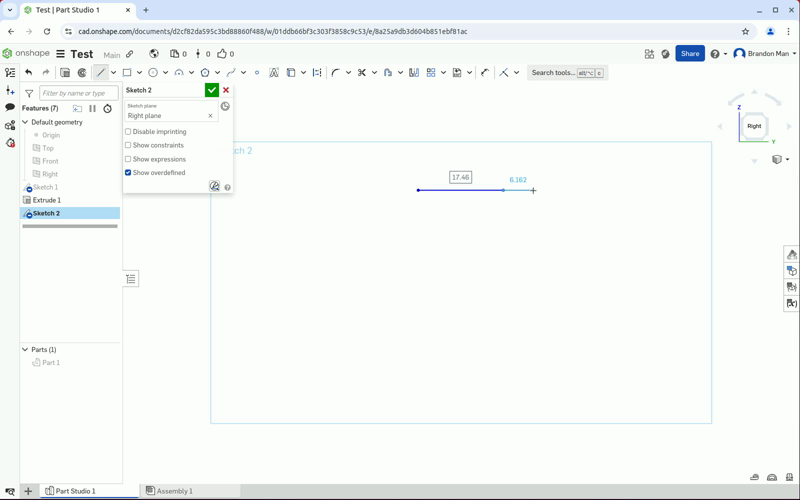
mouse_move(503, 173)
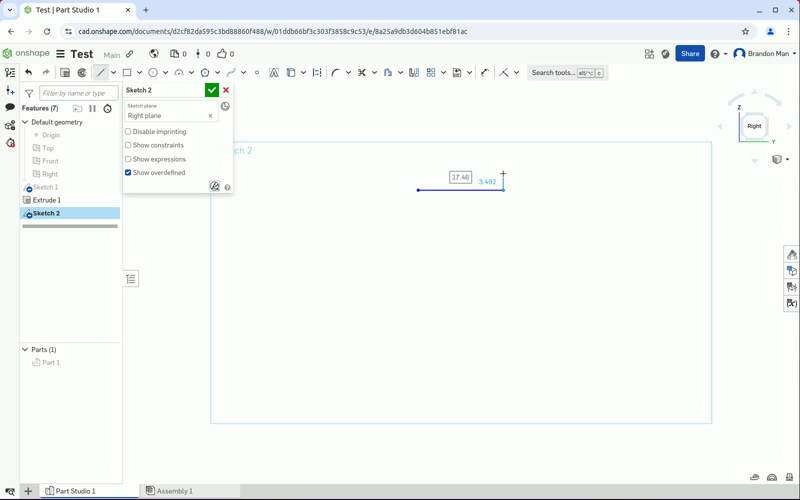
click(503, 173)
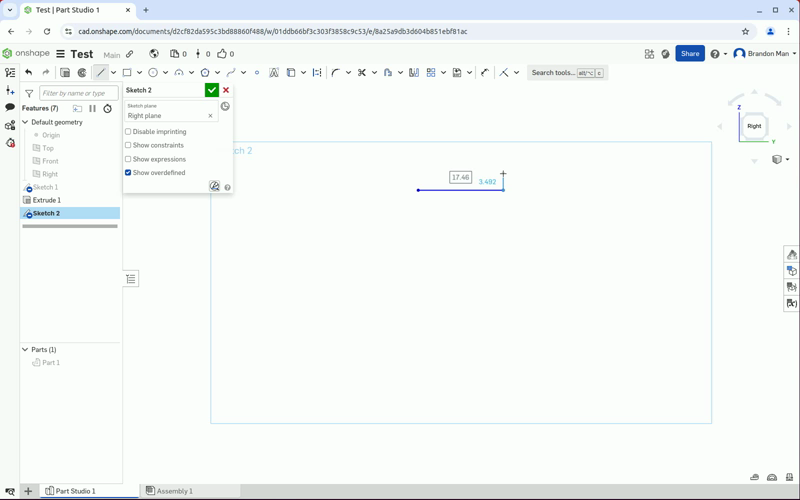
key_up(shift)
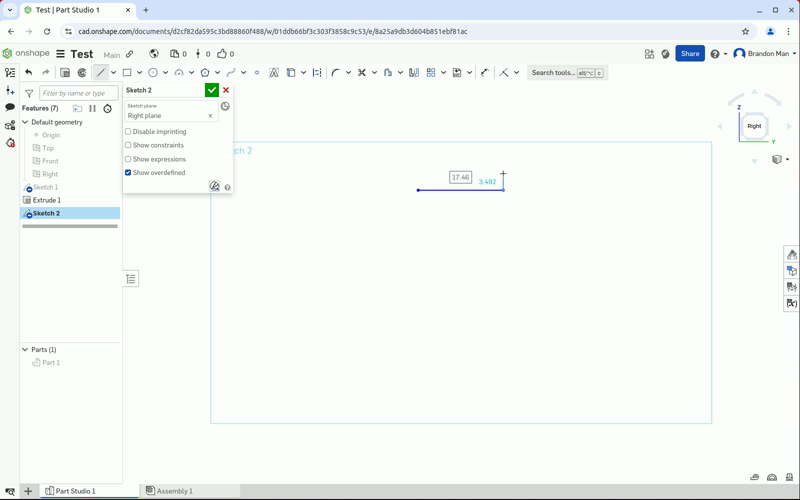
key_down(shift)
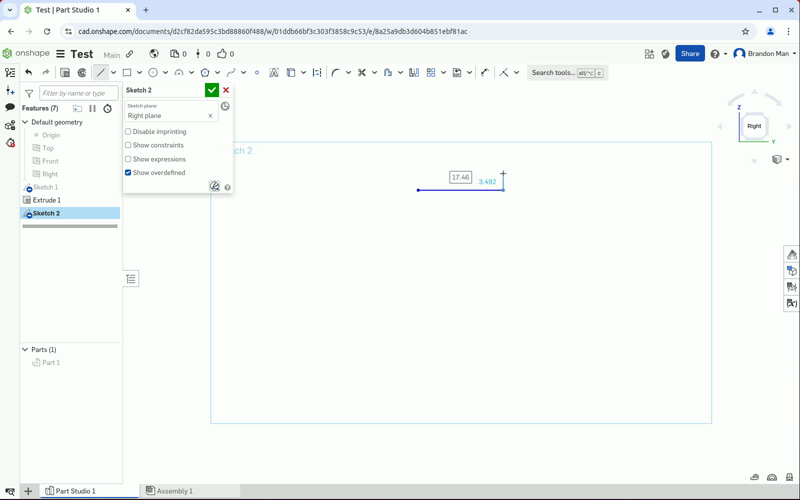
mouse_move(418, 173)
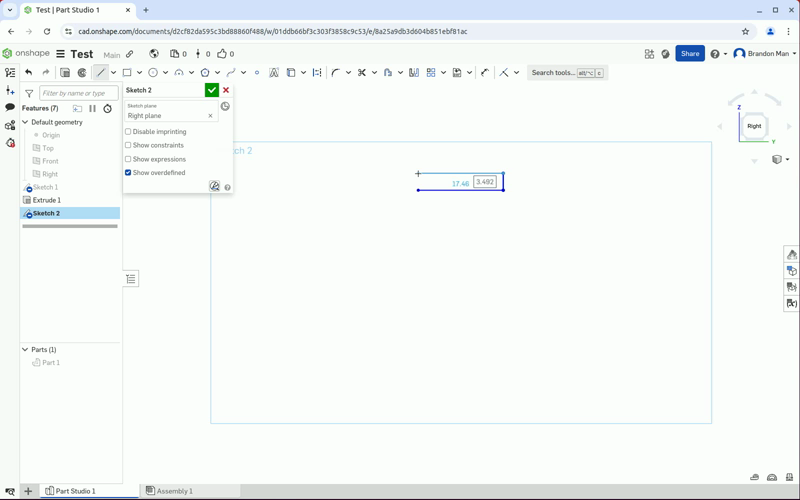
click(418, 173)
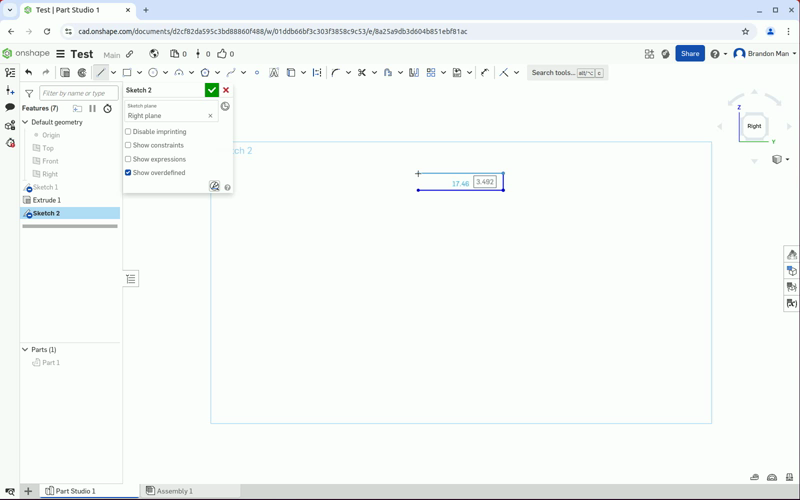
key_up(shift)
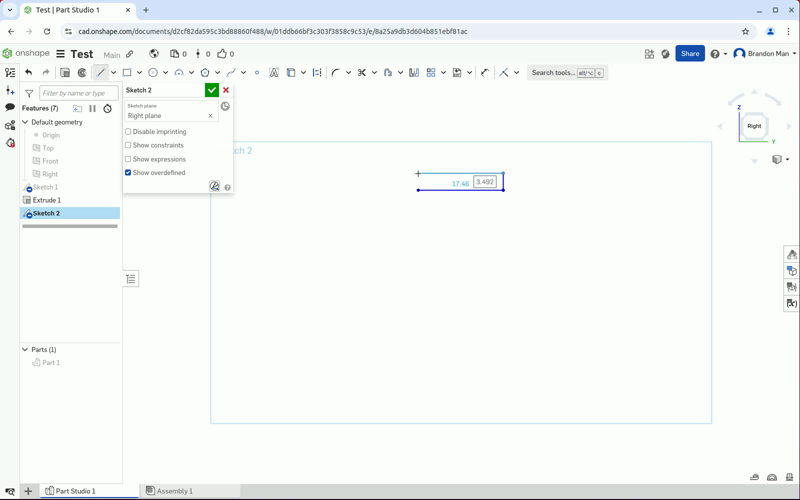
mouse_move(448, 173)
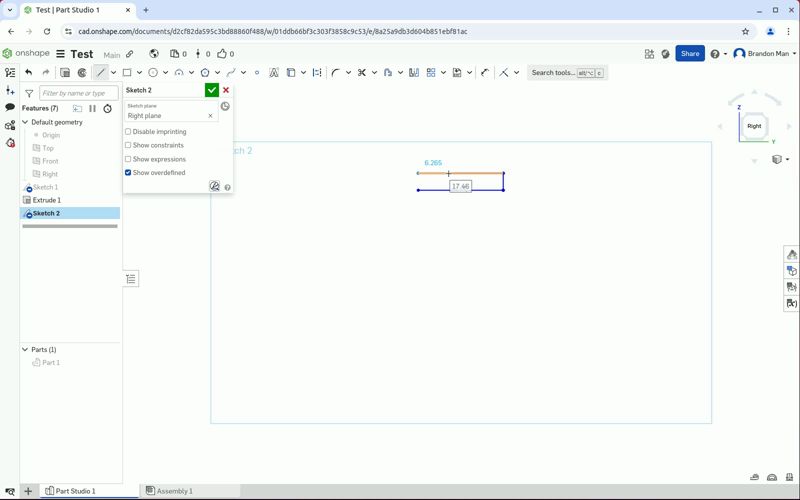
key_down(shift)
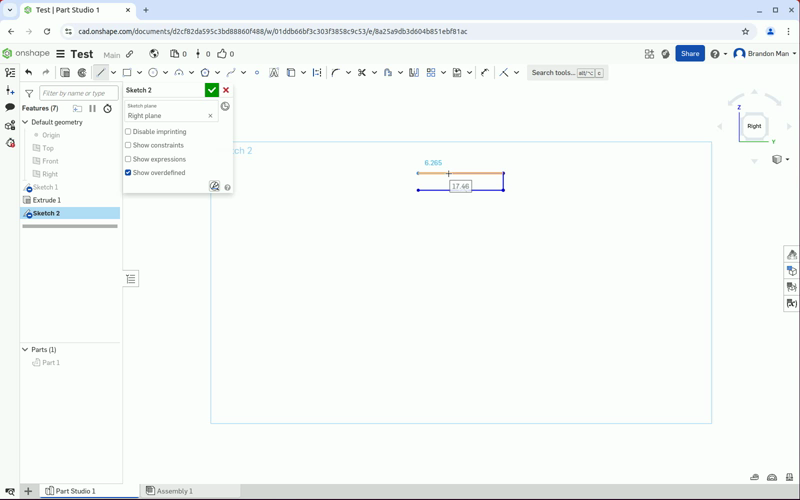
mouse_move(418, 190)
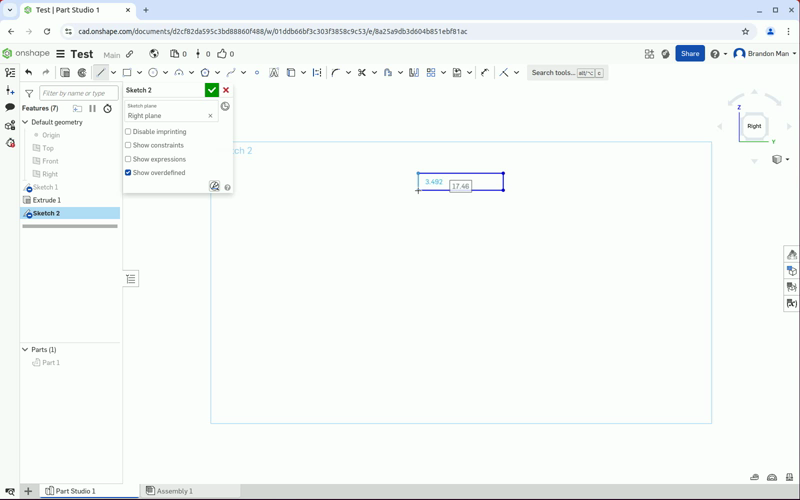
key_up(shift)
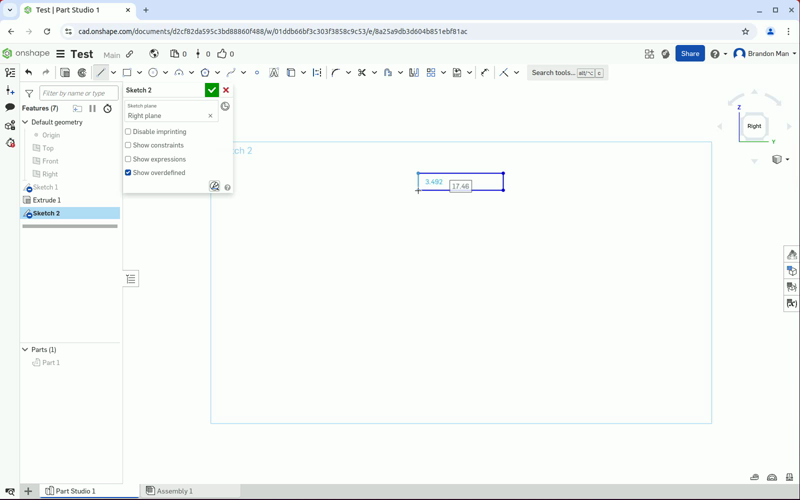
click(418, 190)
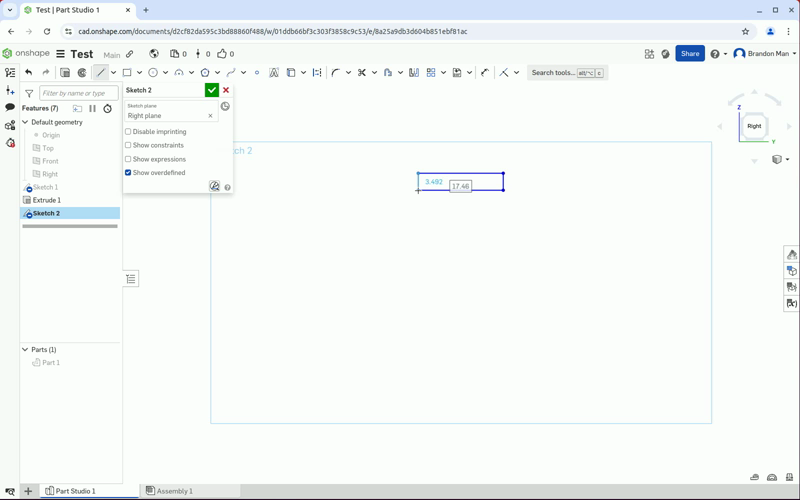
key(esc)
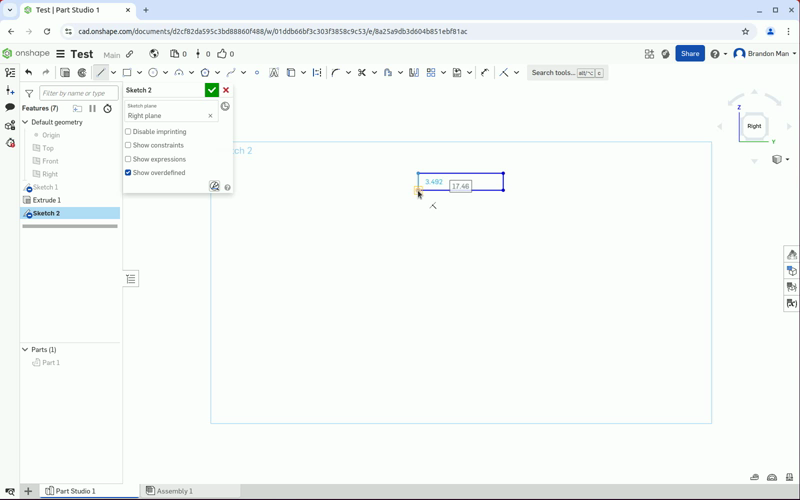
mouse_move(491, 180)
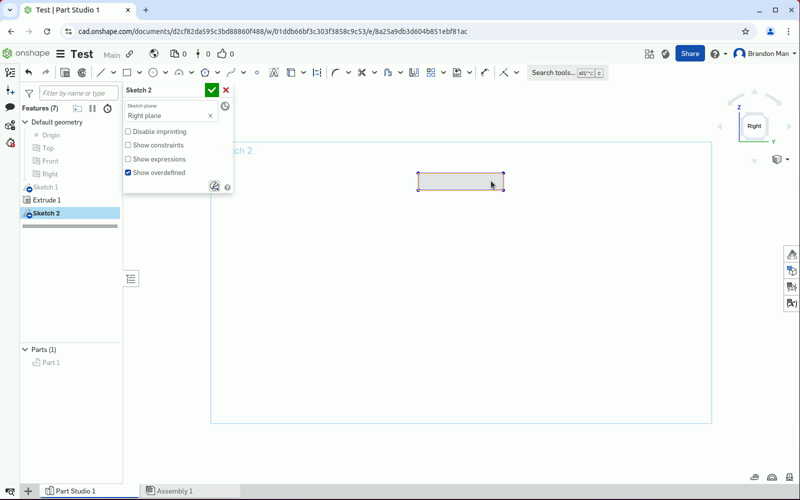
scroll(6)
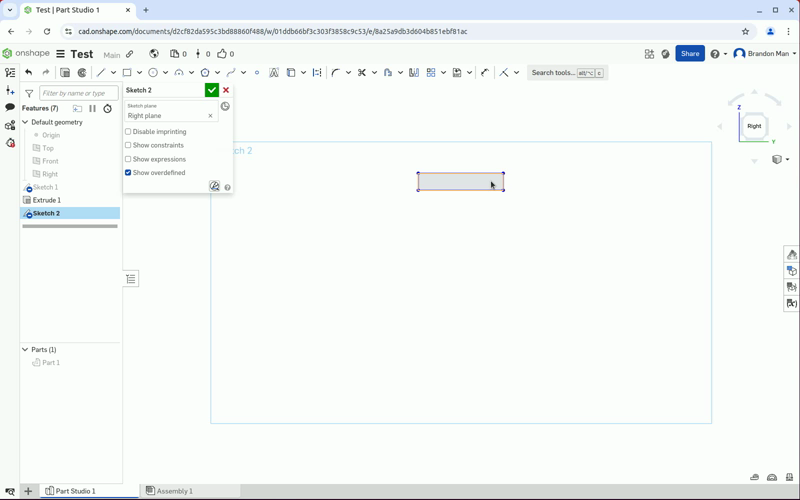
scroll(6)
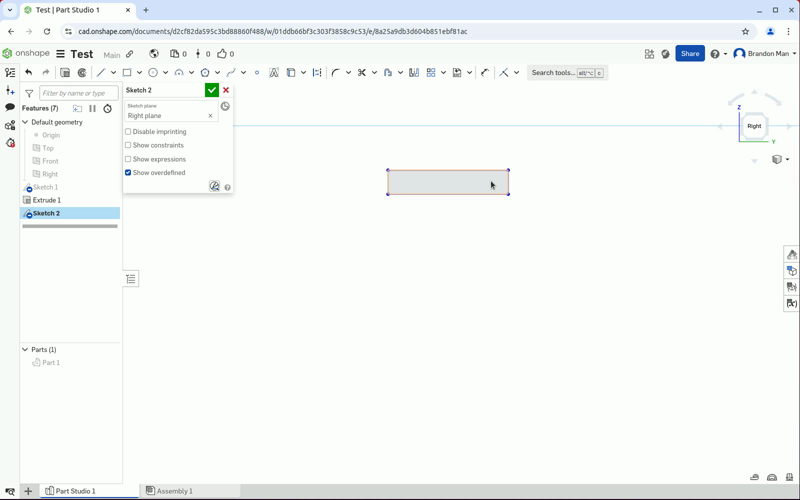
scroll(6)
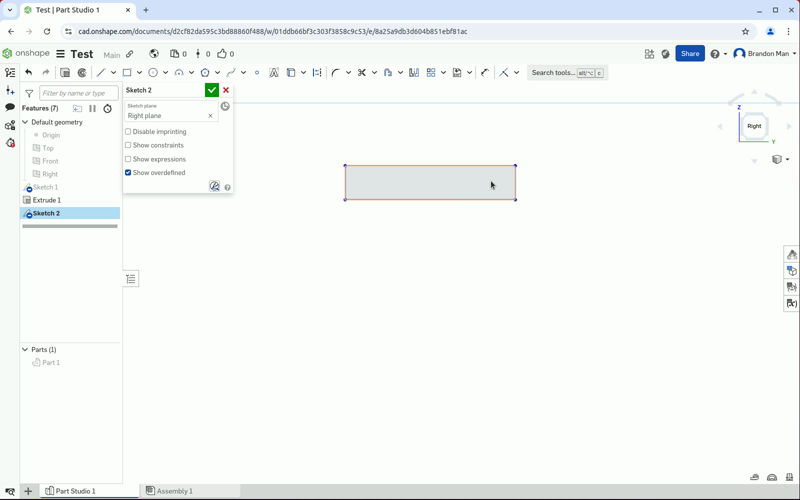
scroll(6)
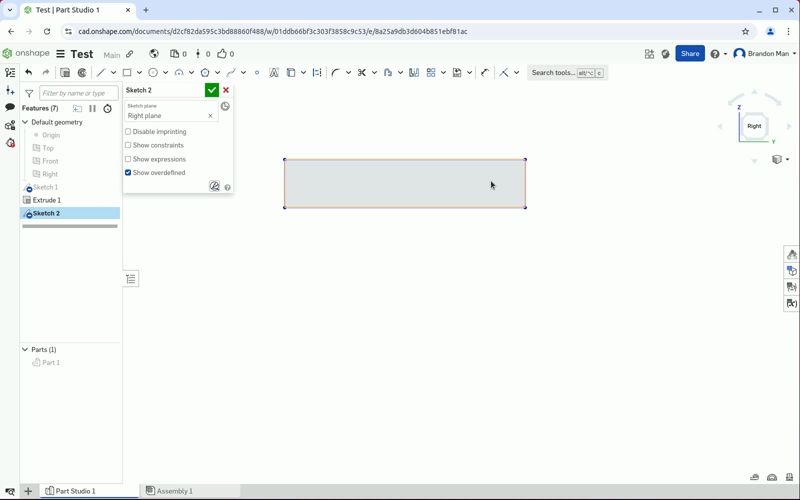
scroll(6)
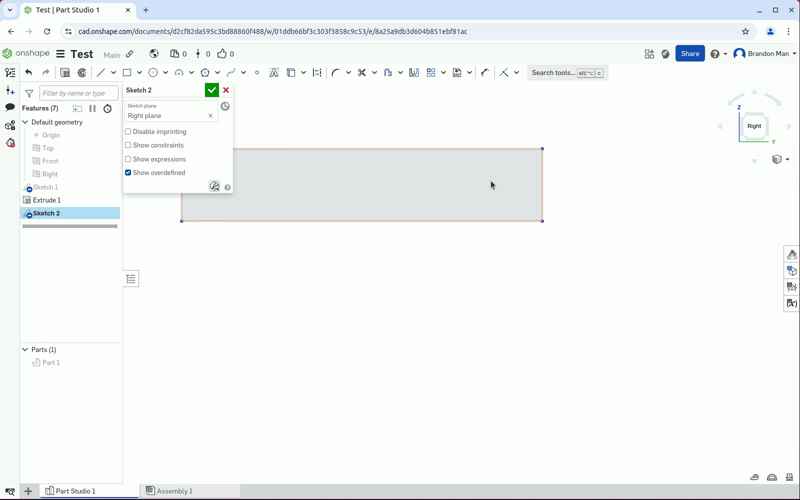
scroll(6)
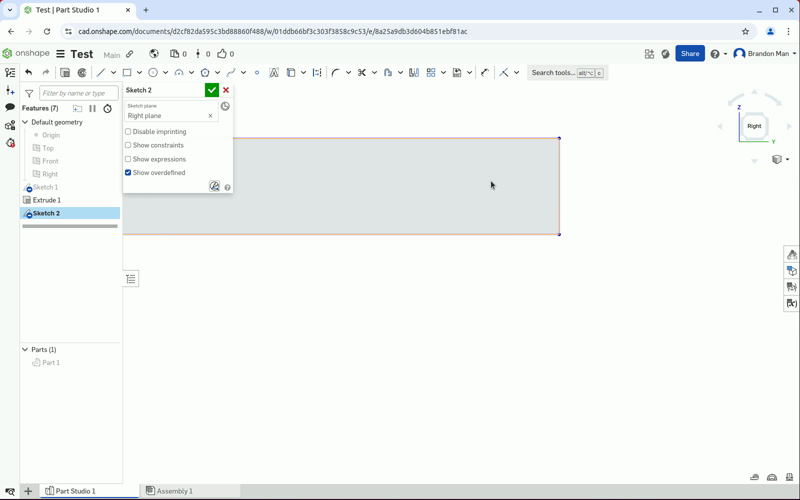
scroll(6)
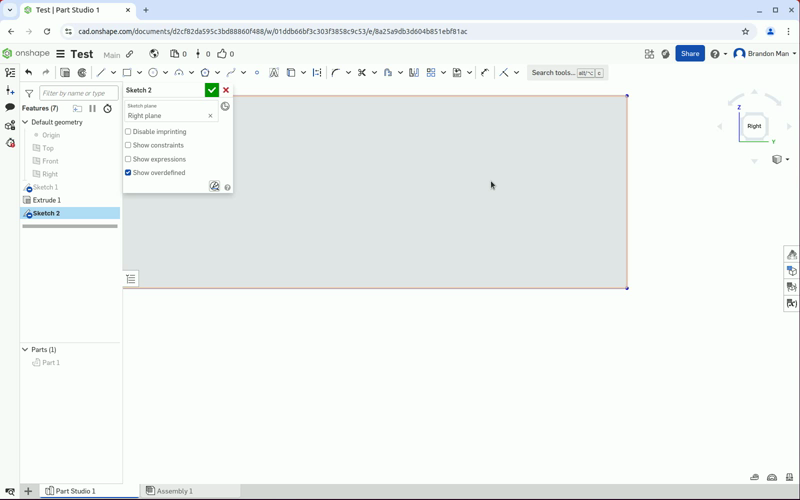
click(491, 180)
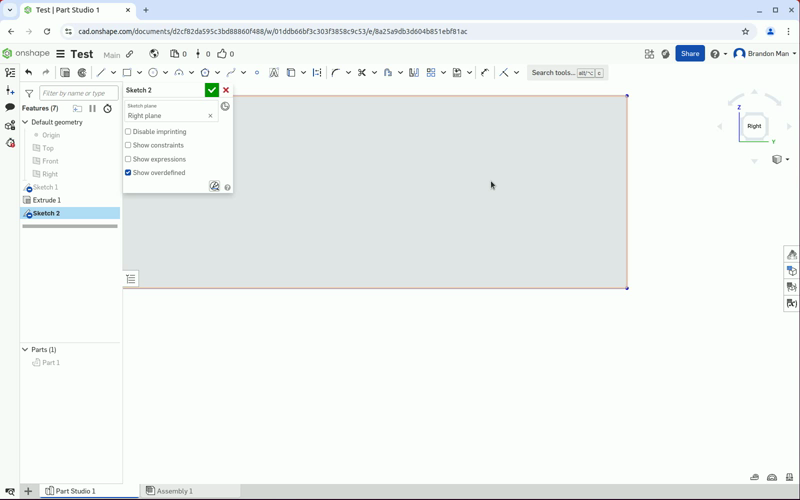
scroll(-6)
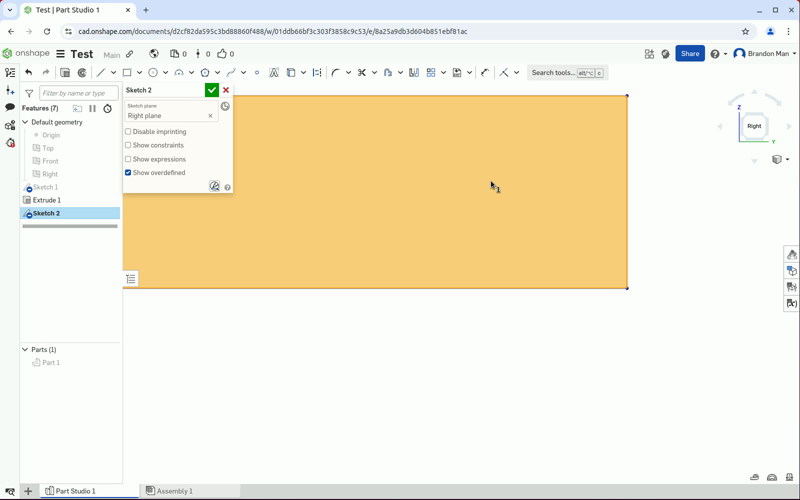
scroll(-6)
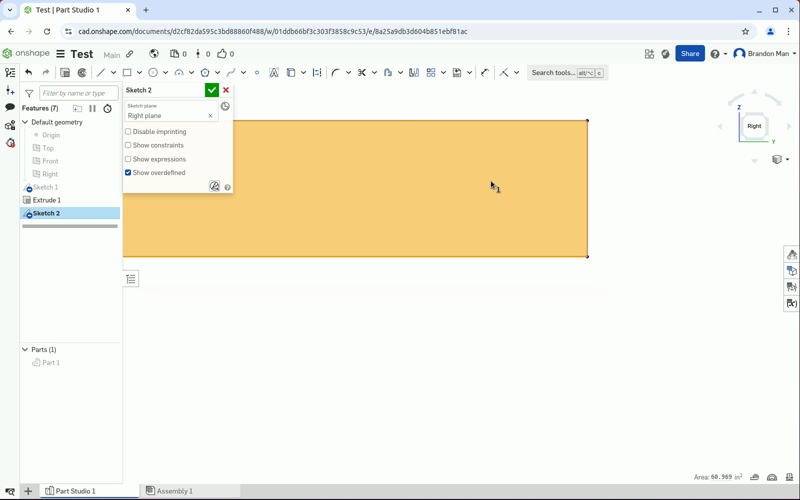
scroll(-6)
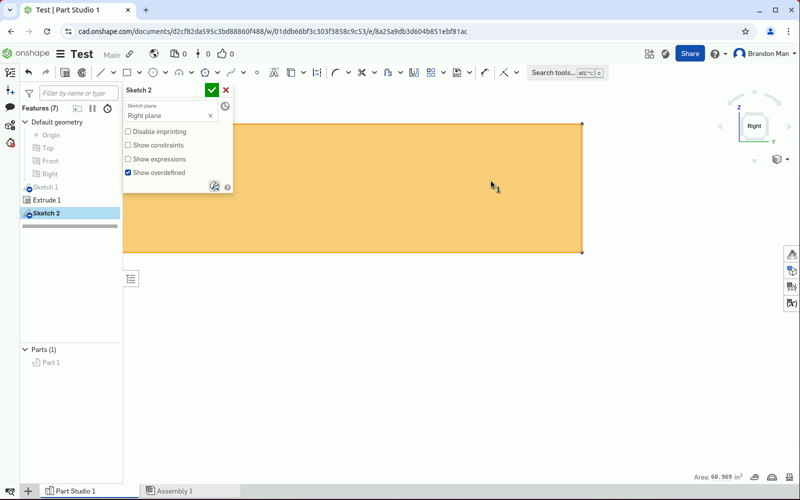
scroll(-6)
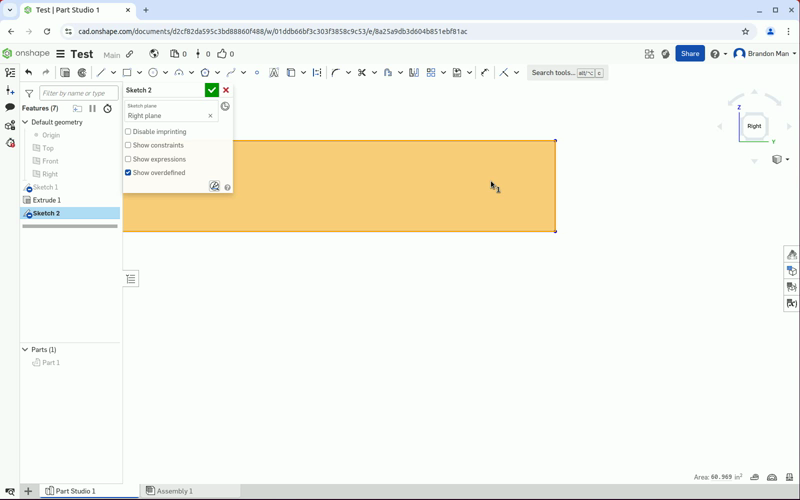
scroll(-6)
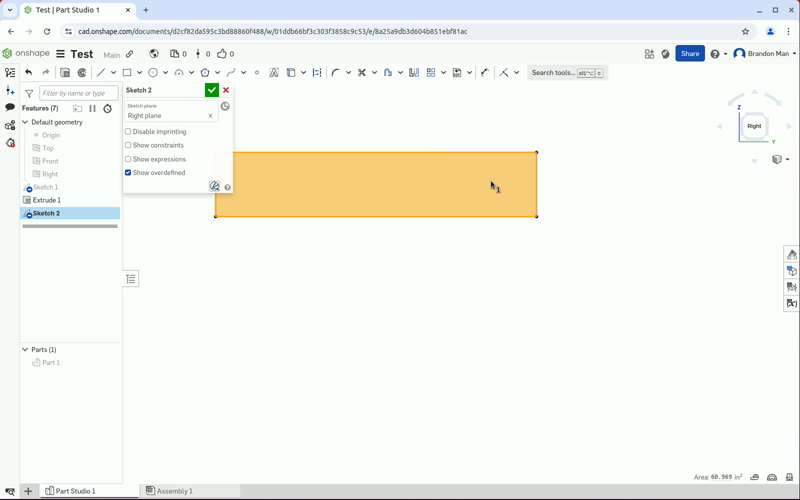
scroll(-6)
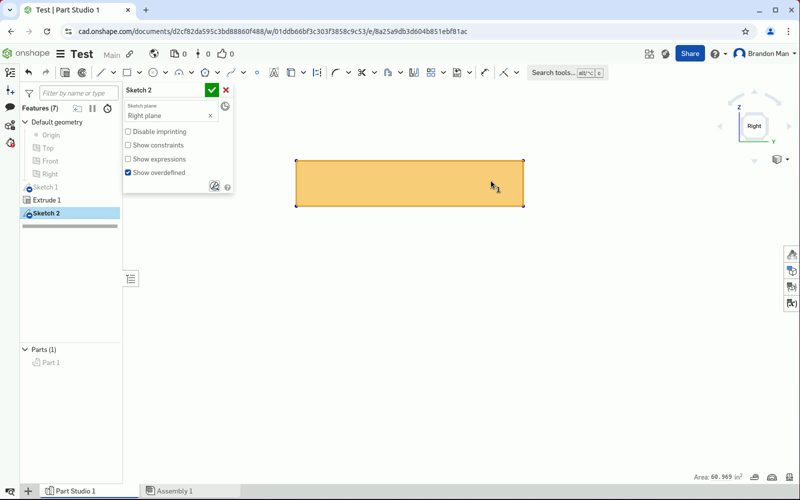
scroll(-6)
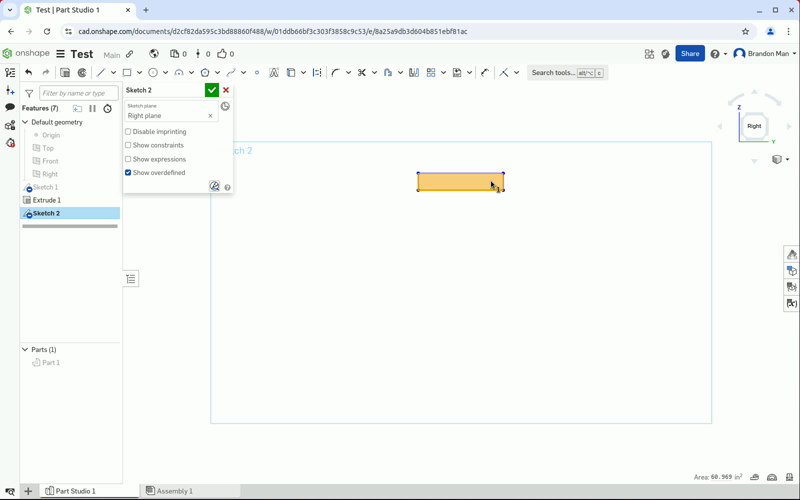
mouse_move(73, 352)
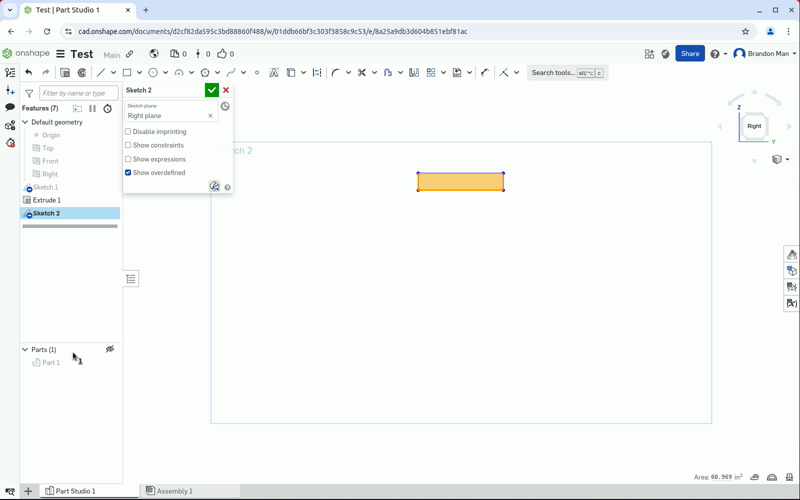
key(shift+y)
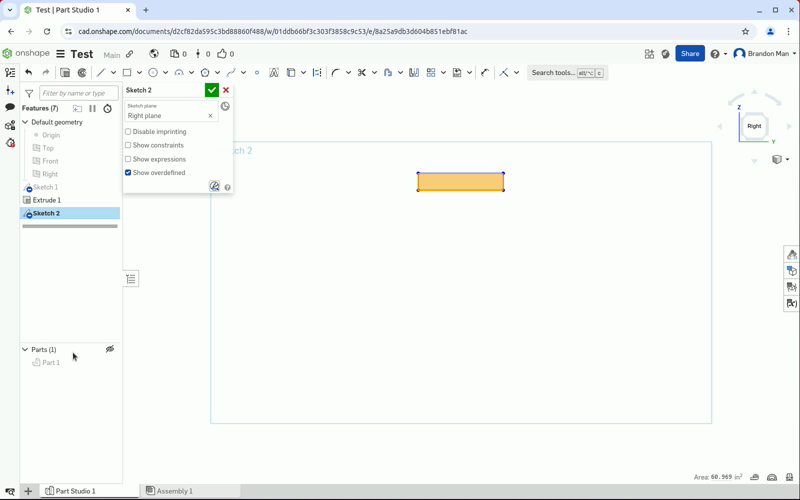
key(shift+e)
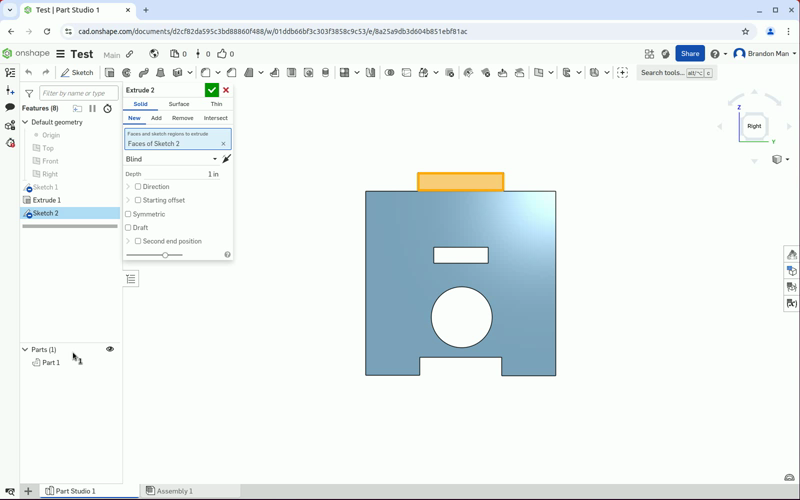
mouse_move(143, 106)
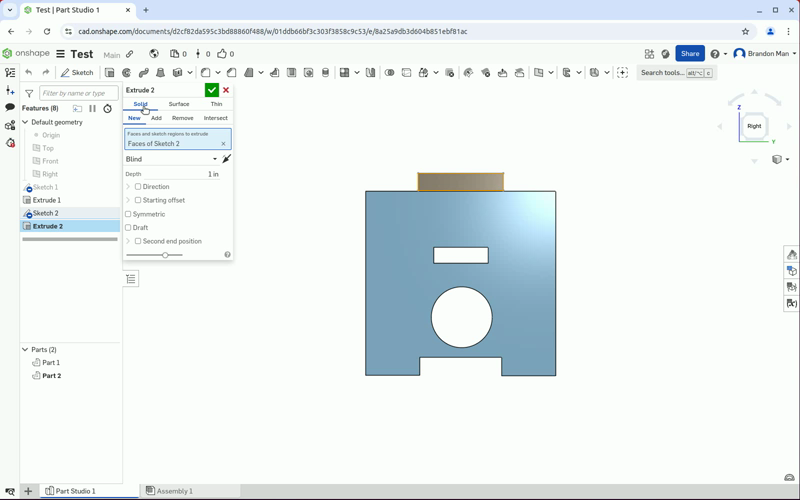
click(143, 106)
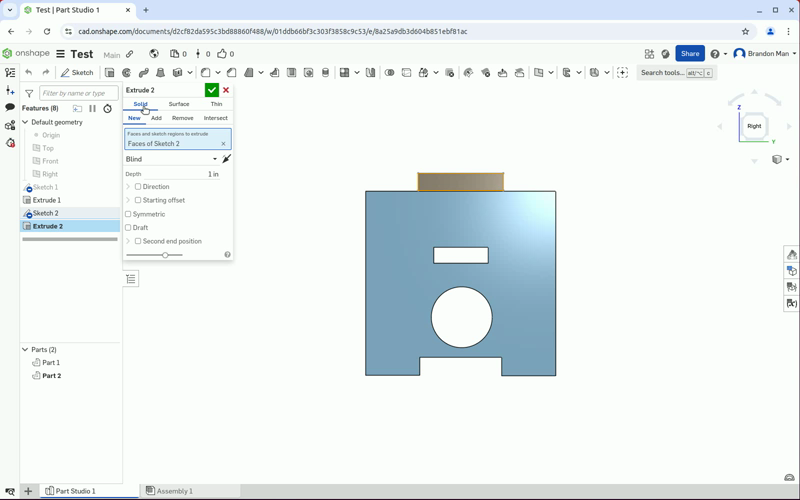
mouse_move(137, 120)
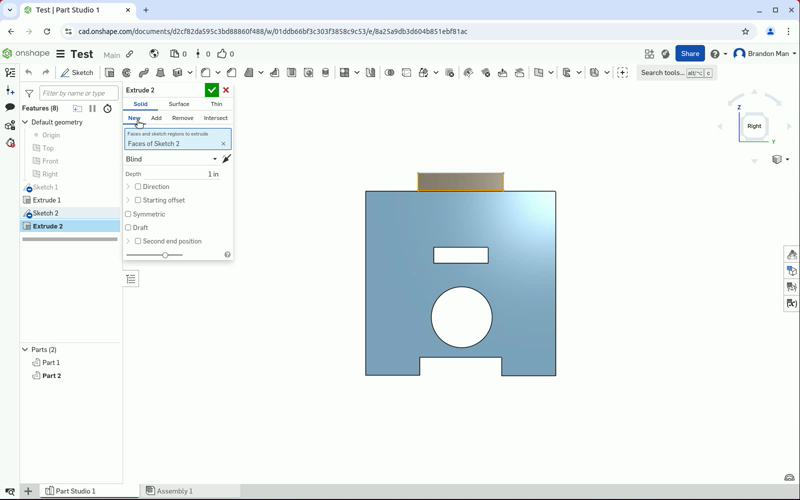
click(137, 120)
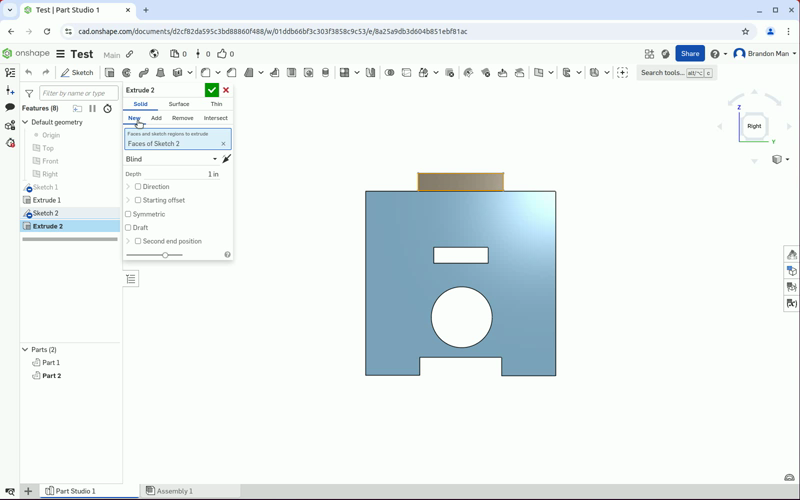
key(tab, 4)
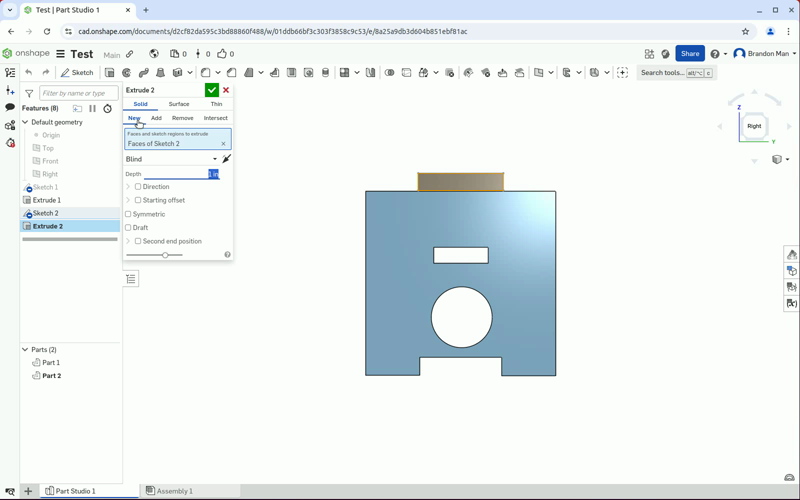
text(3.37)
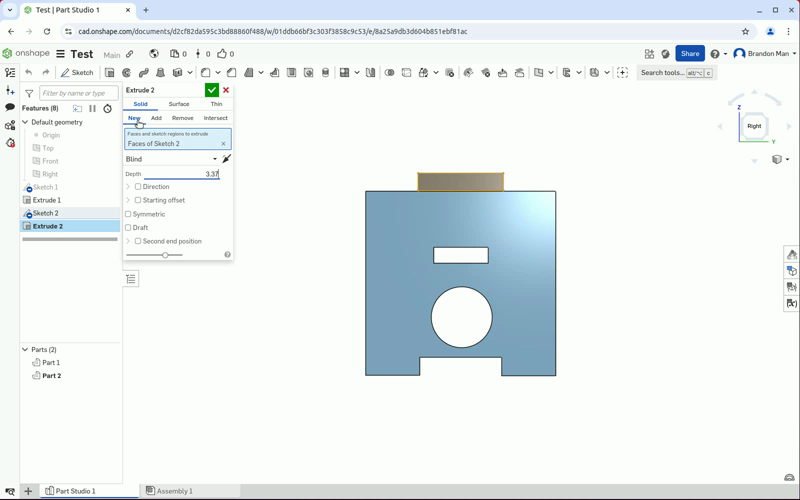
key(enter)
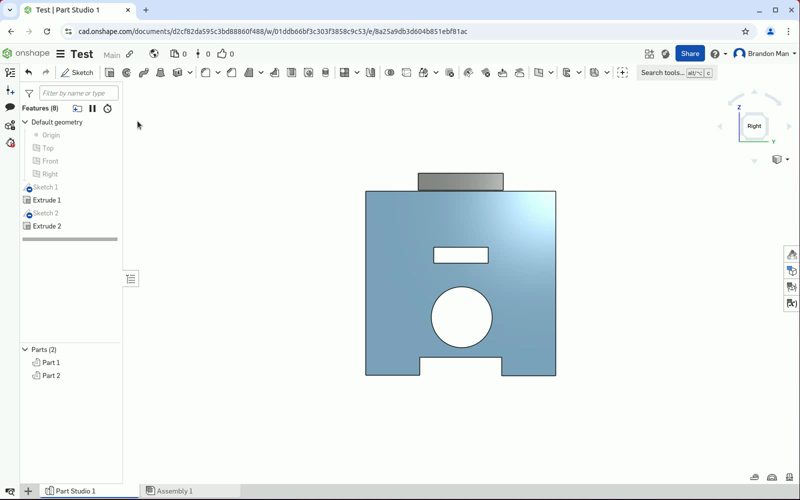
key(shift+h)
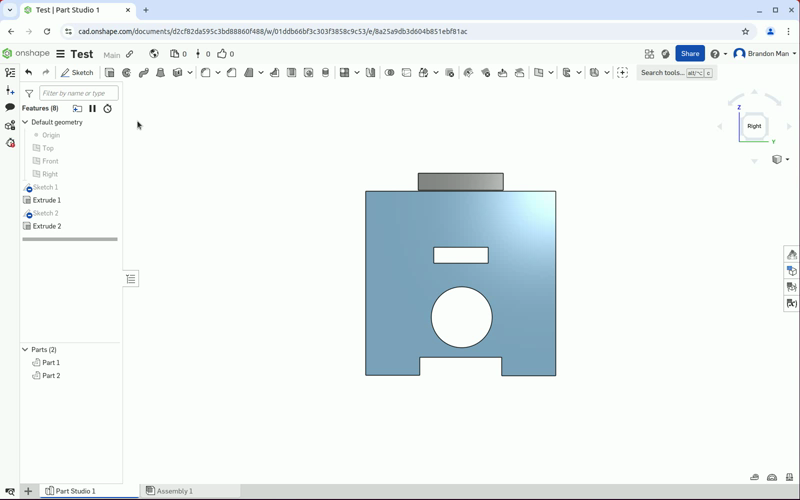
key(shift+h)
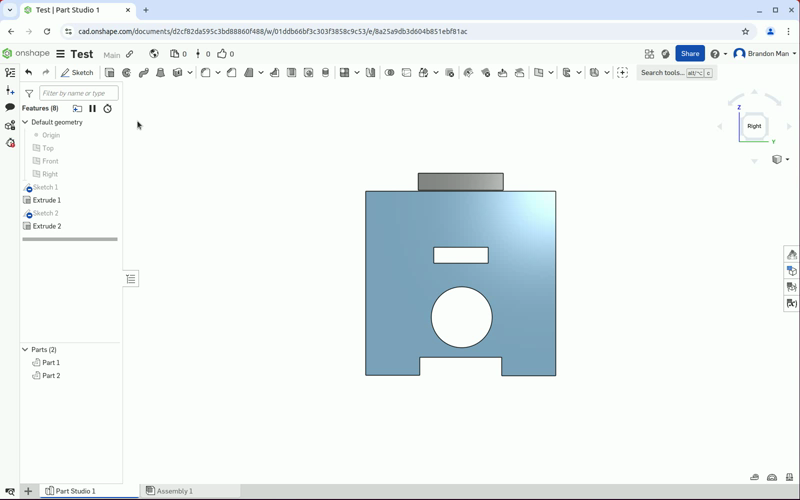
mouse_move(73, 189)
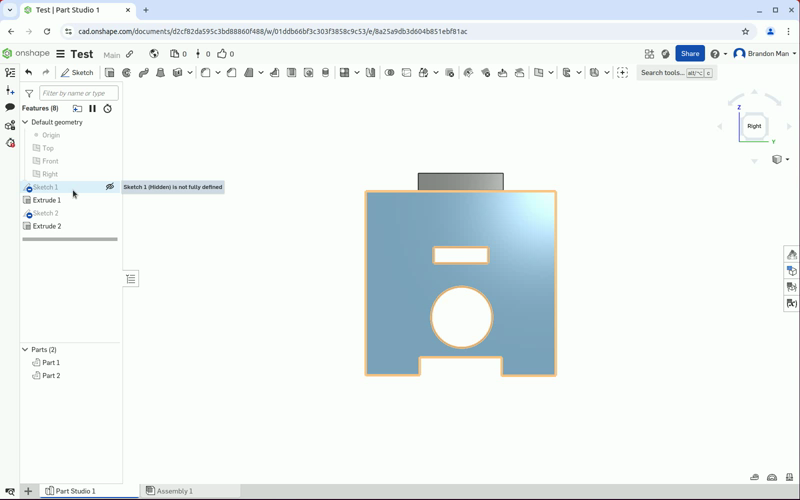
click(73, 189)
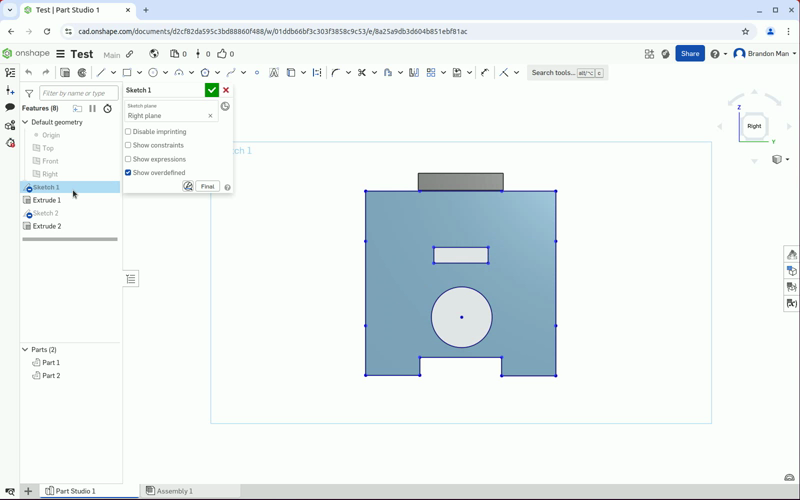
mouse_move(229, 92)
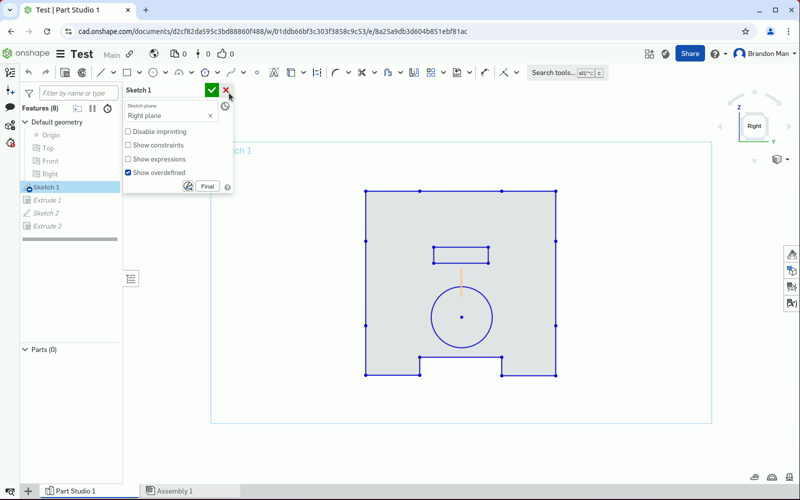
click(229, 92)
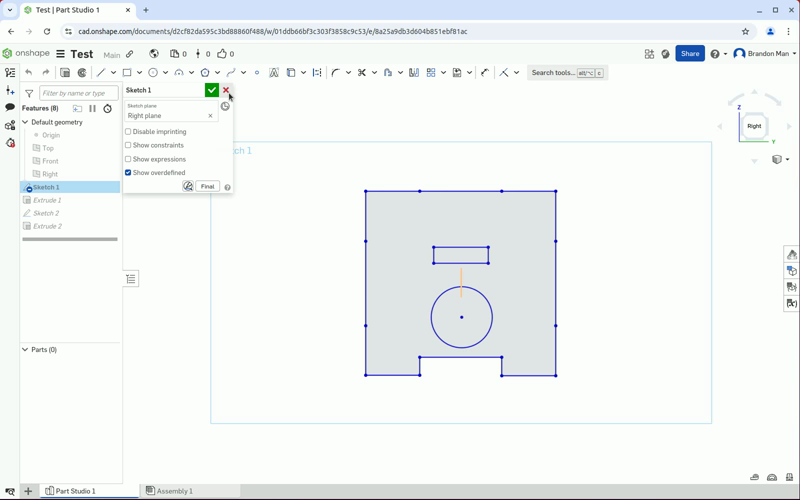
key(shift+s)
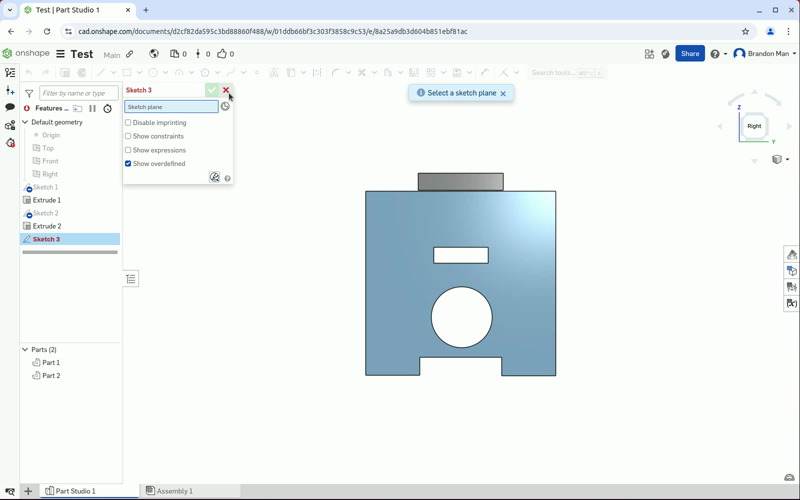
mouse_move(73, 176)
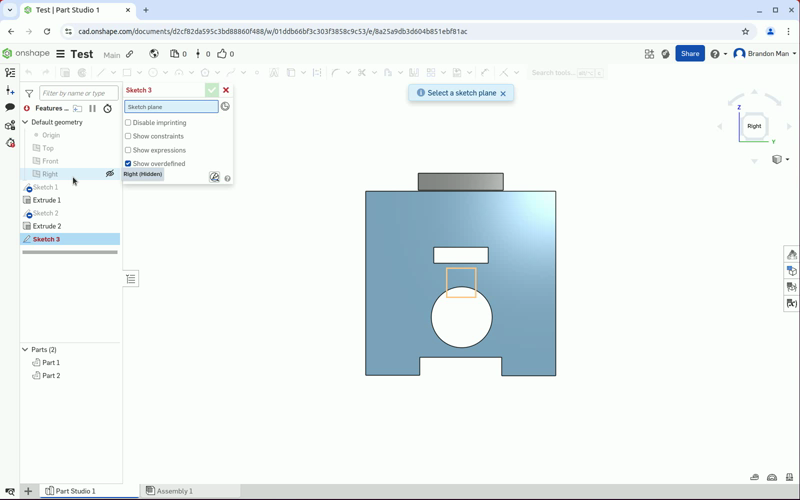
click(73, 176)
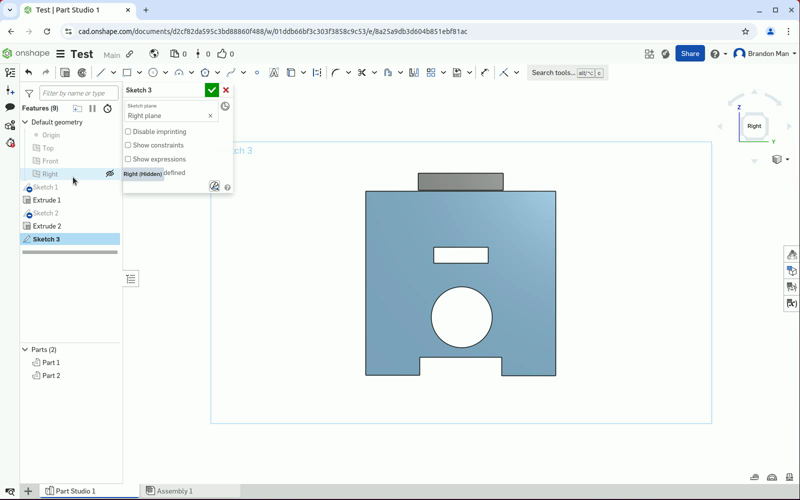
mouse_move(73, 352)
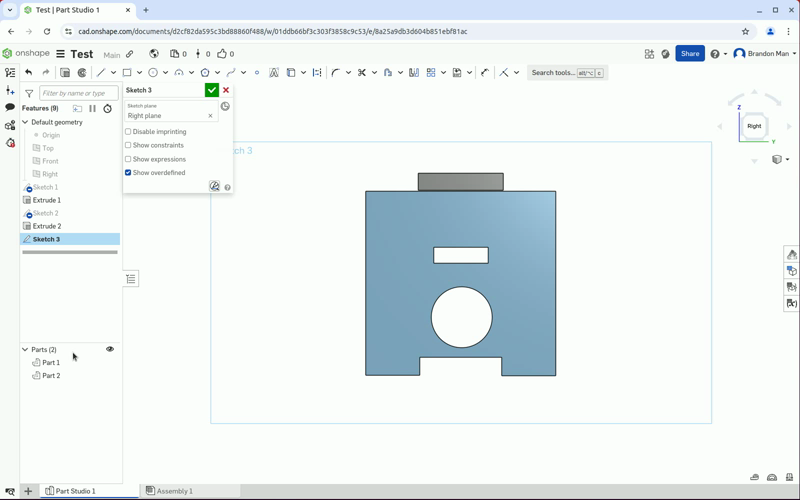
key(y)
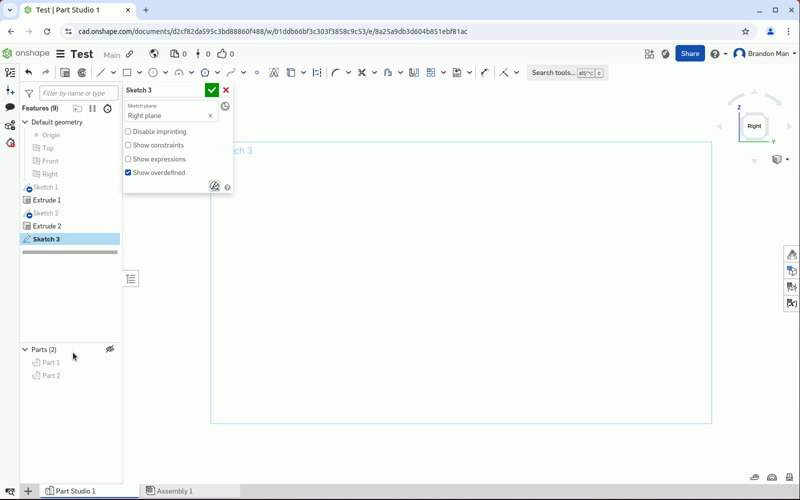
key(l)
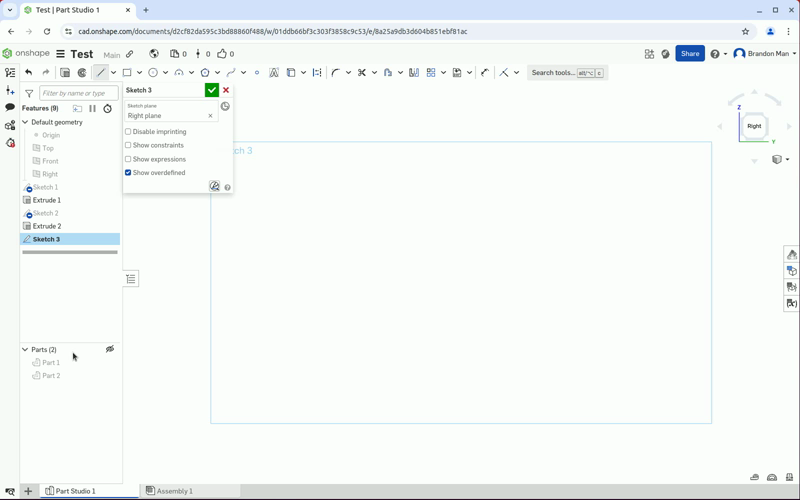
key_down(shift)
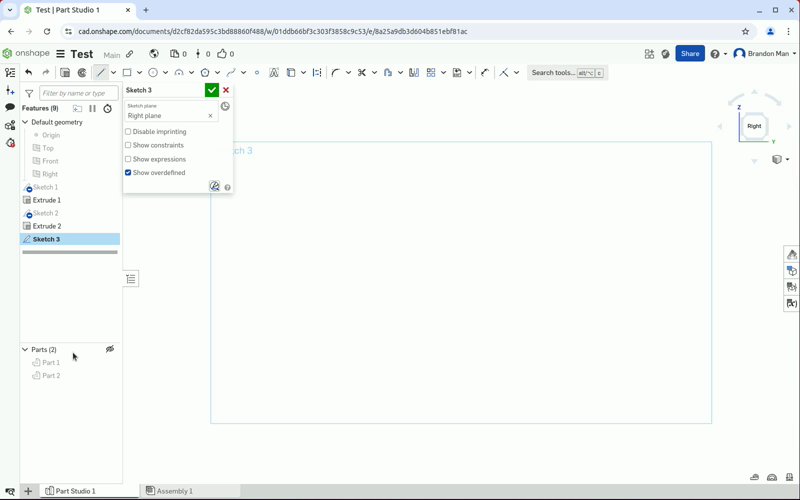
mouse_move(348, 325)
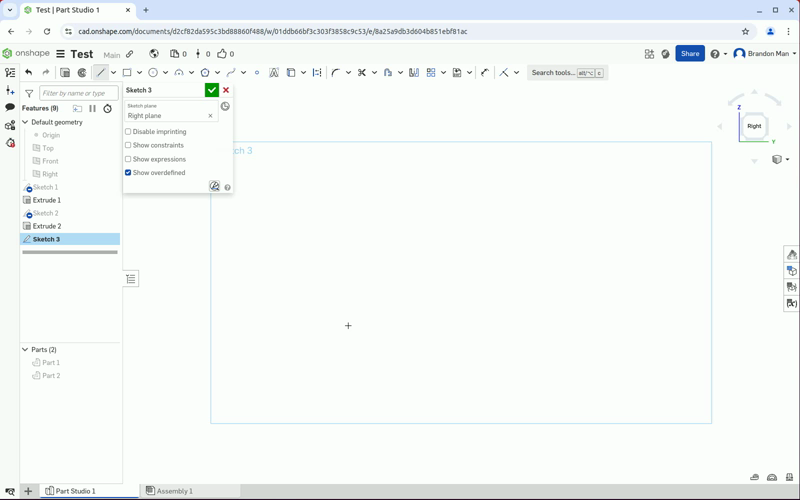
click(348, 325)
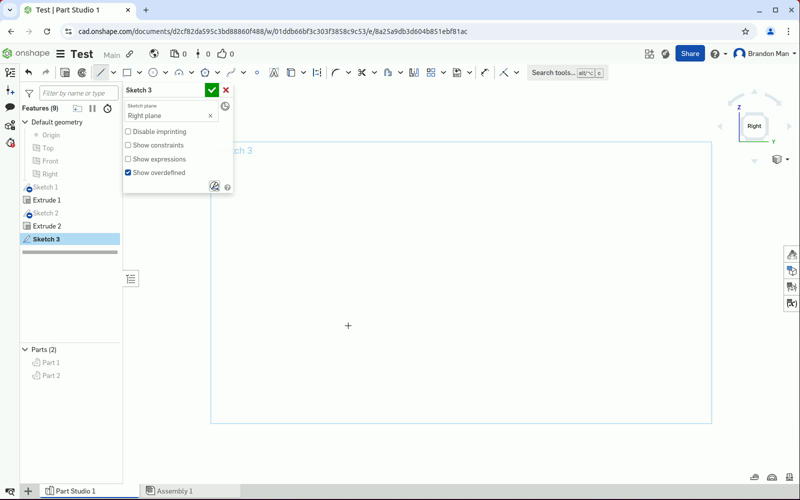
key_up(shift)
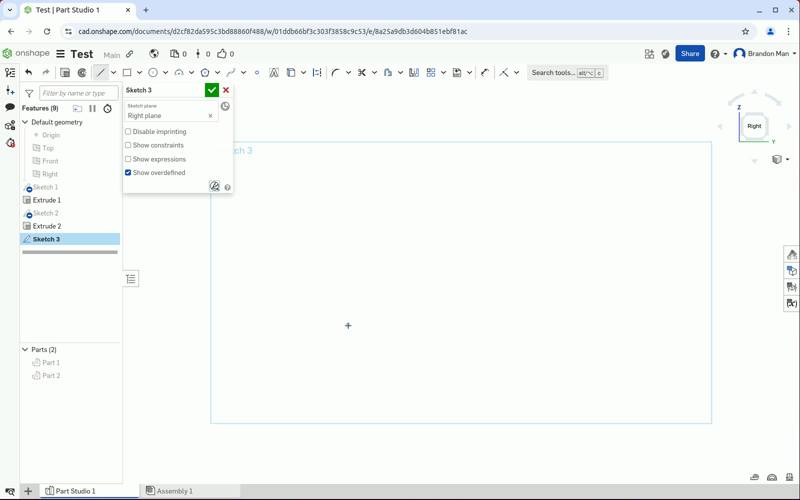
key_down(shift)
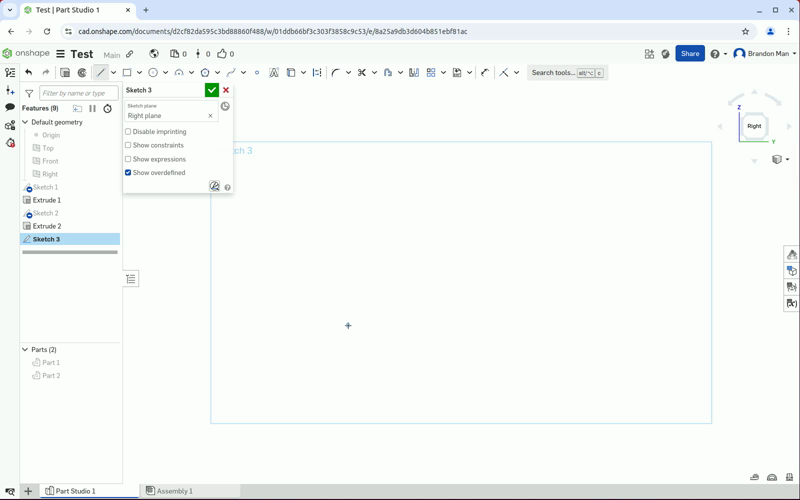
mouse_move(378, 325)
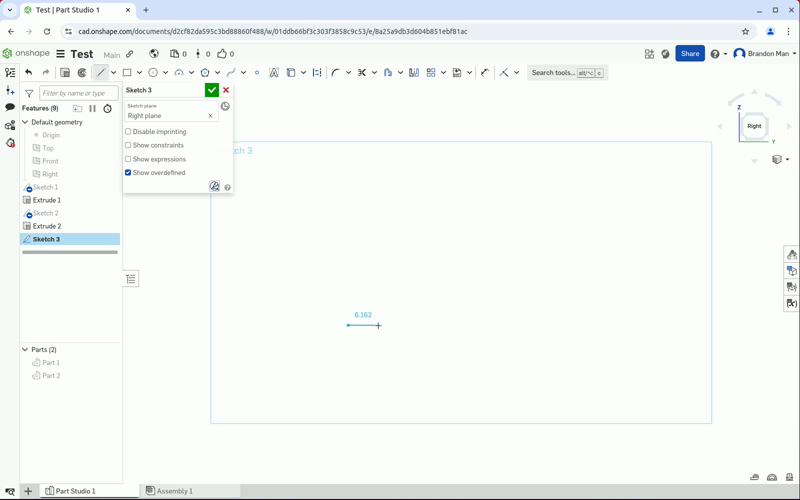
mouse_move(365, 325)
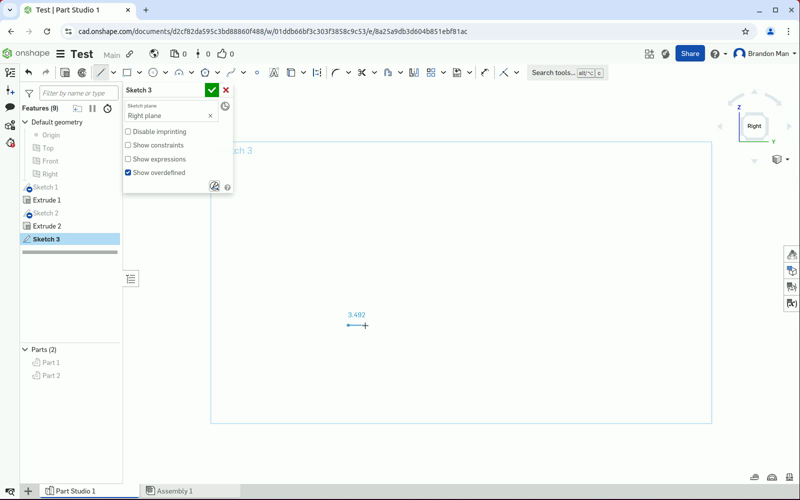
click(365, 325)
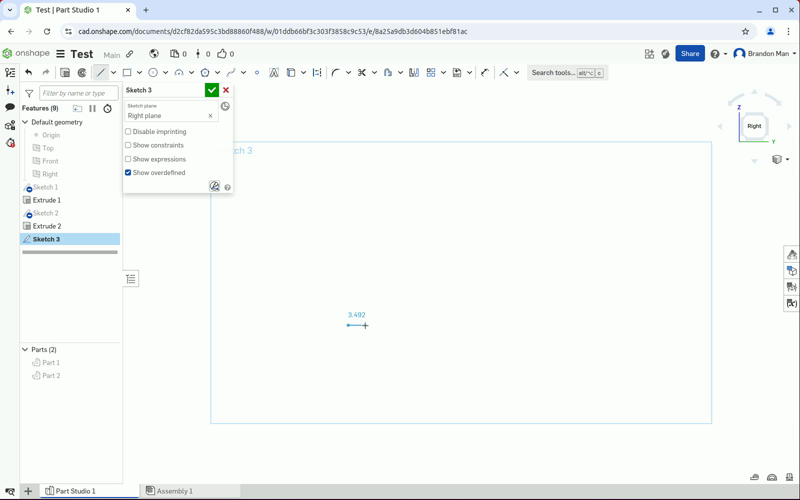
key_up(shift)
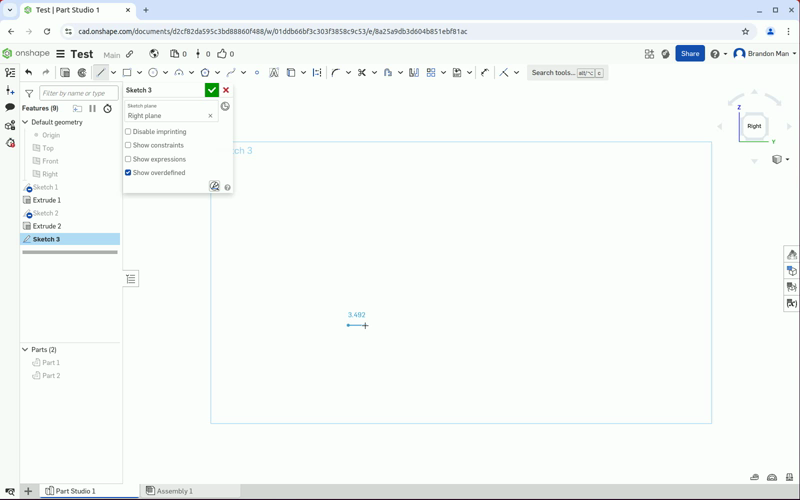
key_down(shift)
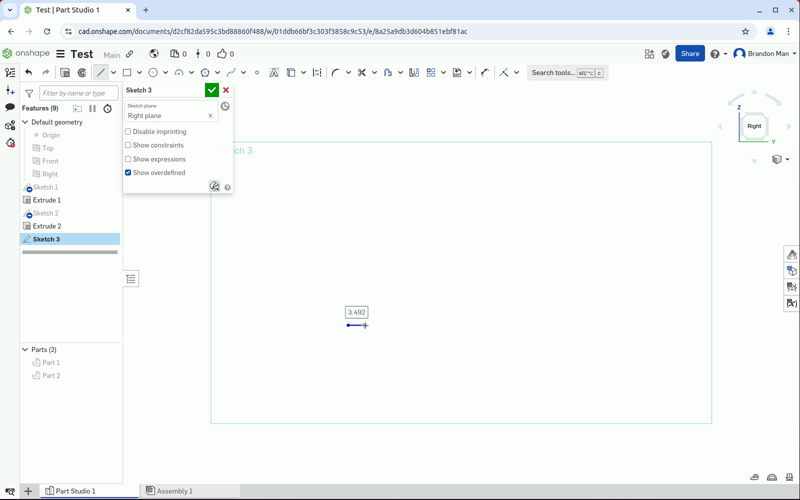
mouse_move(365, 240)
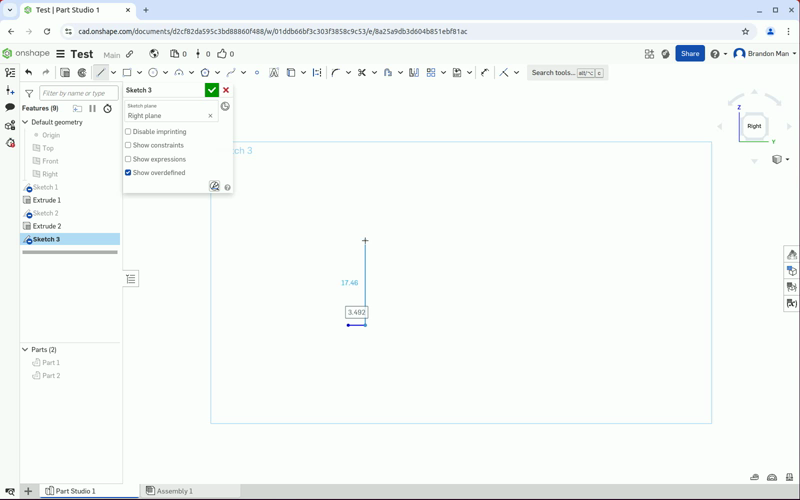
click(365, 240)
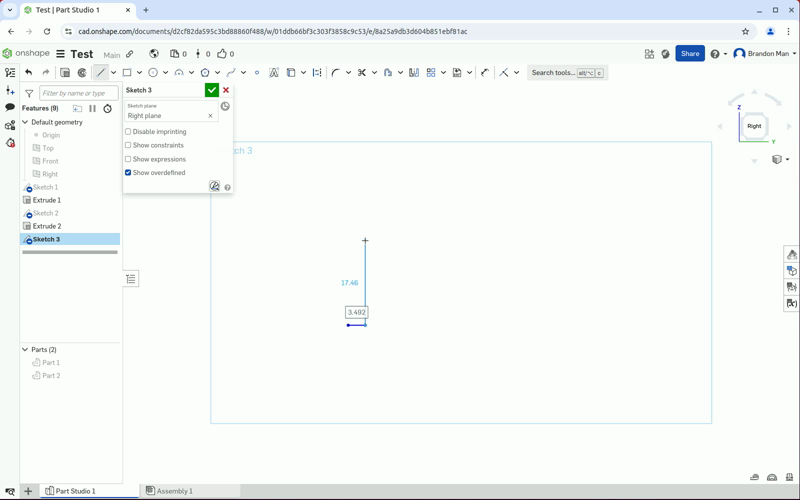
key_up(shift)
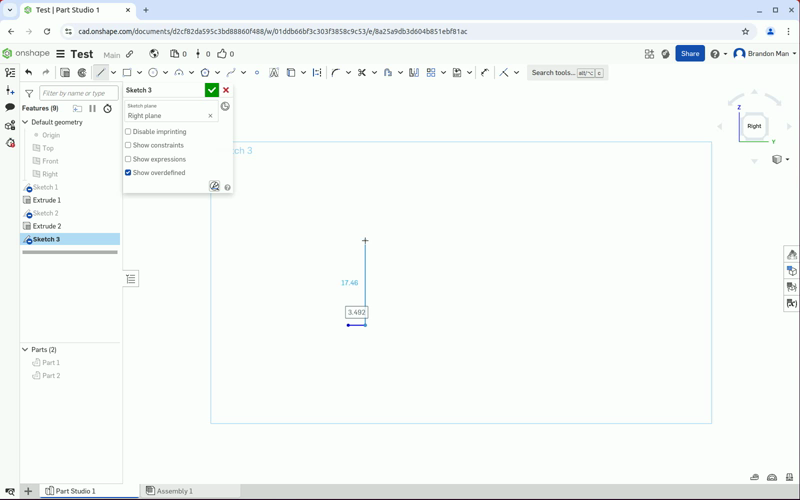
key_down(shift)
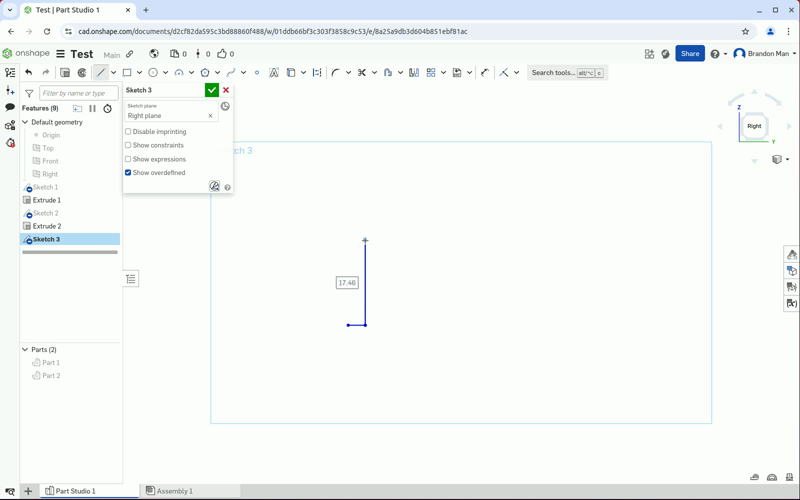
mouse_move(395, 240)
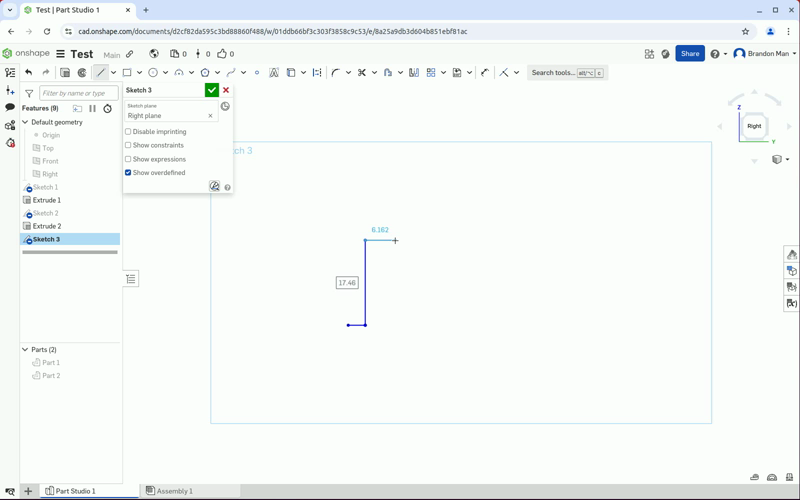
mouse_move(348, 240)
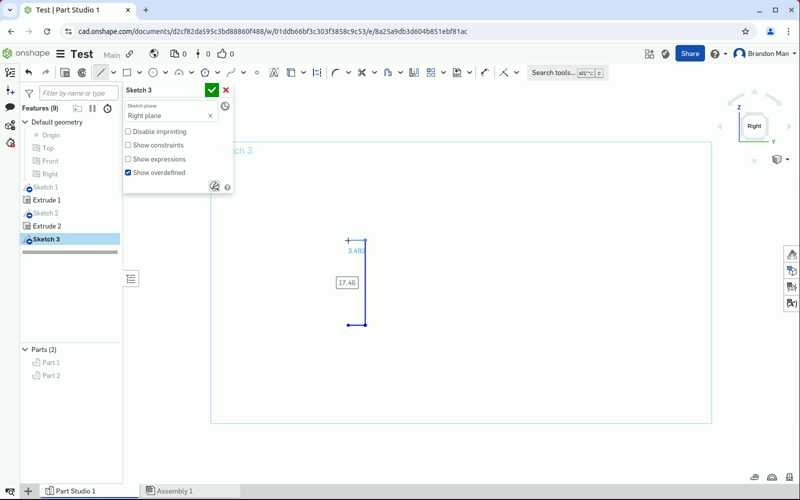
click(348, 240)
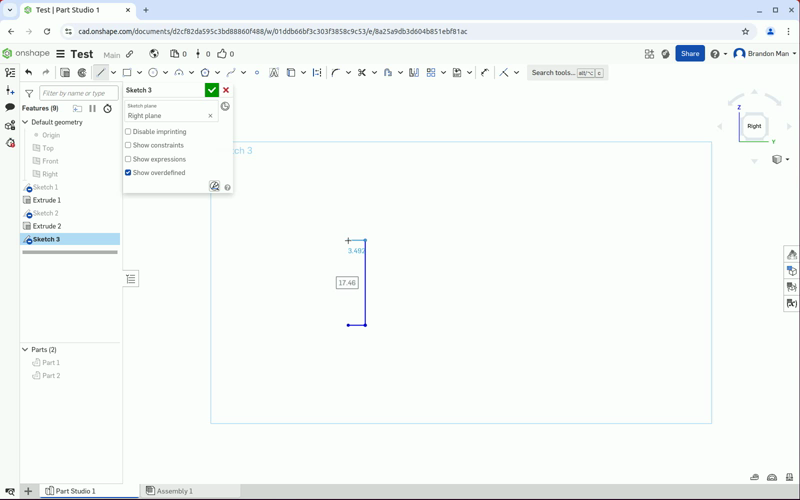
key_up(shift)
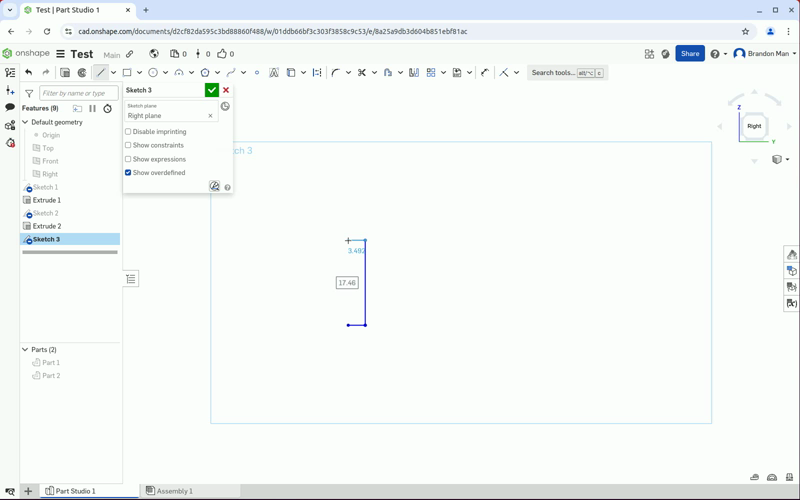
key_down(shift)
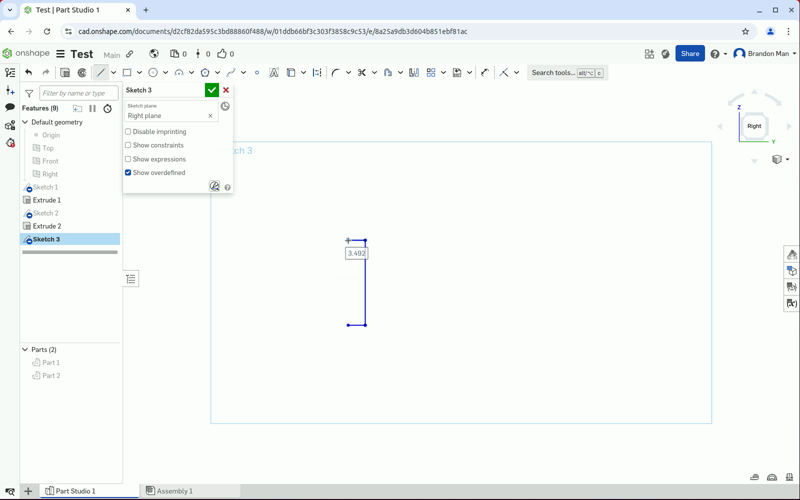
mouse_move(348, 325)
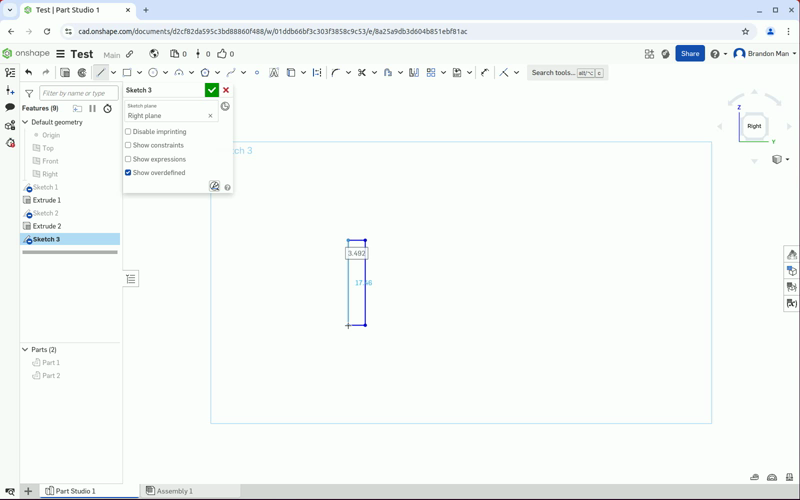
key_up(shift)
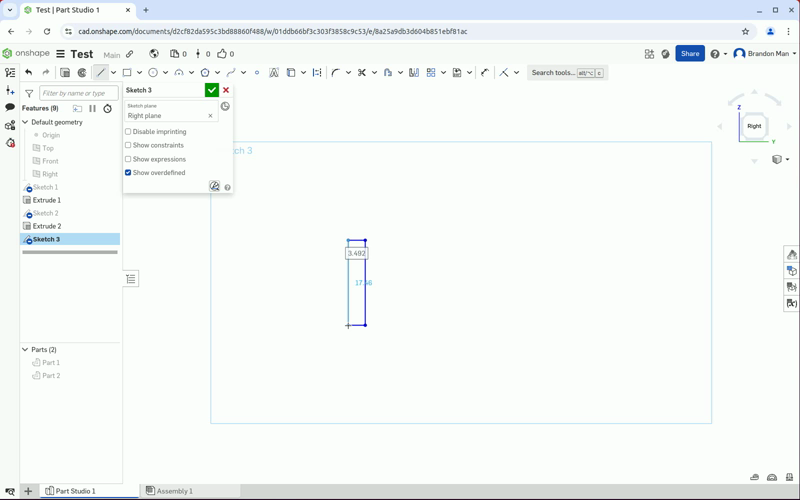
click(348, 325)
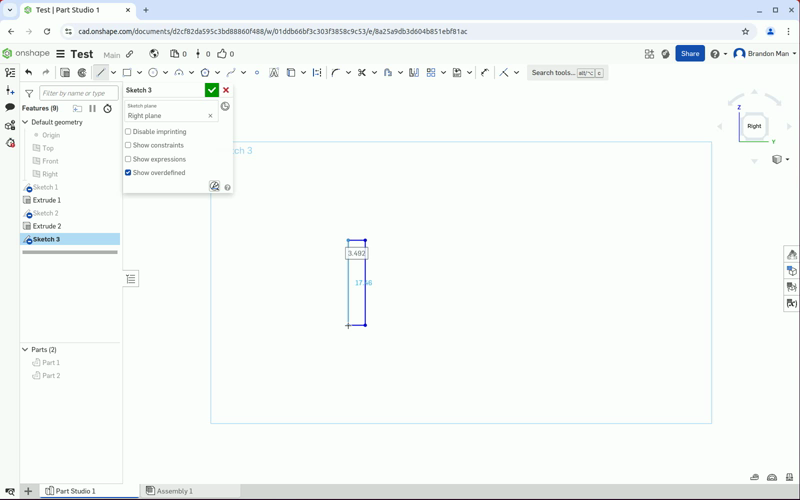
key(esc)
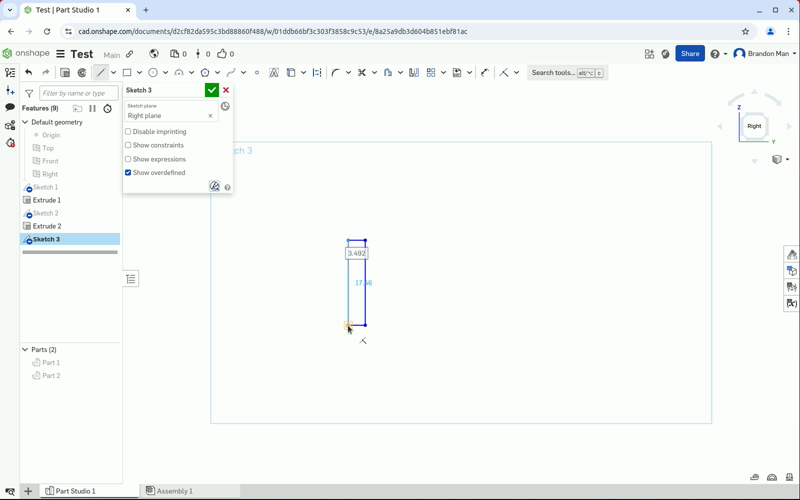
mouse_move(359, 250)
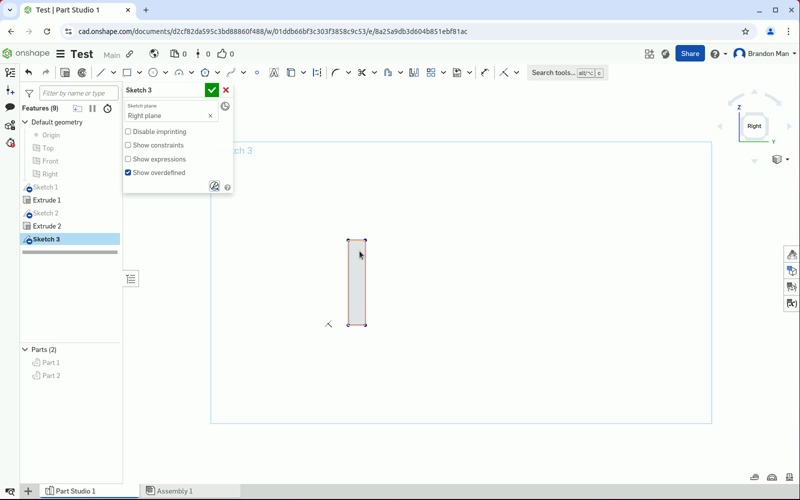
scroll(6)
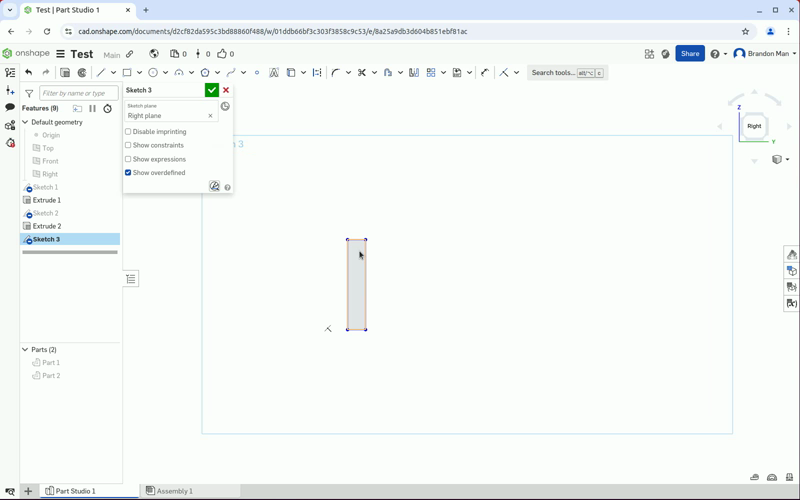
scroll(6)
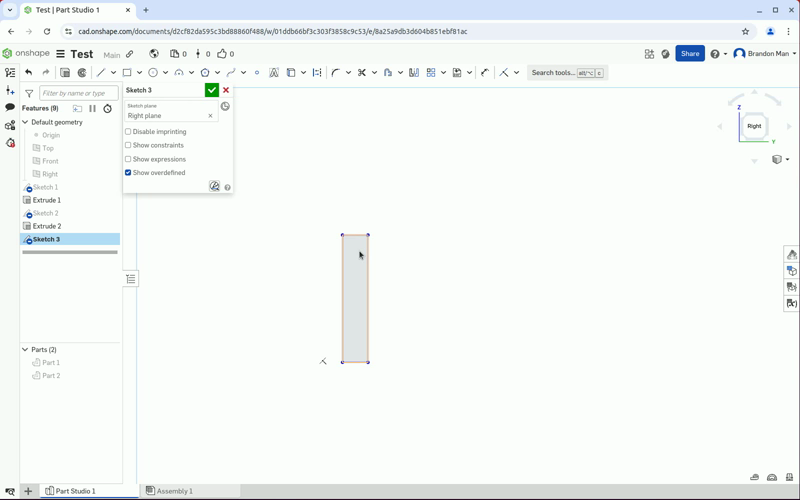
scroll(6)
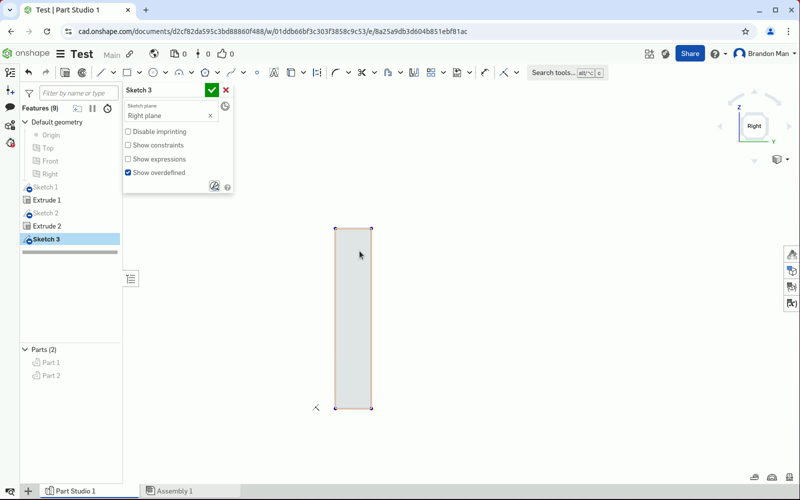
scroll(6)
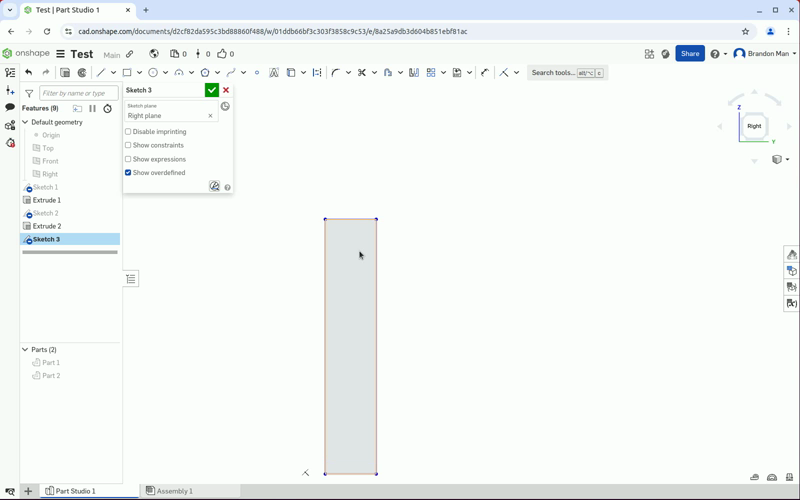
scroll(6)
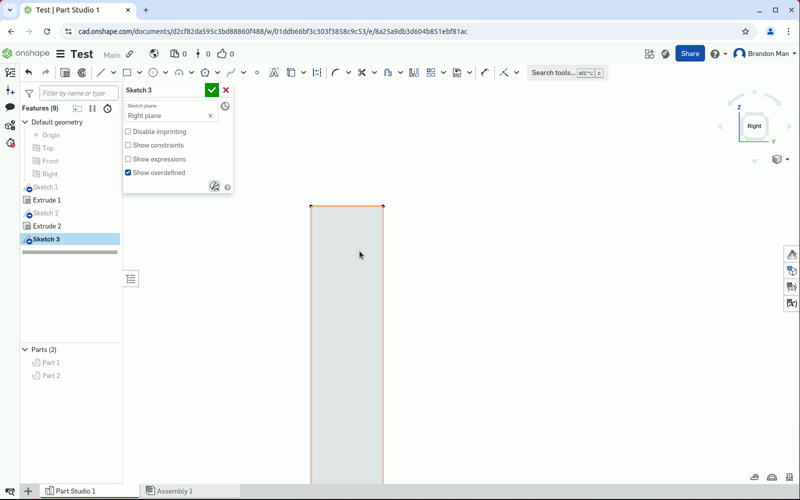
scroll(6)
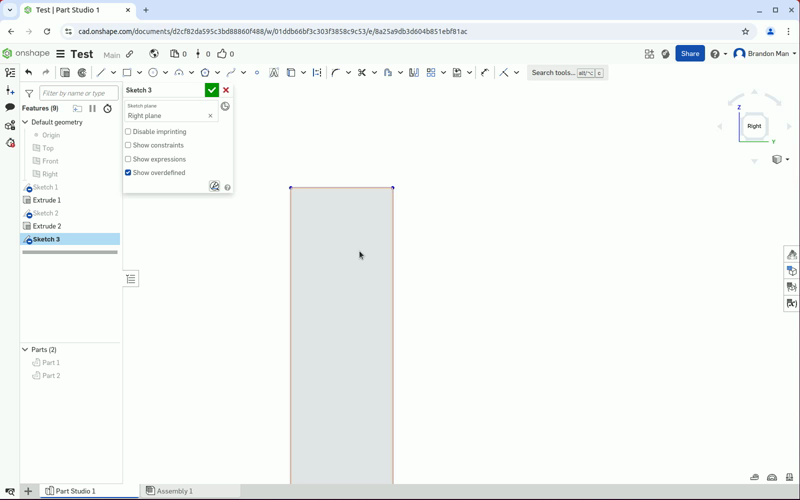
scroll(6)
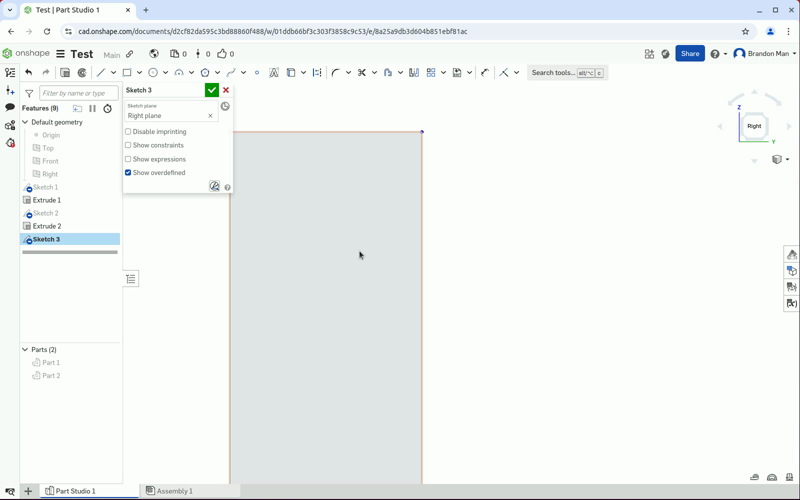
click(359, 250)
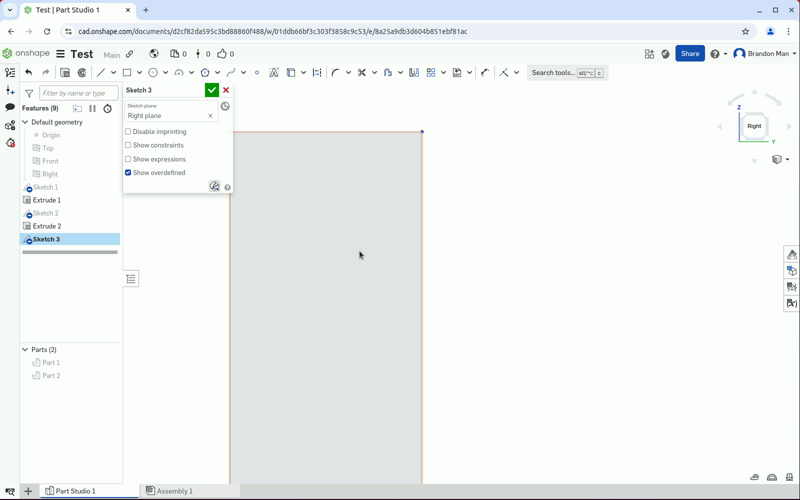
scroll(-6)
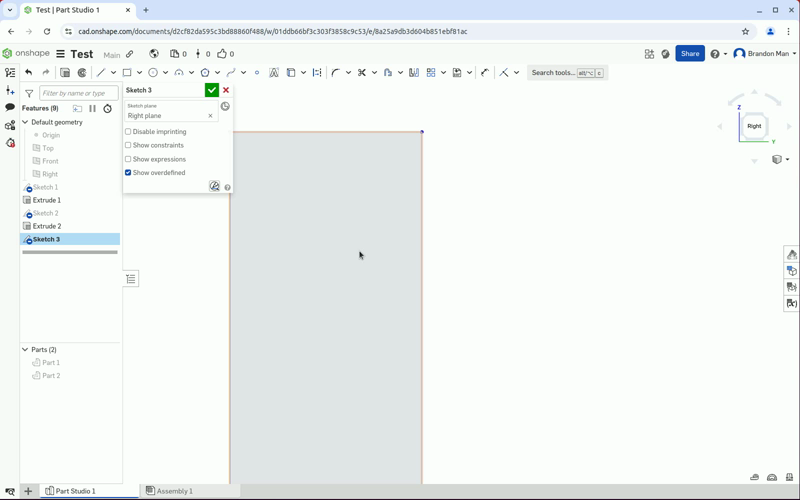
scroll(-6)
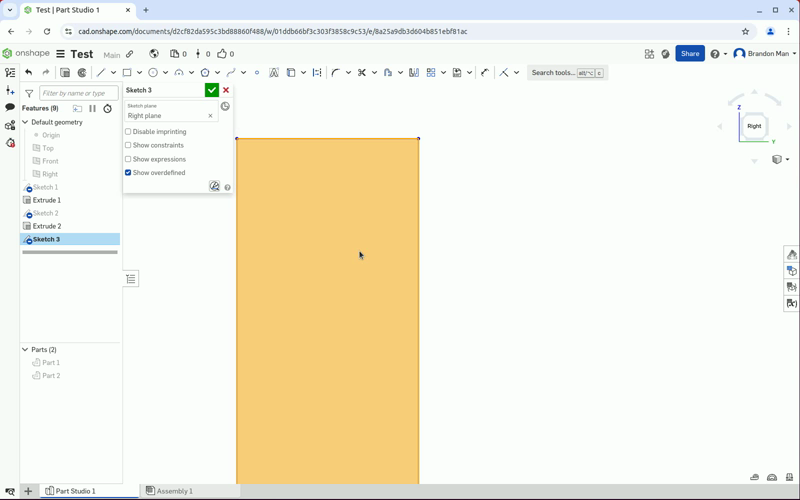
scroll(-6)
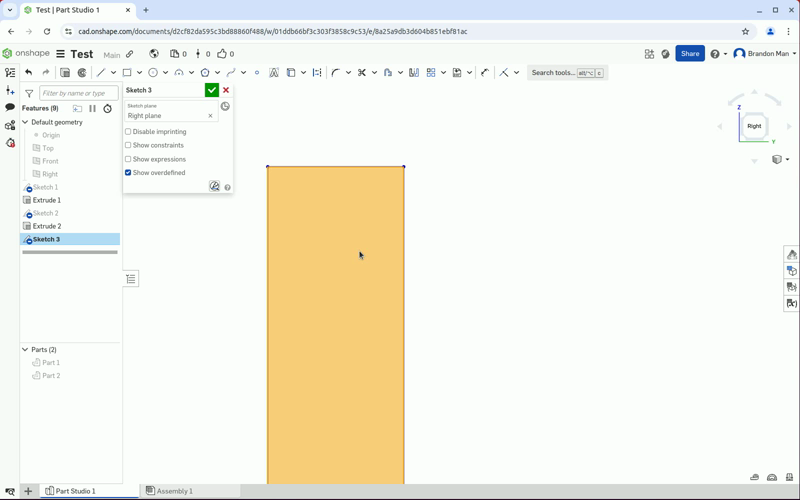
scroll(-6)
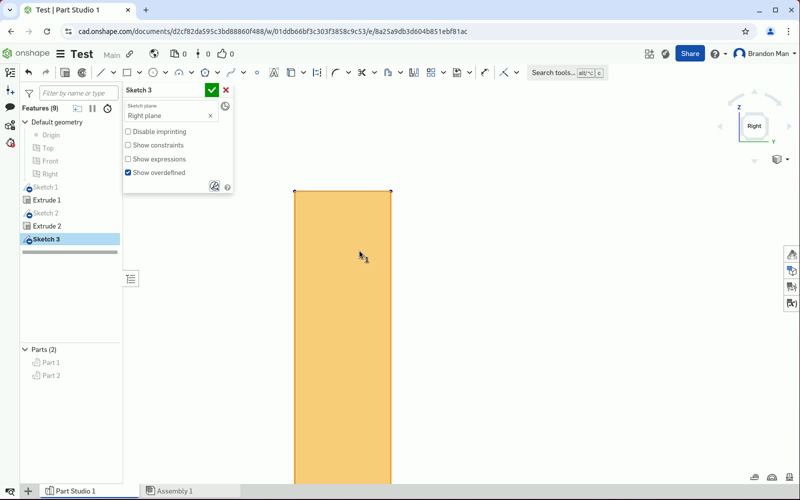
scroll(-6)
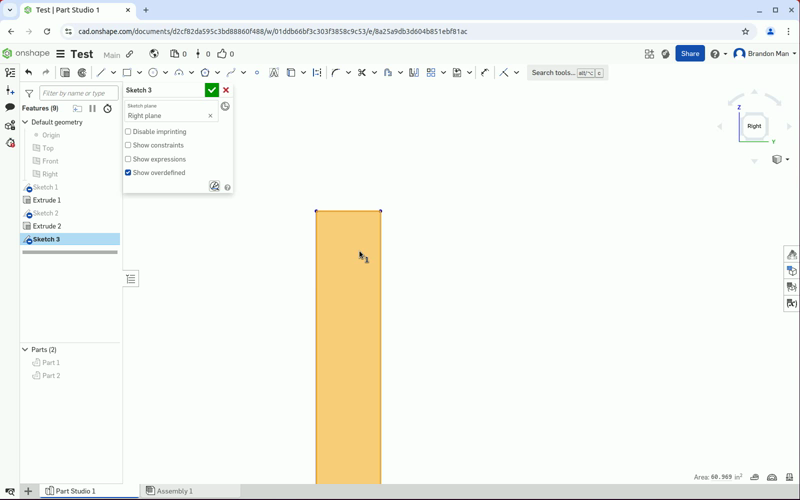
scroll(-6)
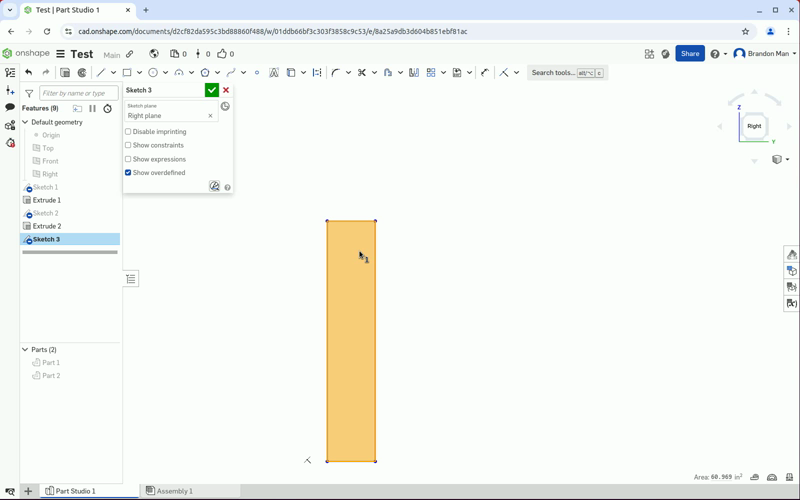
scroll(-6)
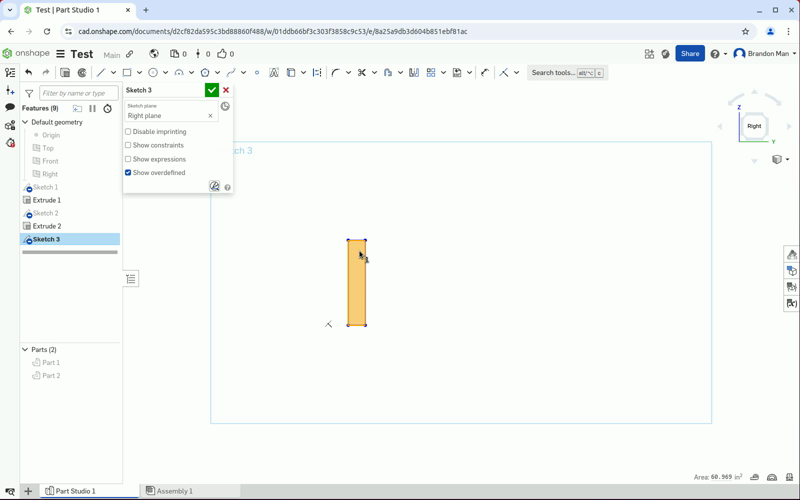
mouse_move(73, 352)
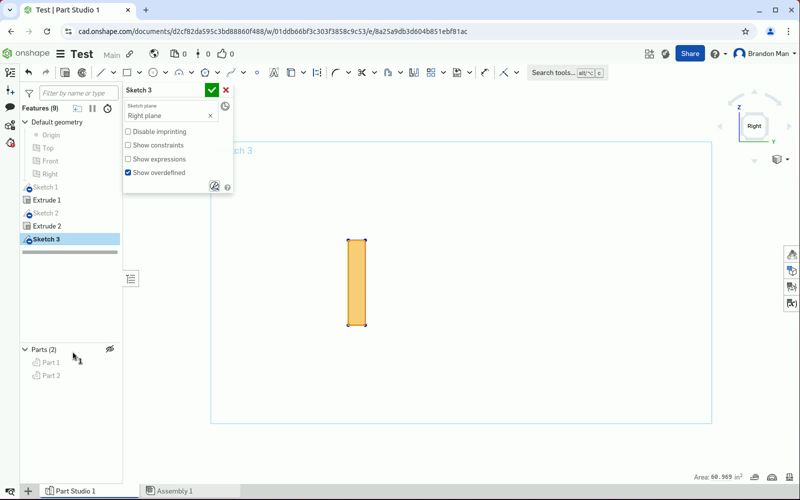
key(shift+y)
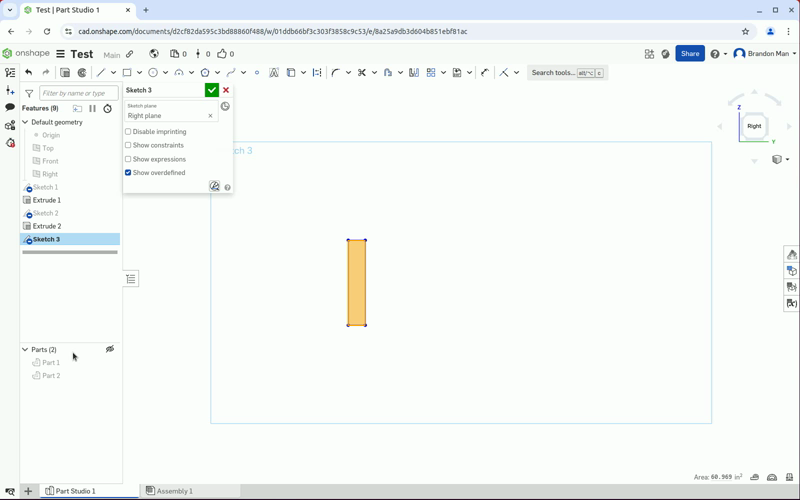
key(shift+e)
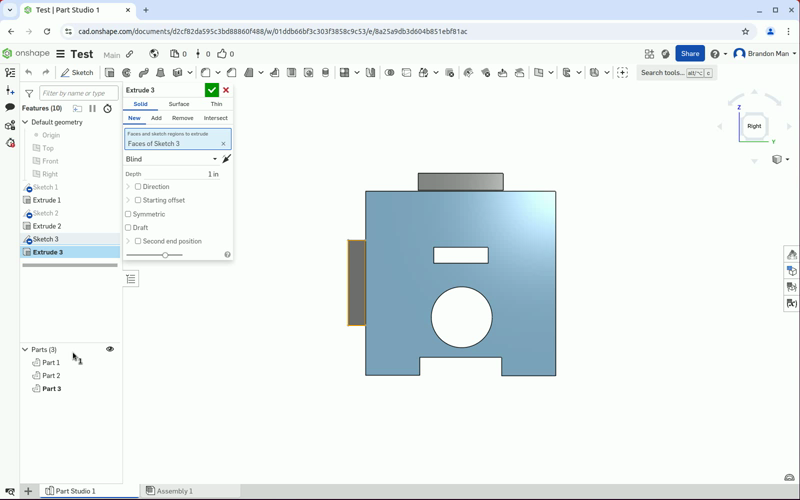
mouse_move(143, 106)
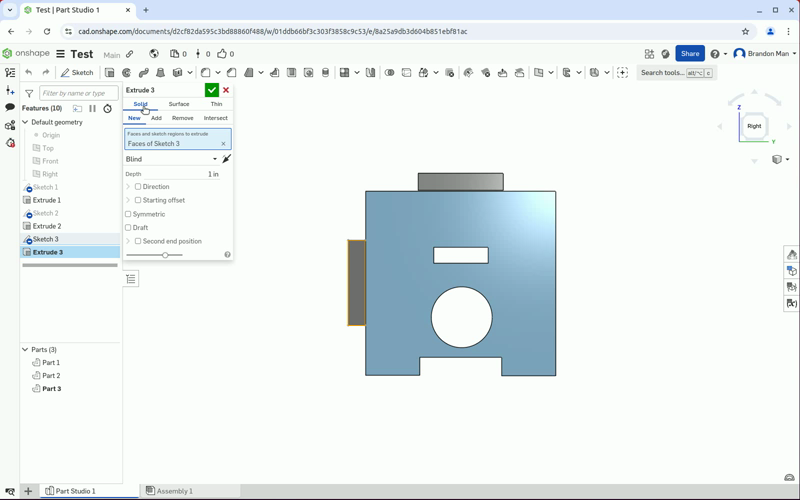
click(143, 106)
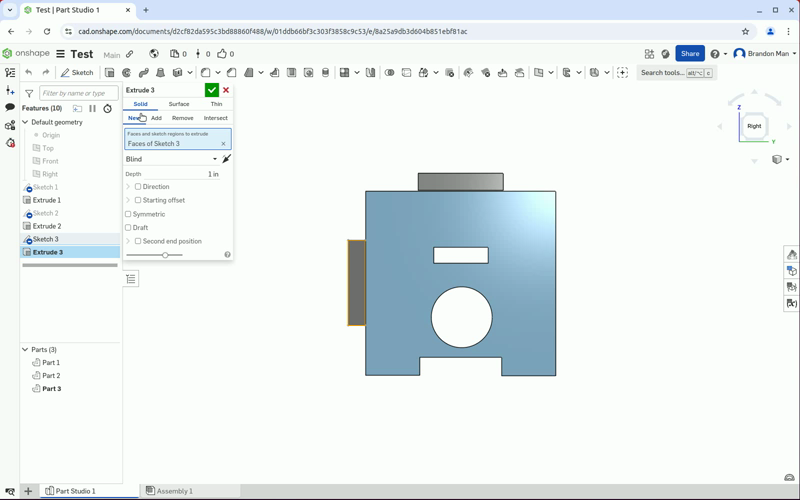
mouse_move(137, 120)
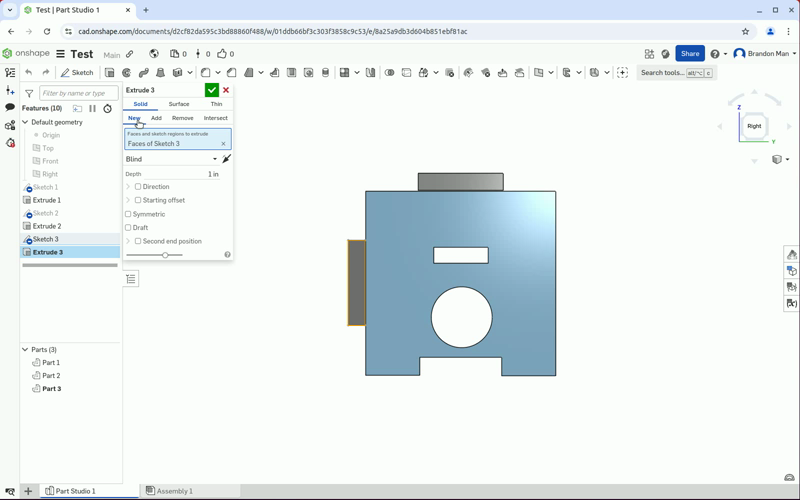
click(137, 120)
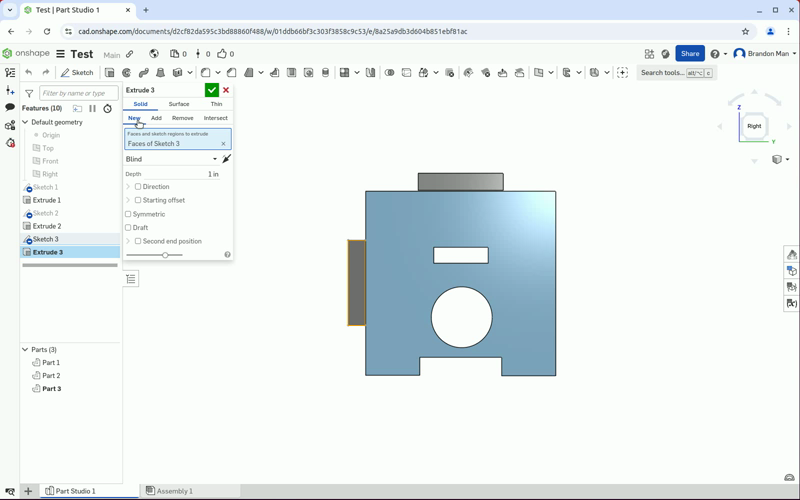
key(tab, 4)
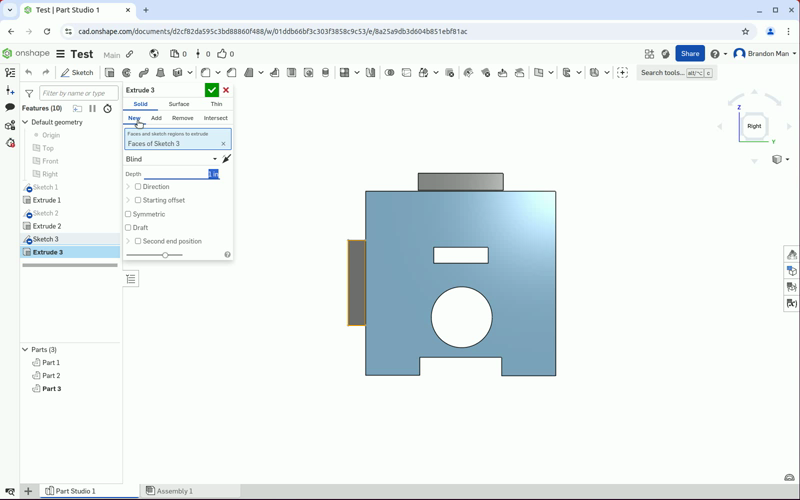
text(3.37)
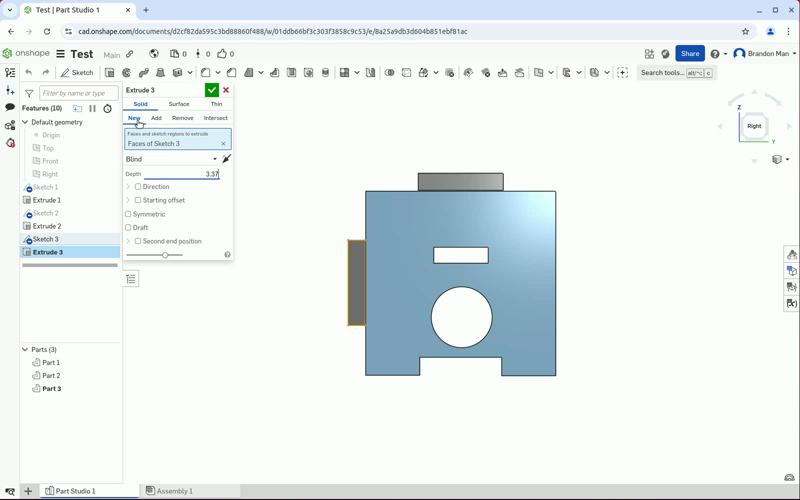
key(enter)
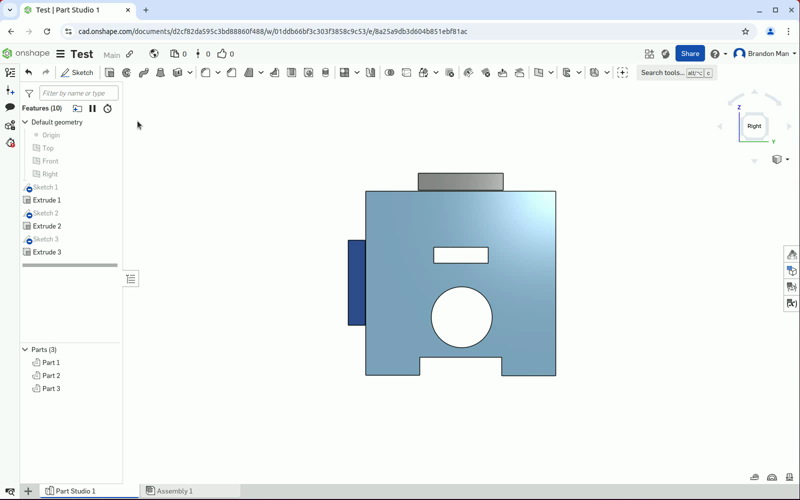
key(shift+h)
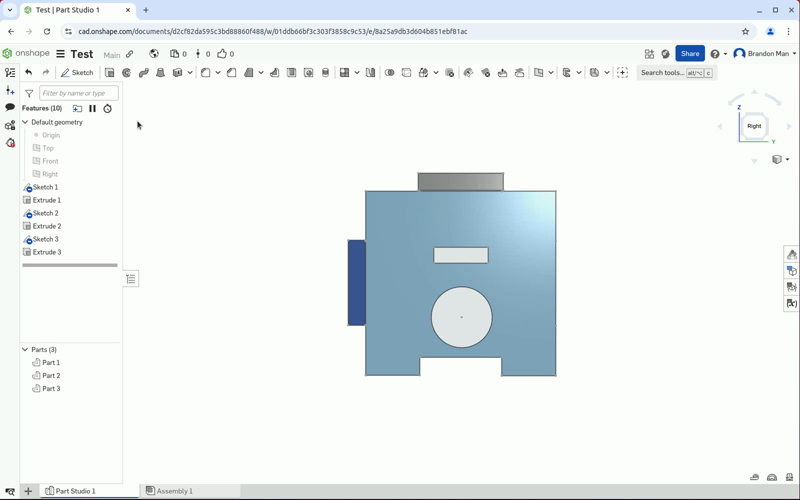
key(shift+h)
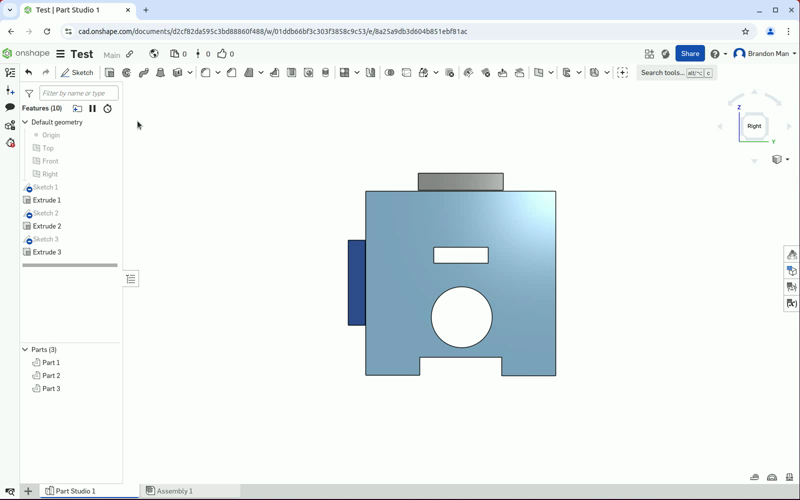
mouse_move(73, 189)
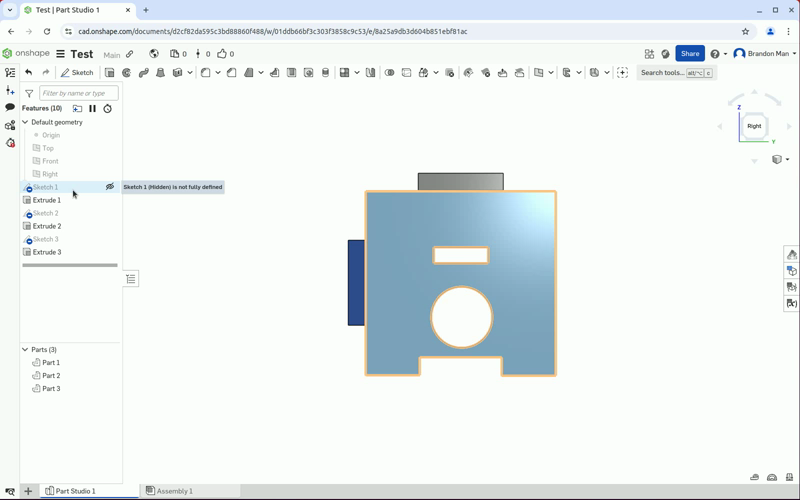
click(73, 189)
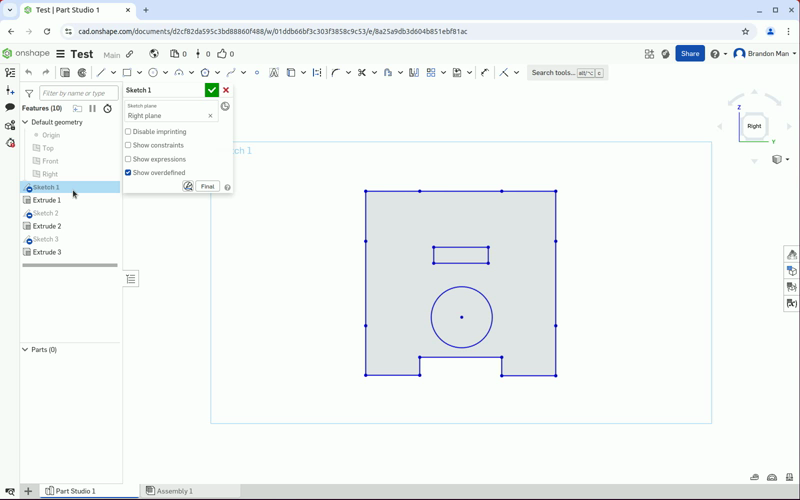
mouse_move(229, 92)
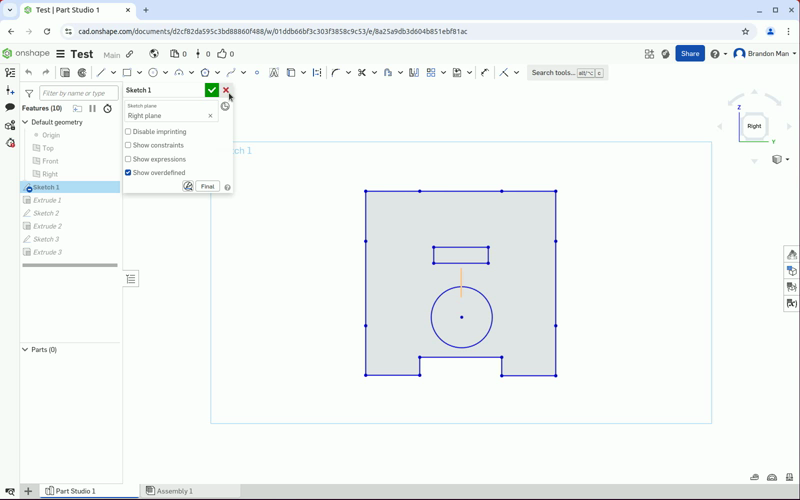
click(229, 92)
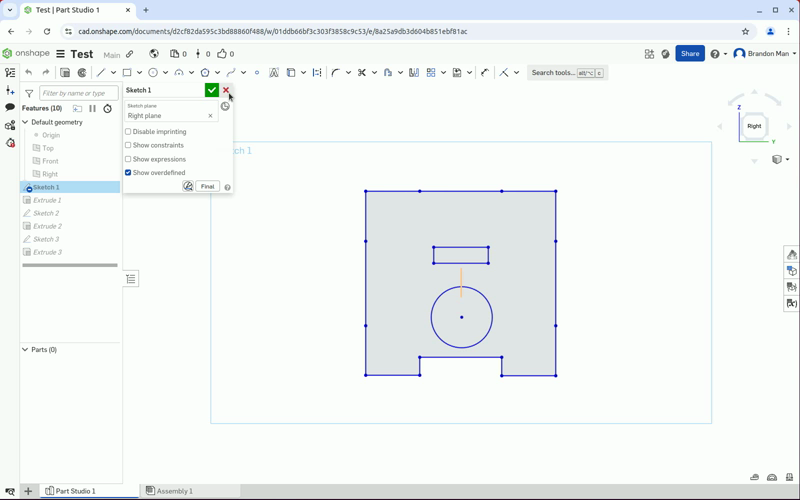
key(shift+s)
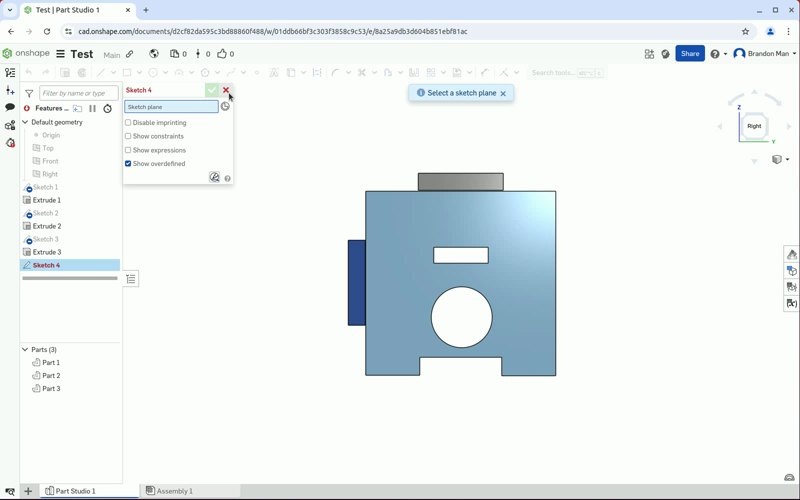
mouse_move(73, 176)
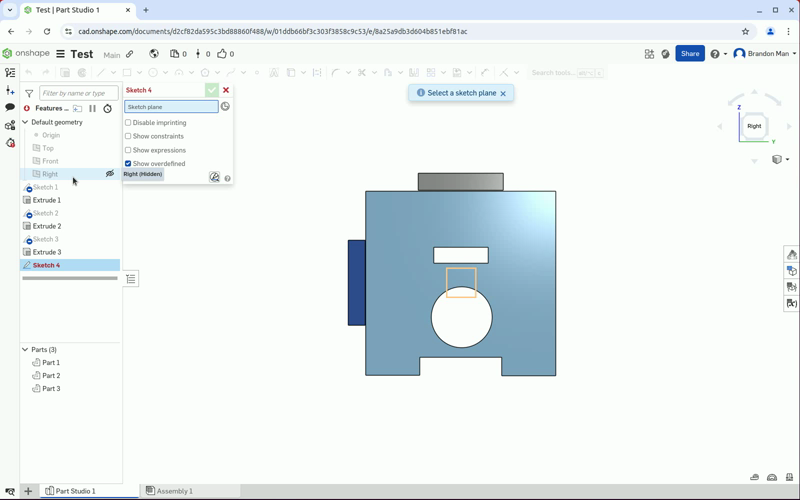
click(73, 176)
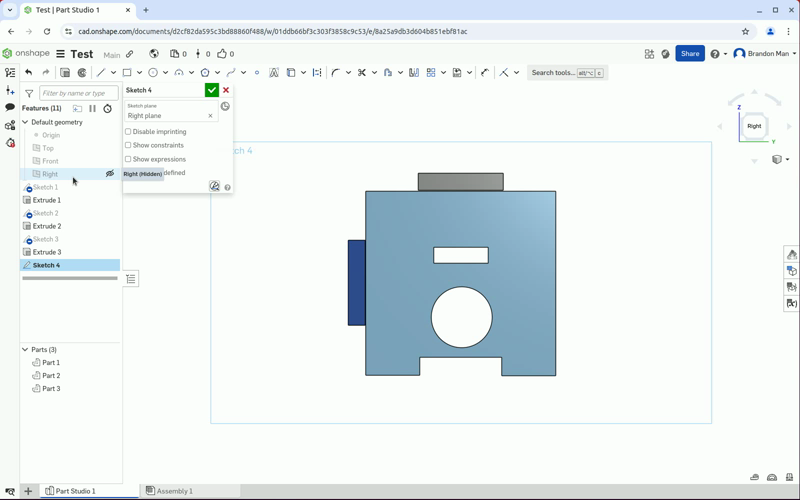
mouse_move(73, 352)
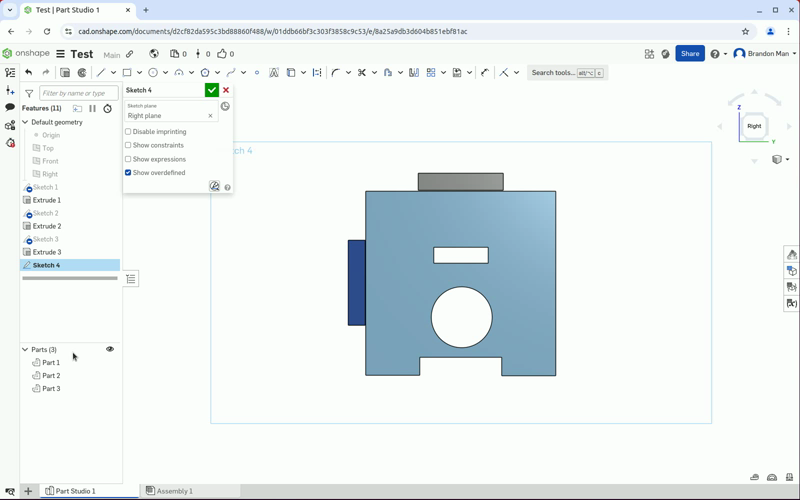
key(y)
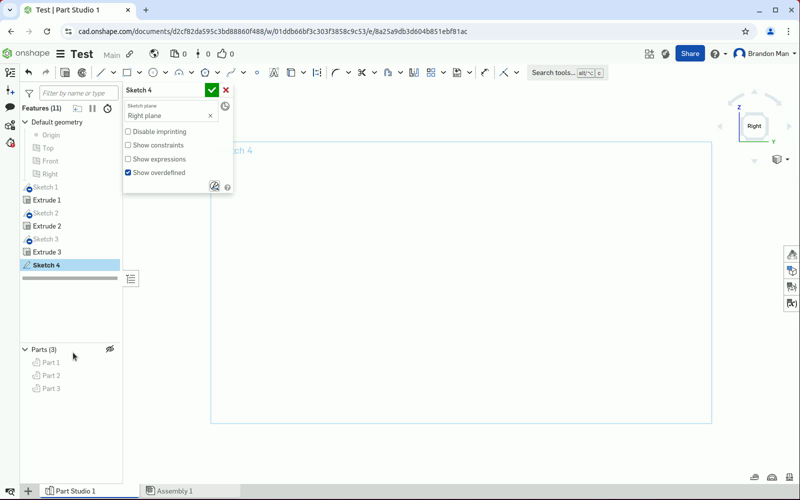
key(l)
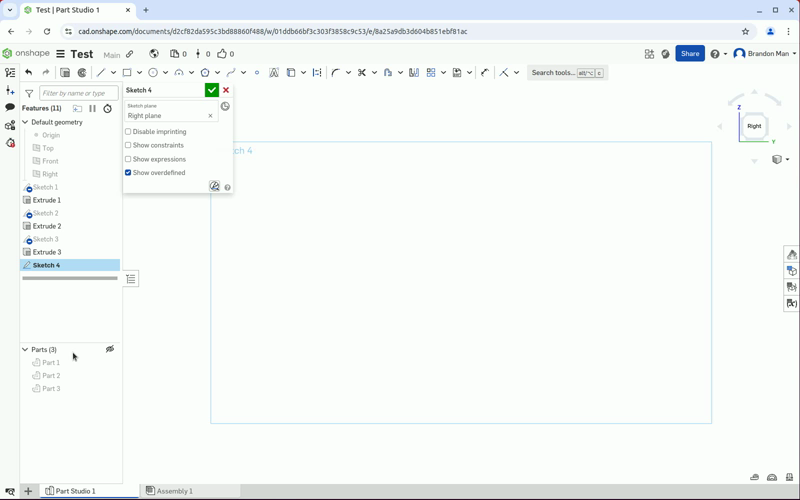
key_down(shift)
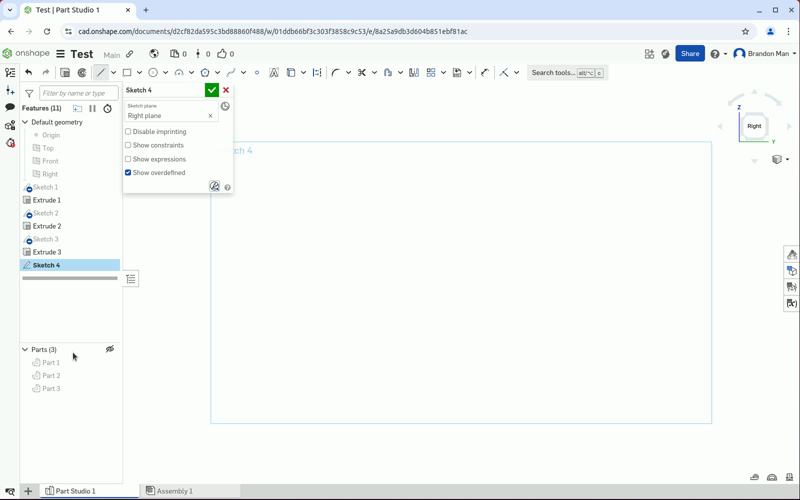
mouse_move(555, 325)
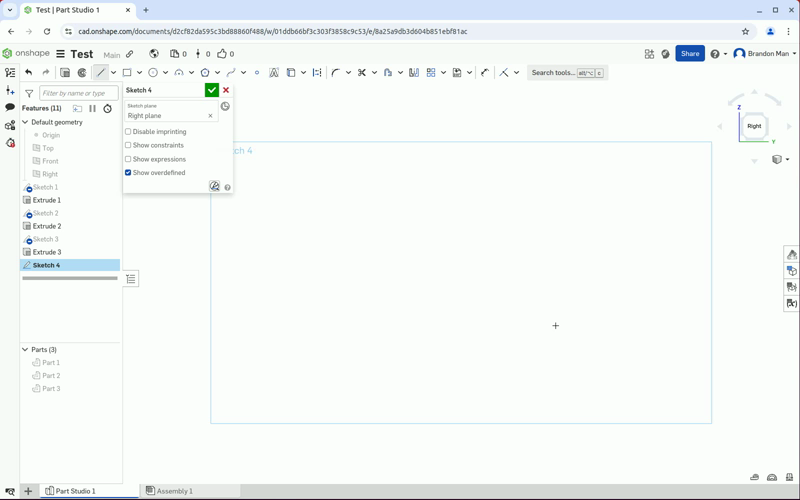
click(555, 325)
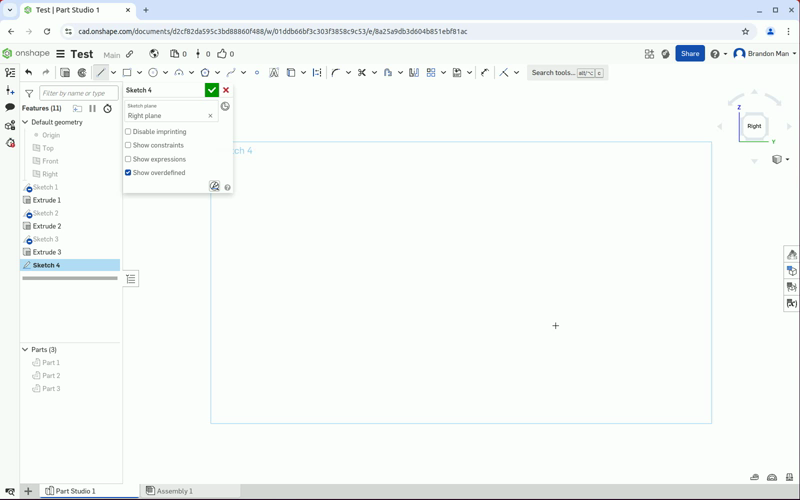
key_up(shift)
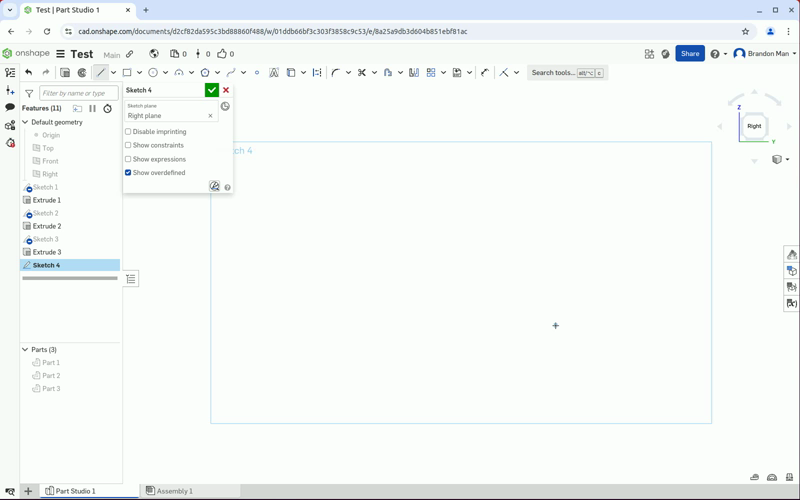
key_down(shift)
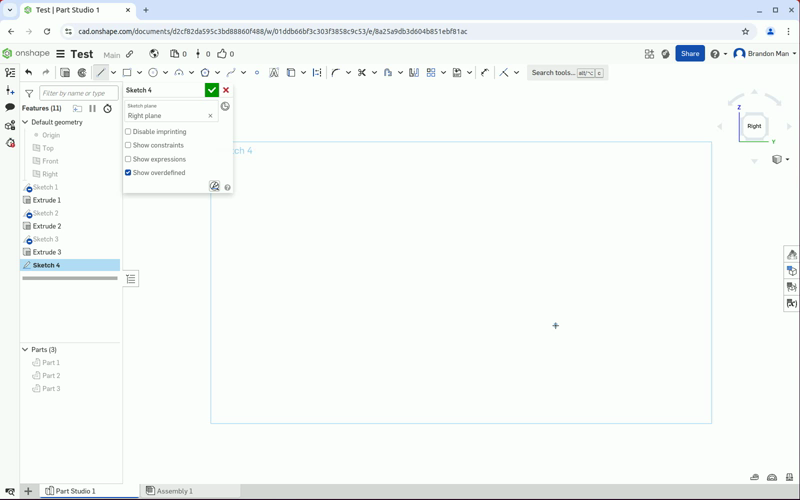
mouse_move(585, 325)
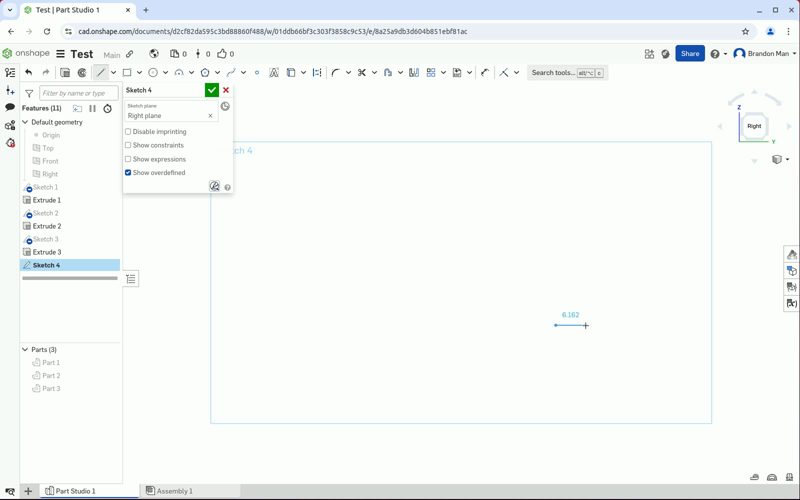
mouse_move(572, 325)
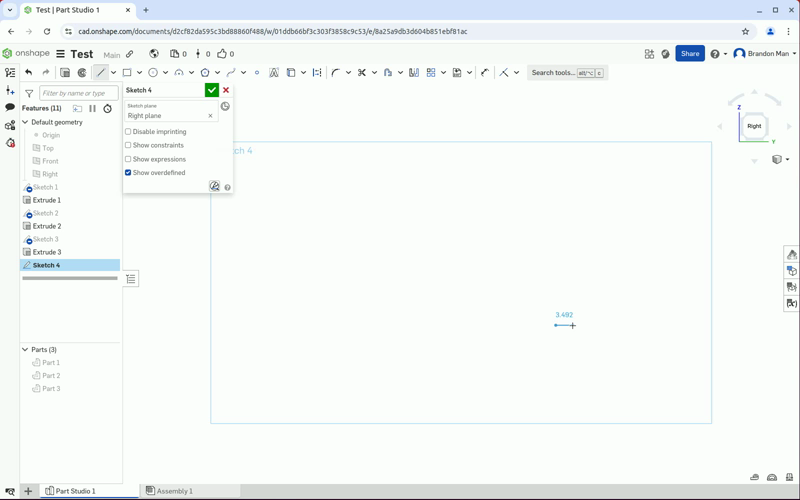
click(572, 325)
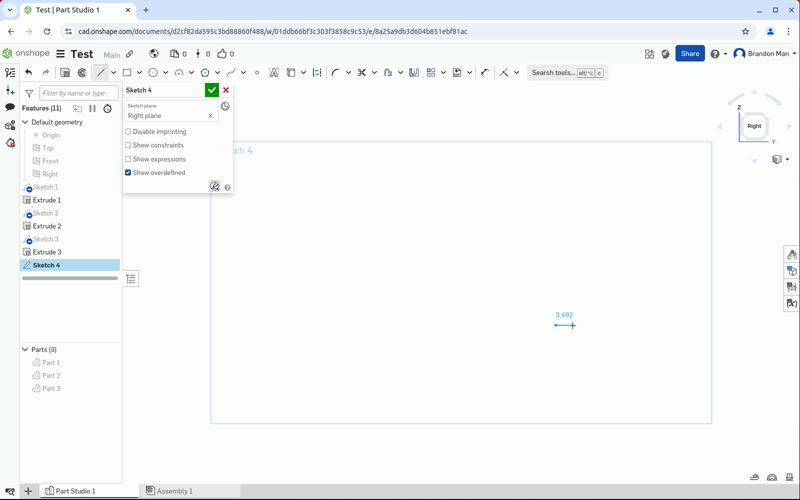
key_up(shift)
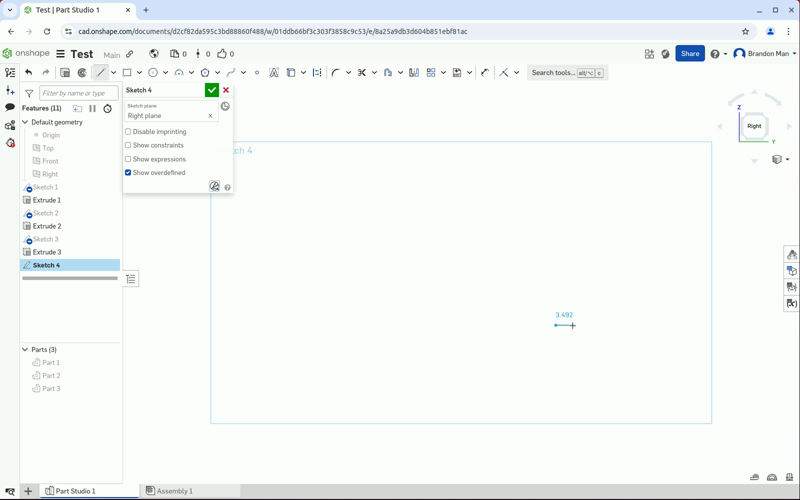
key_down(shift)
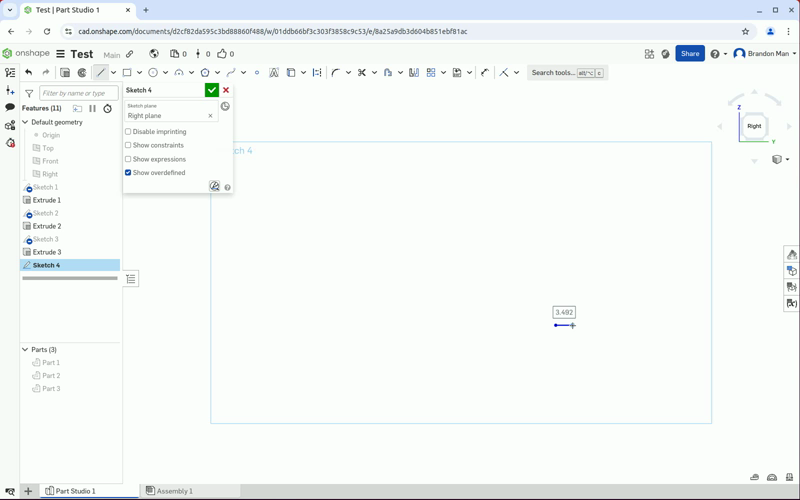
mouse_move(572, 240)
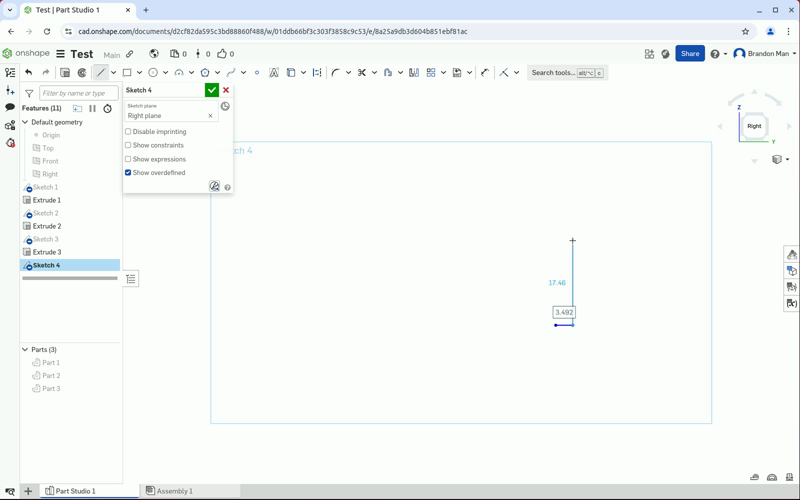
click(572, 240)
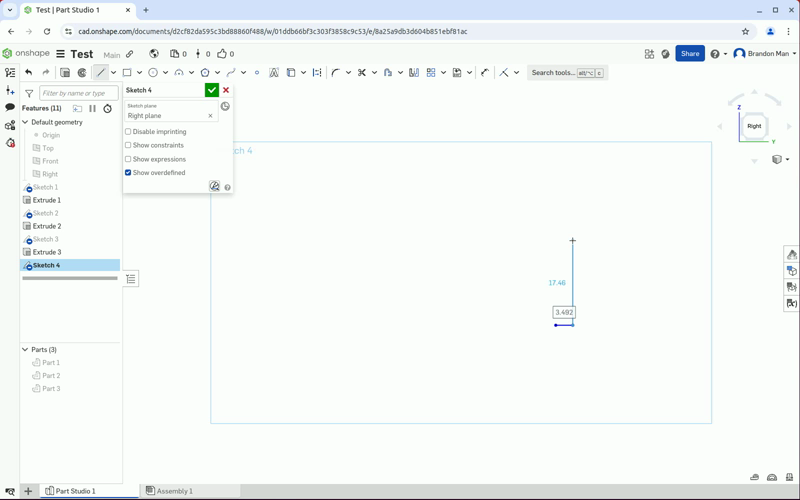
key_up(shift)
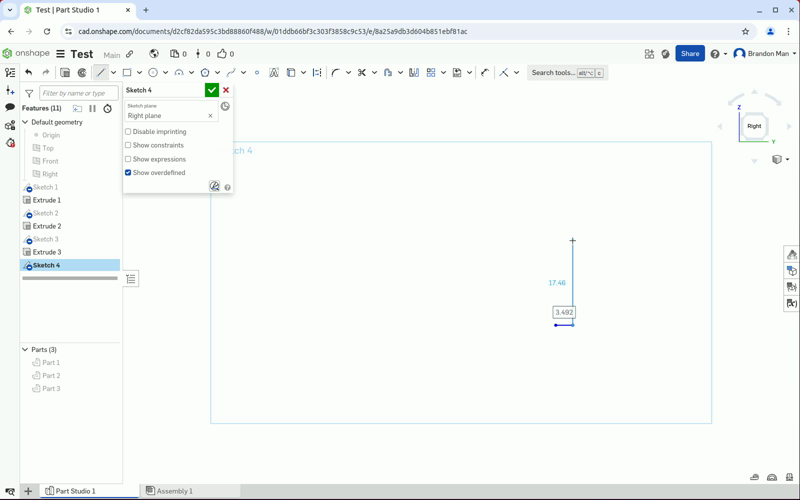
key_down(shift)
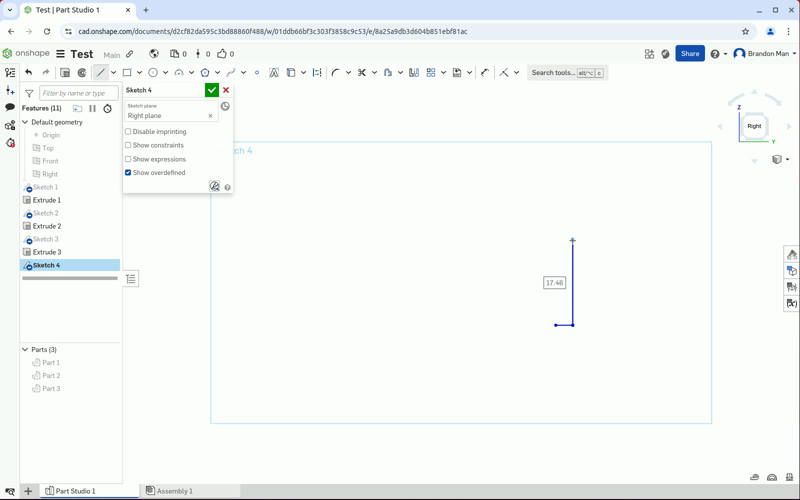
mouse_move(589, 240)
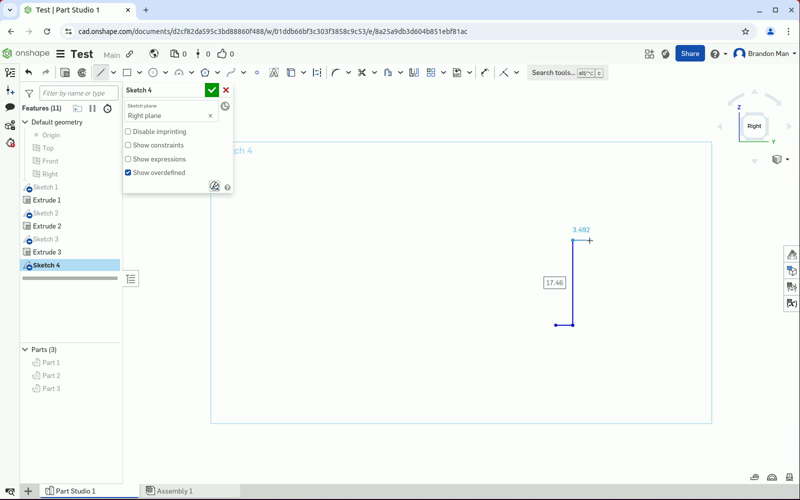
mouse_move(555, 240)
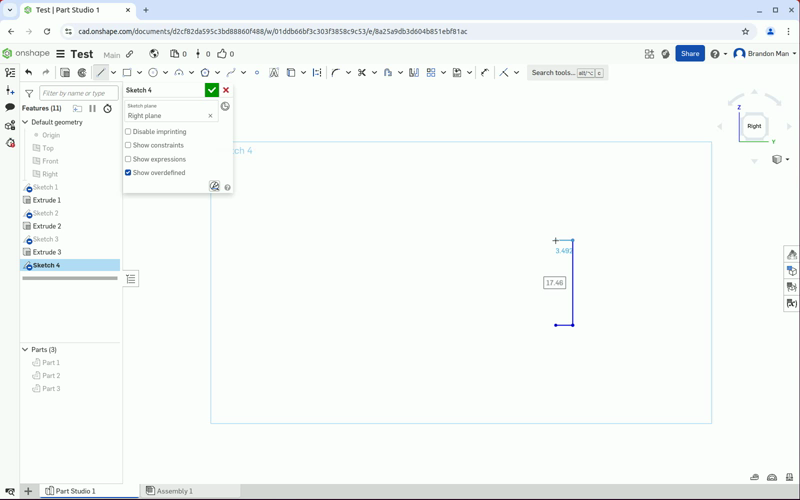
click(555, 240)
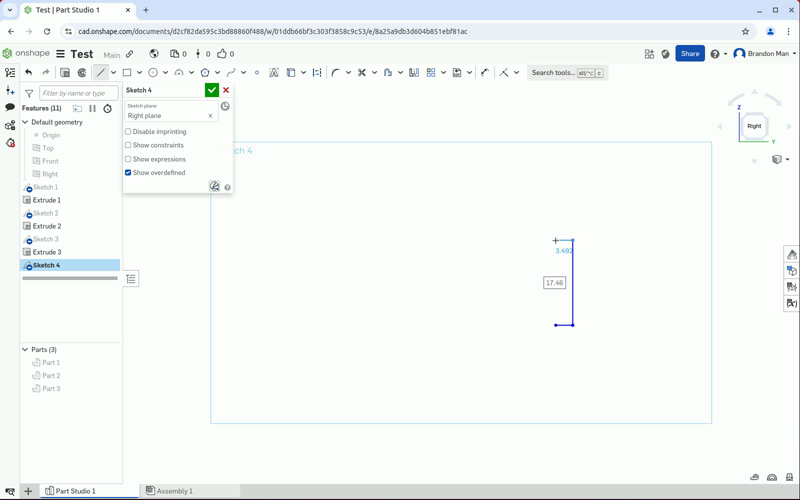
key_up(shift)
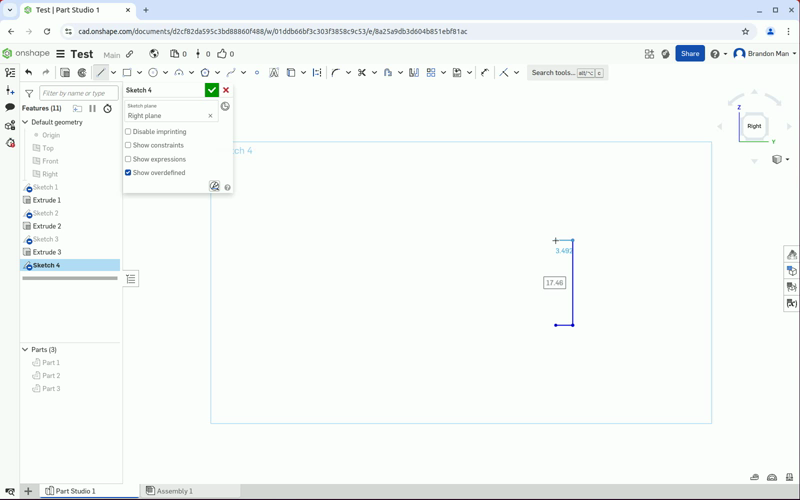
key_down(shift)
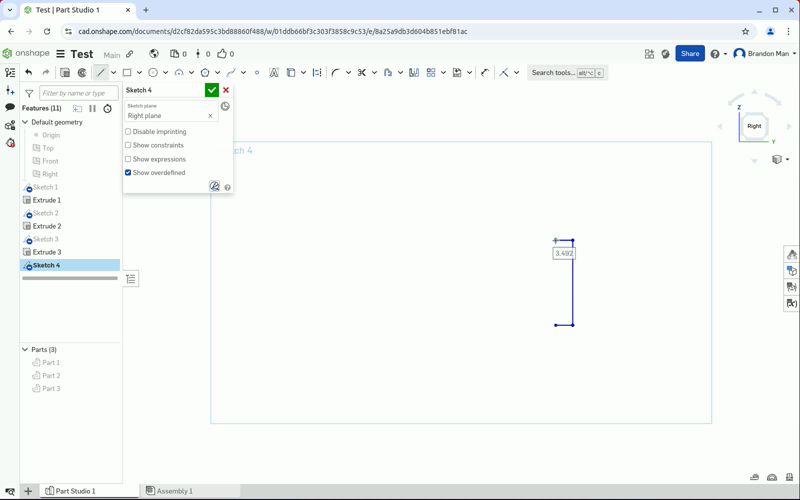
mouse_move(555, 325)
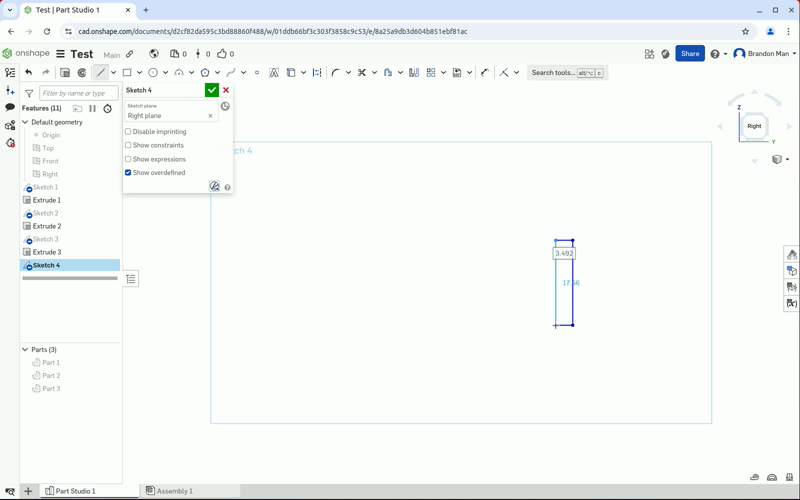
key_up(shift)
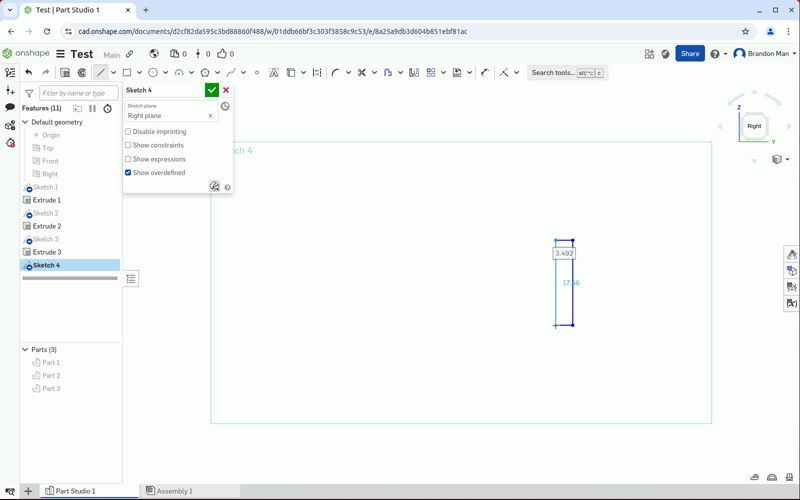
click(555, 325)
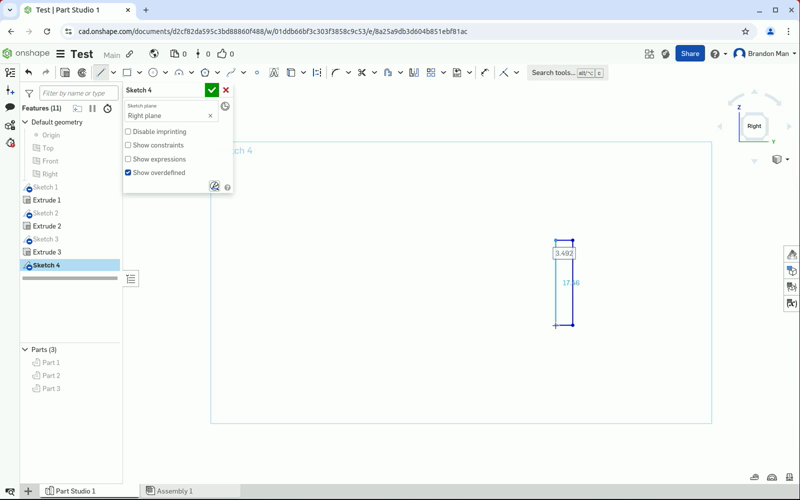
key(esc)
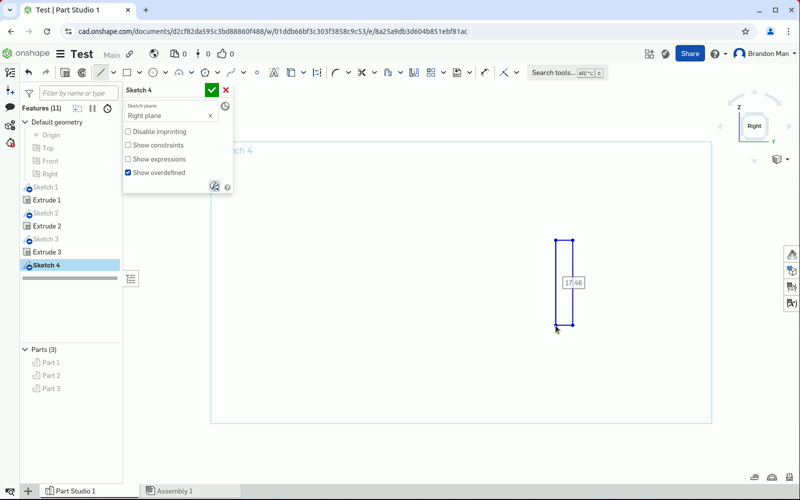
mouse_move(562, 305)
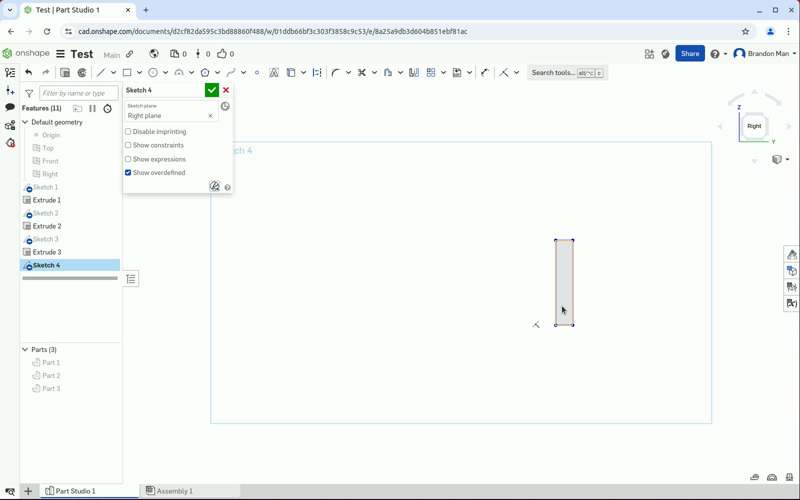
scroll(6)
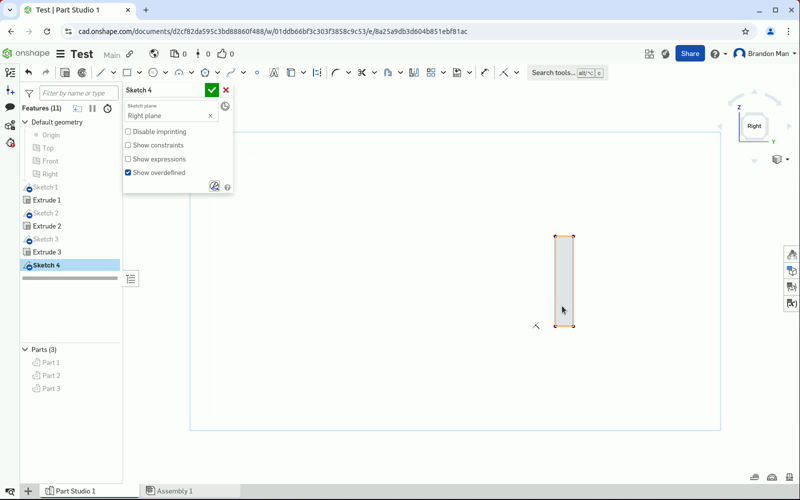
scroll(6)
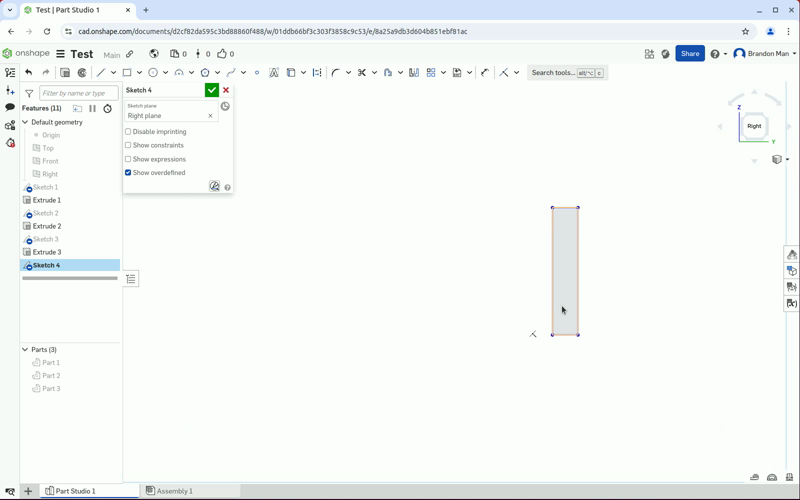
scroll(6)
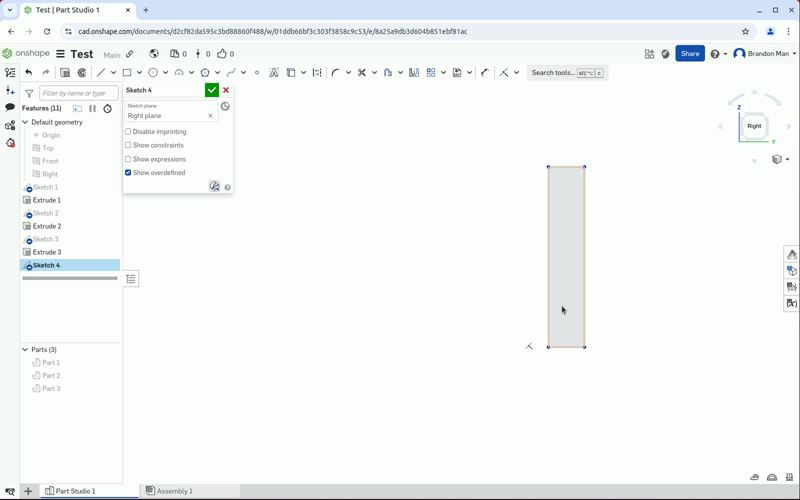
scroll(6)
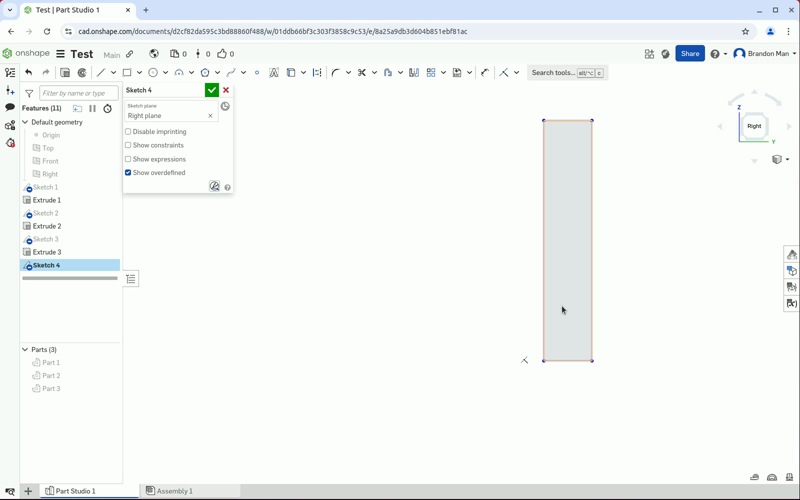
scroll(6)
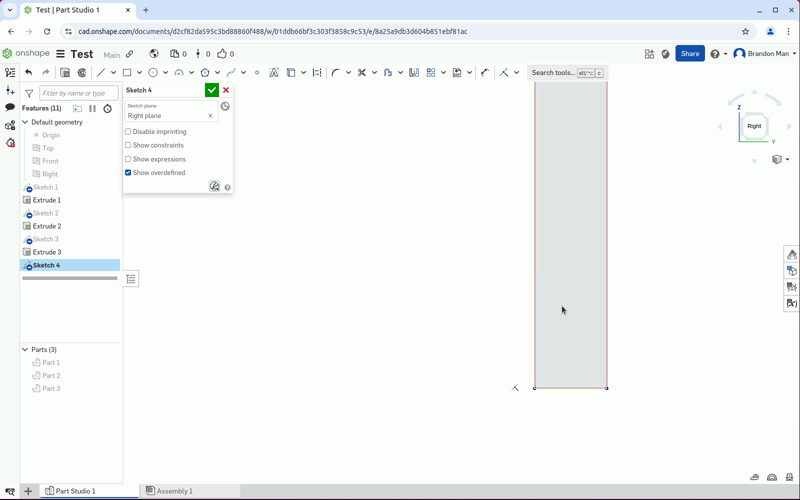
scroll(6)
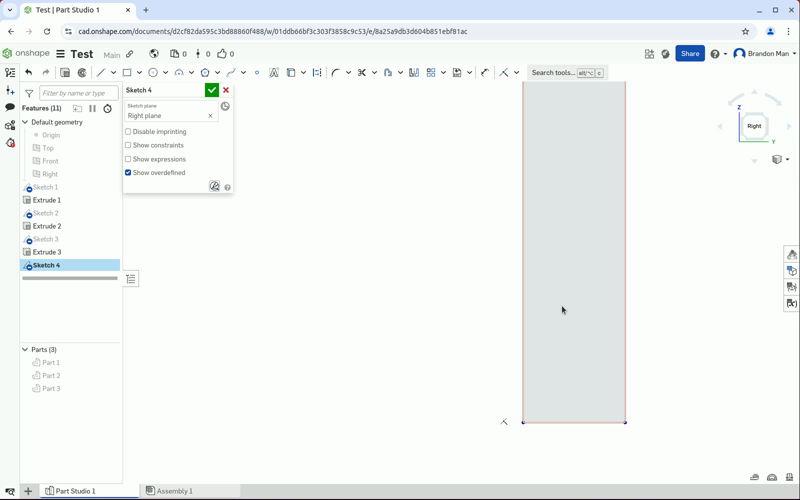
scroll(6)
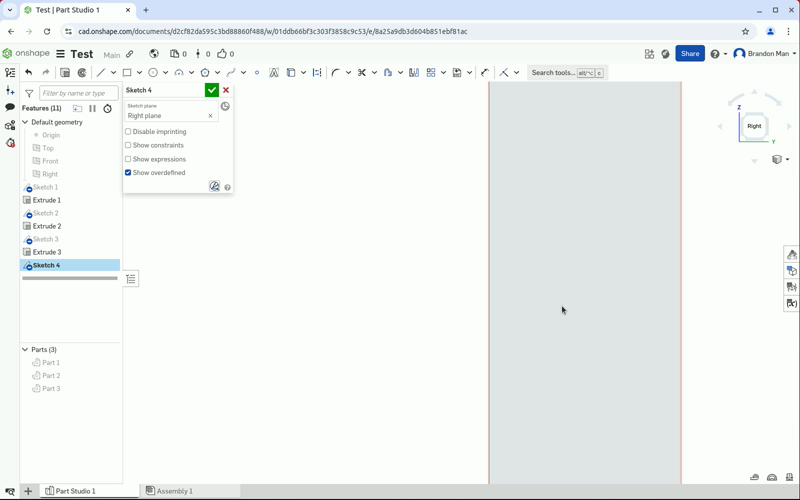
click(562, 305)
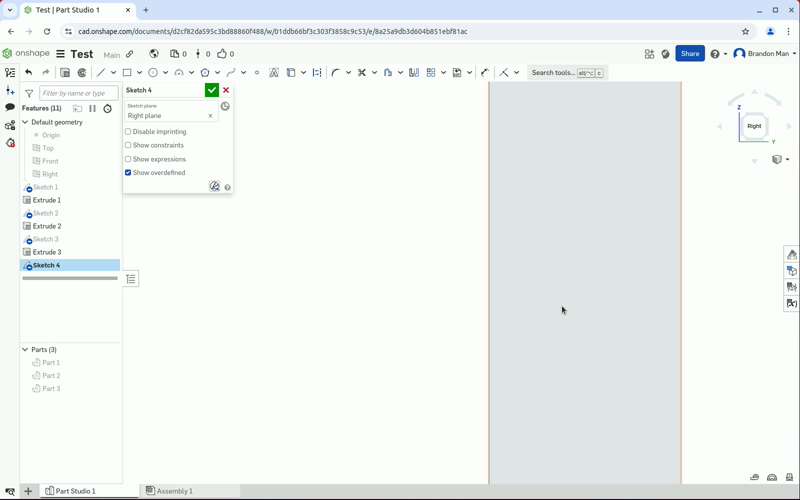
scroll(-6)
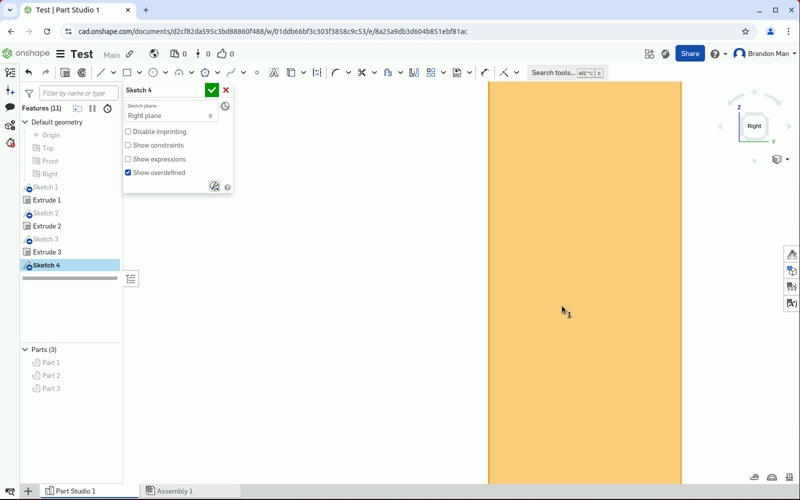
scroll(-6)
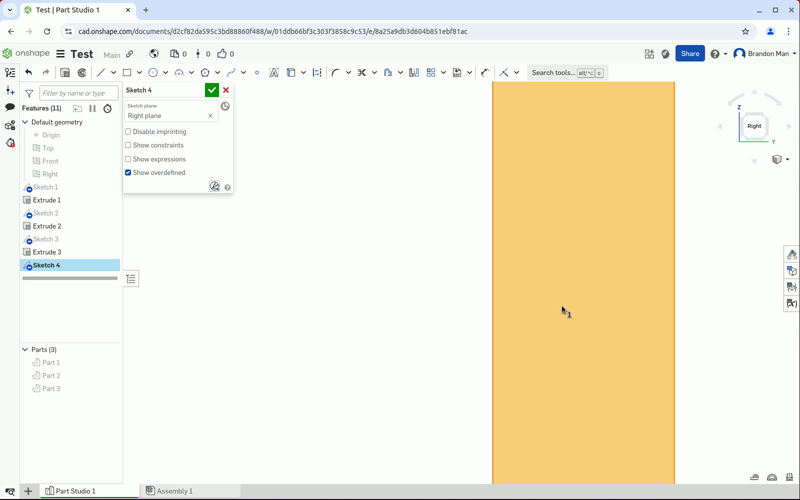
scroll(-6)
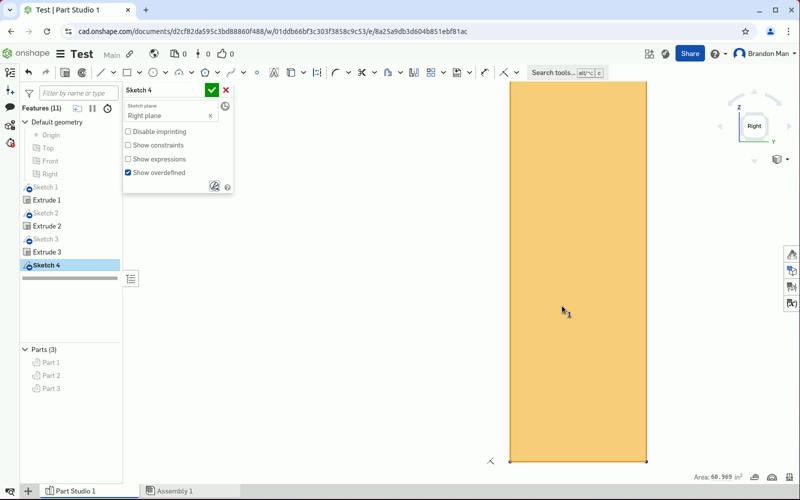
scroll(-6)
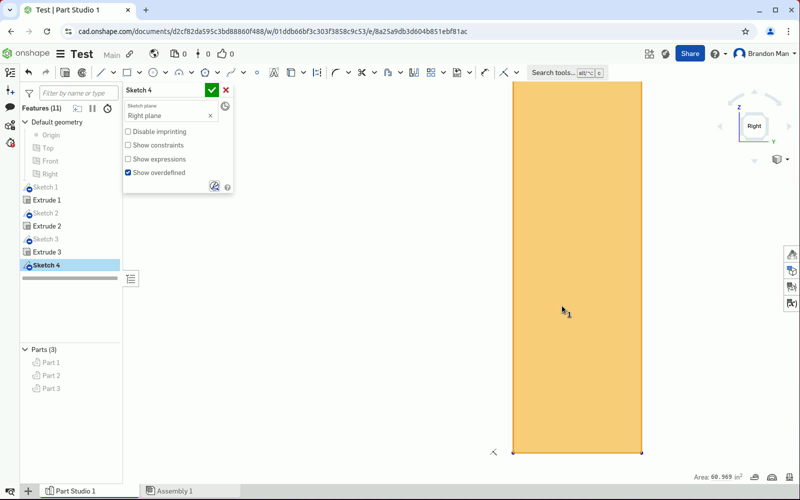
scroll(-6)
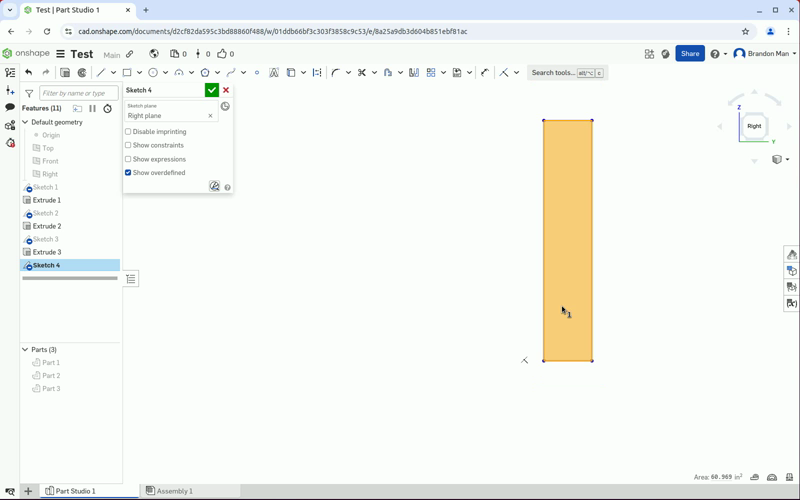
scroll(-6)
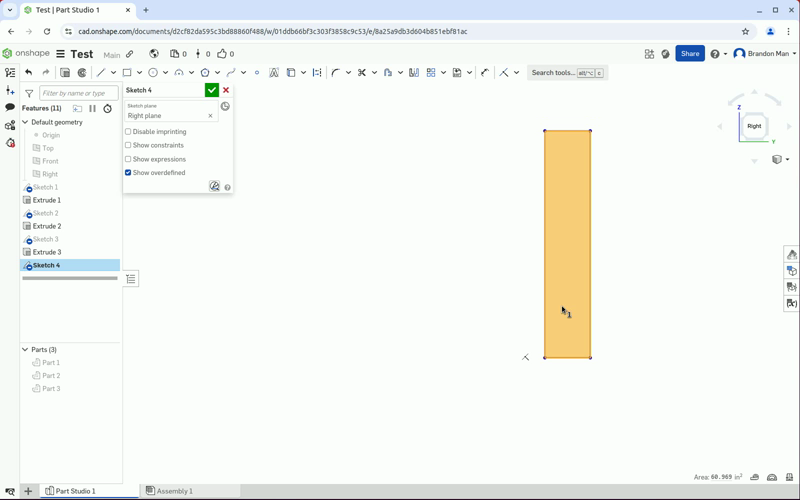
scroll(-6)
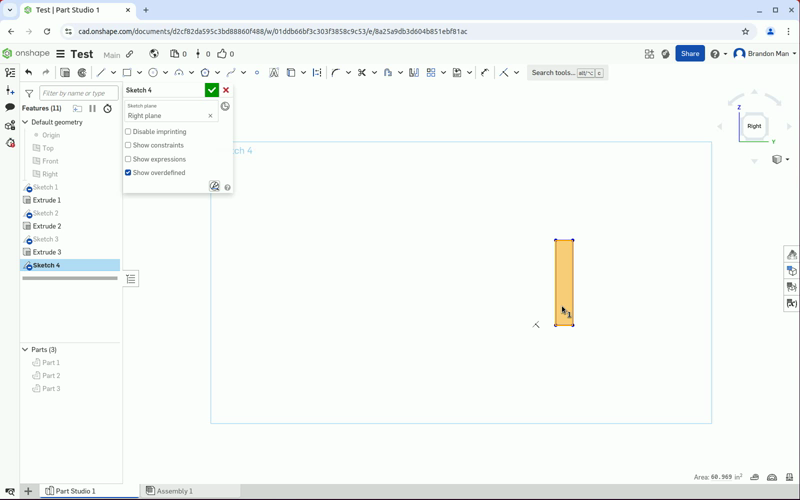
mouse_move(73, 352)
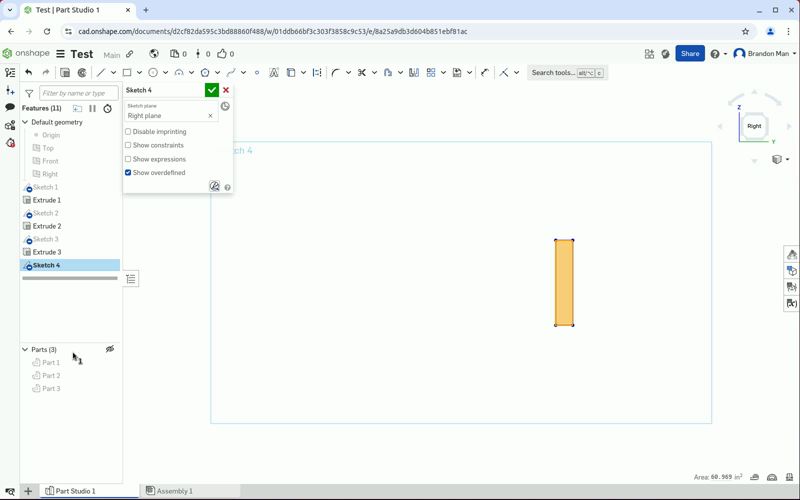
key(shift+y)
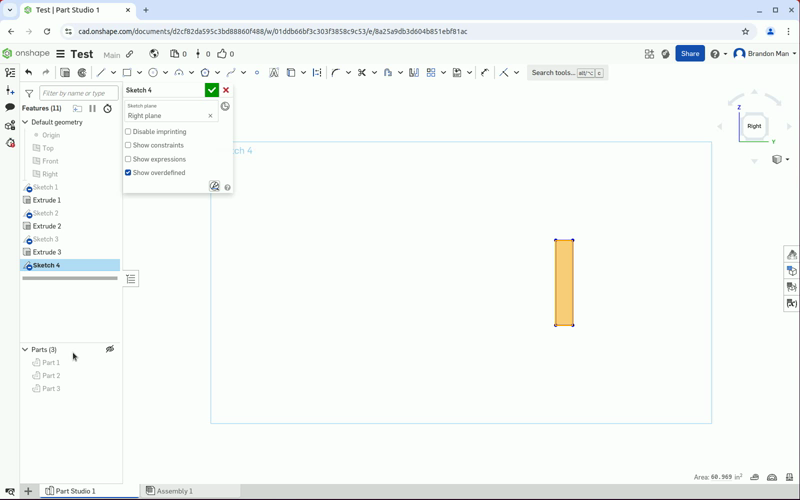
key(shift+e)
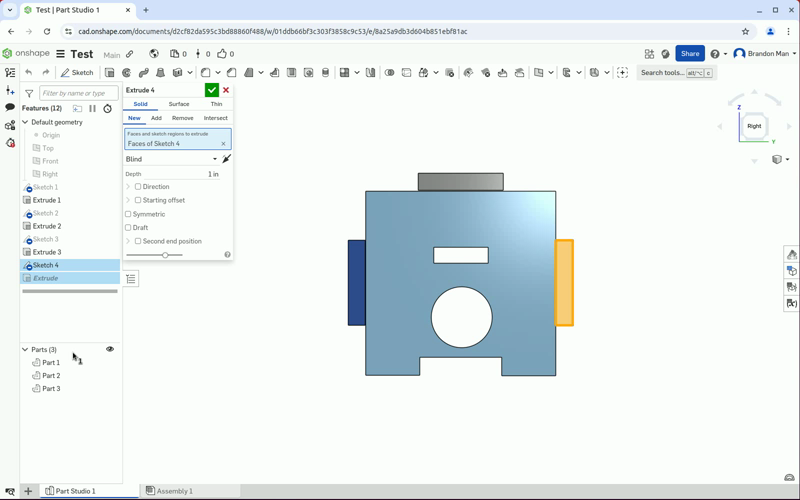
mouse_move(143, 106)
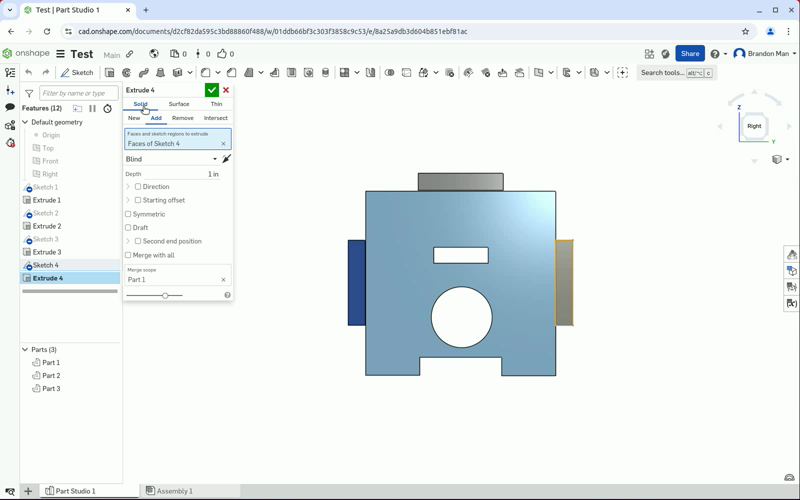
click(143, 106)
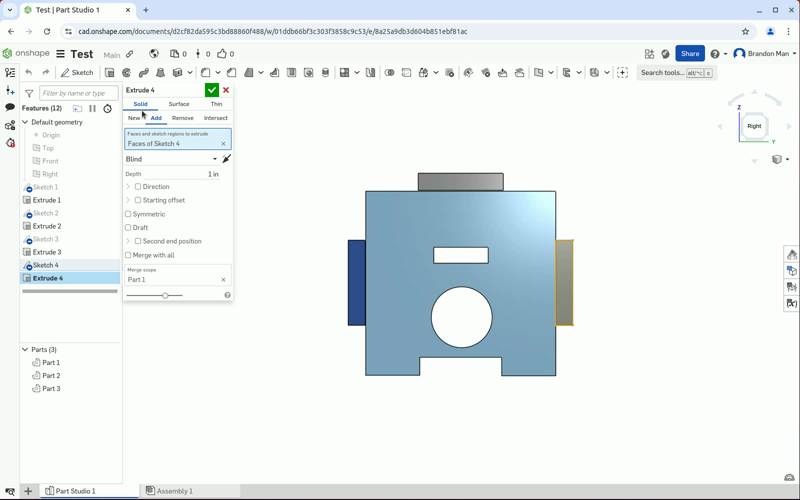
mouse_move(137, 120)
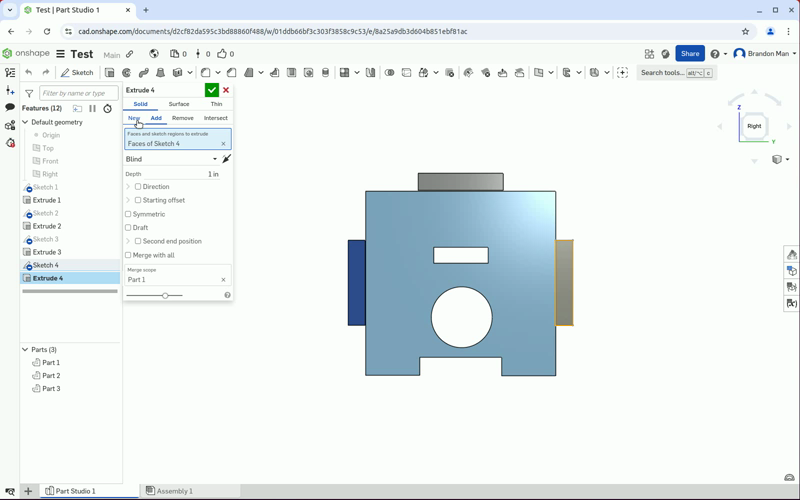
click(137, 120)
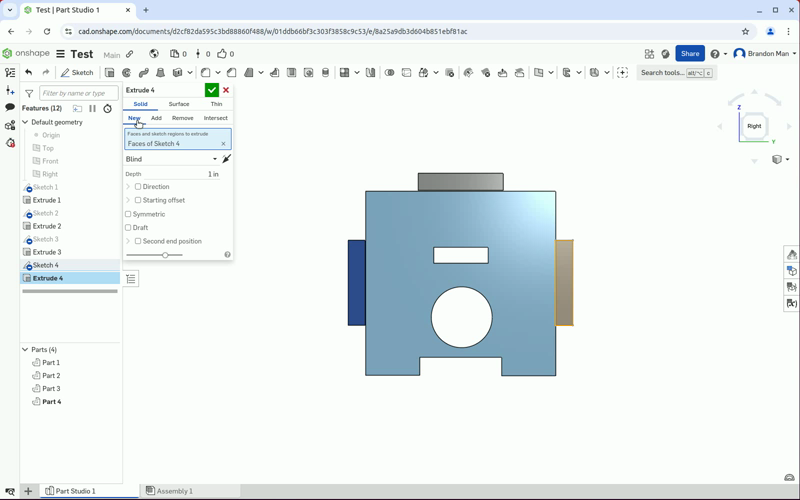
key(tab, 4)
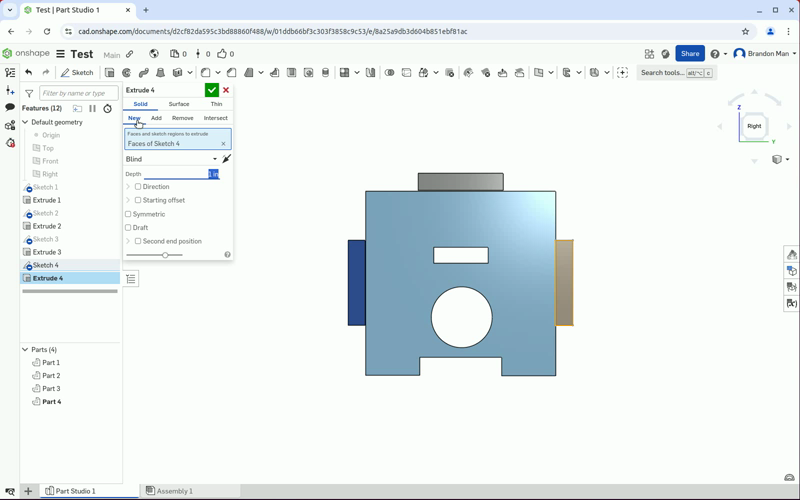
text(3.37)
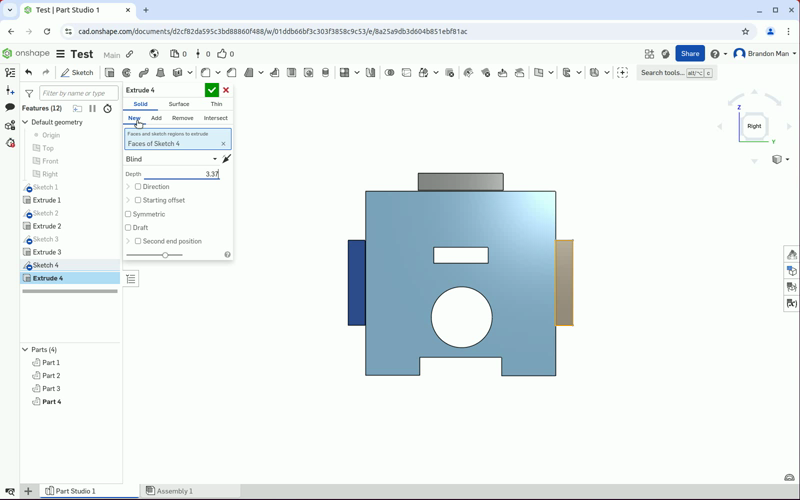
key(enter)
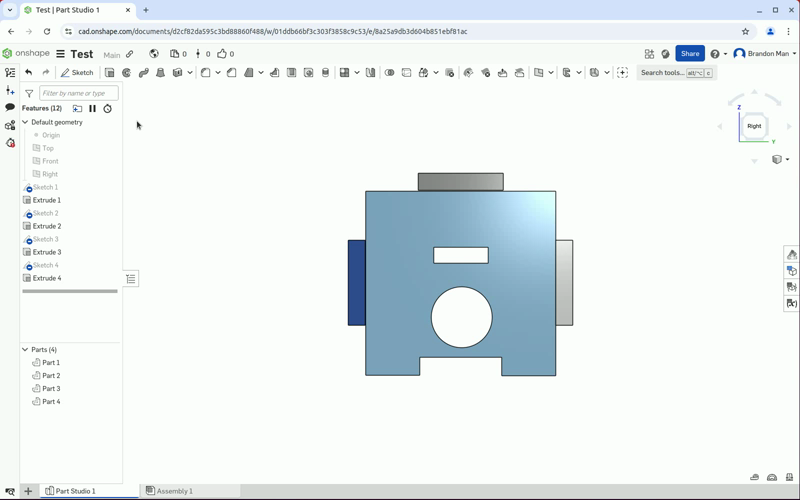
key(shift+h)
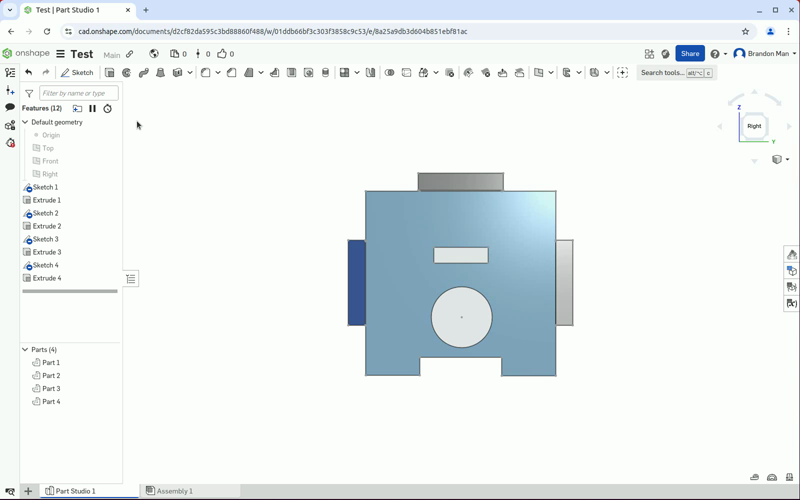
key(shift+h)
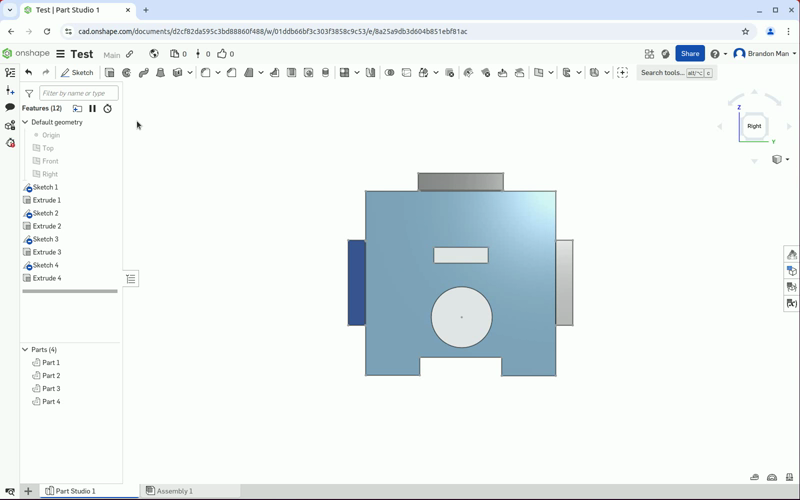
key(shift+7)
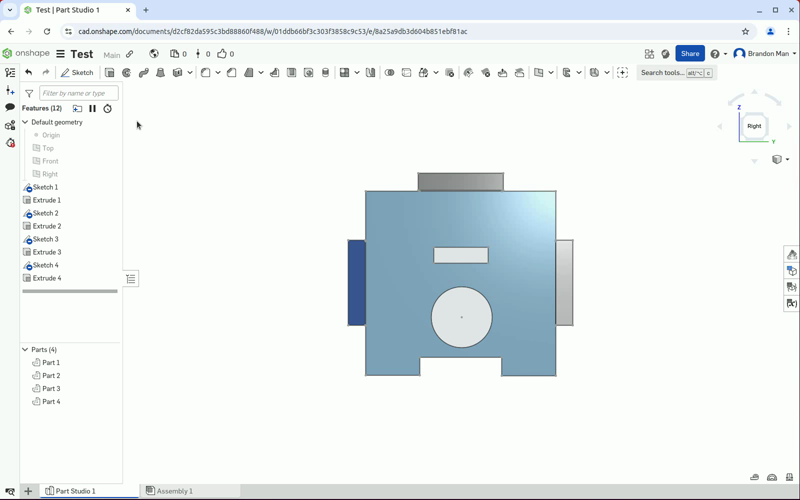
key(right, 2)
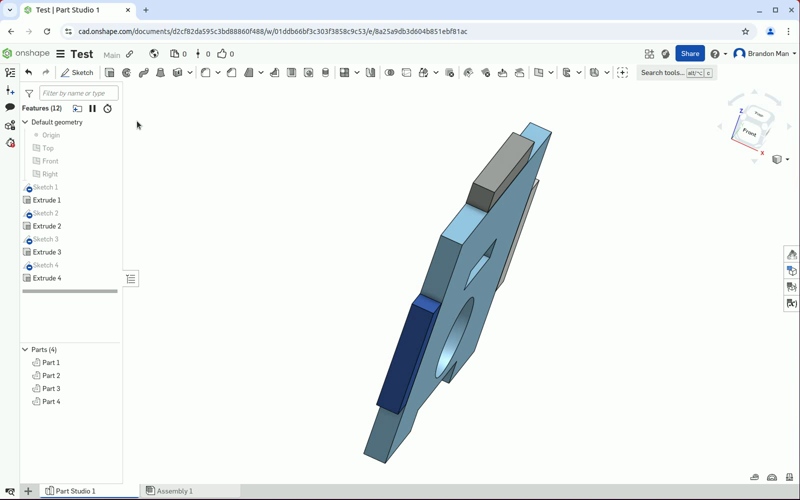
key(down, 2)
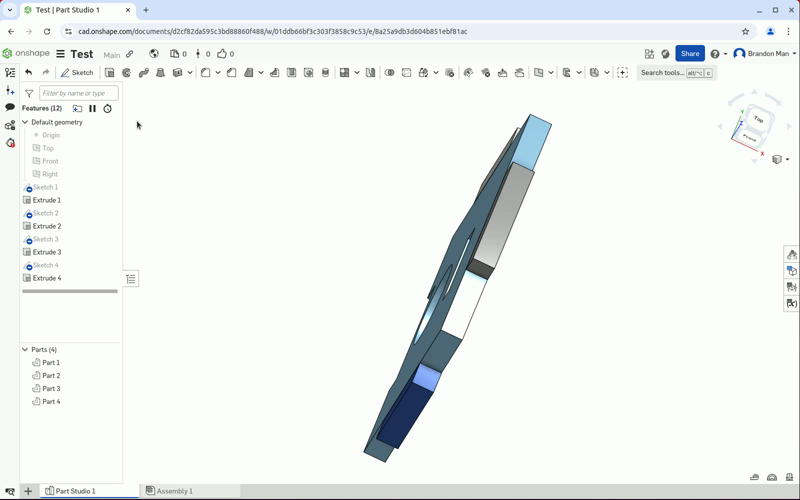
key(up, 2)
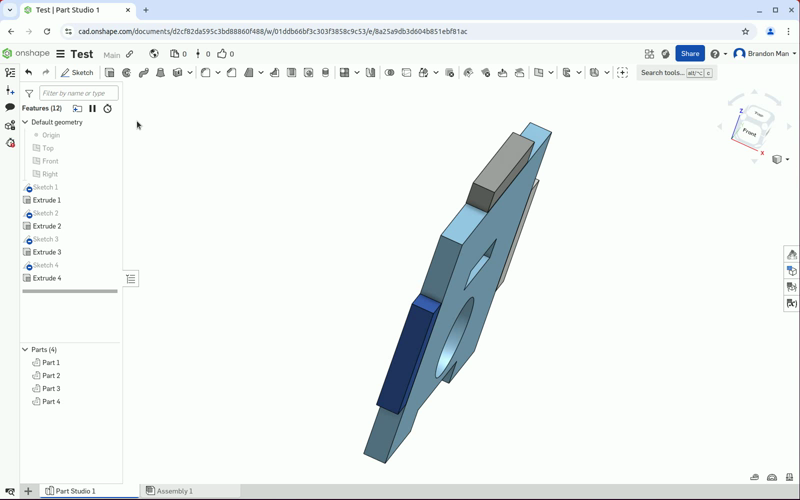
key(left, 2)
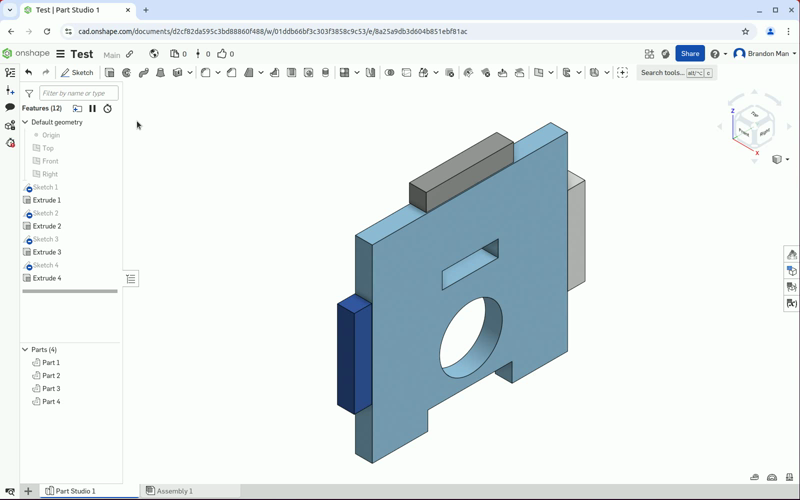
mouse_move(73, 189)
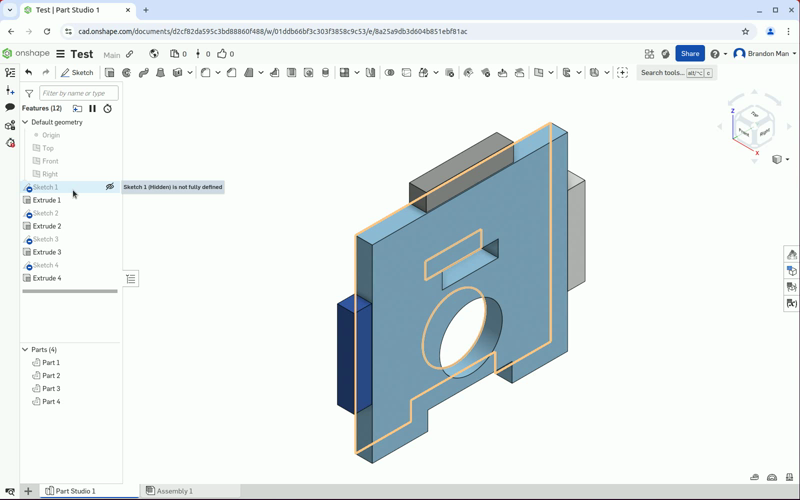
click(73, 189)